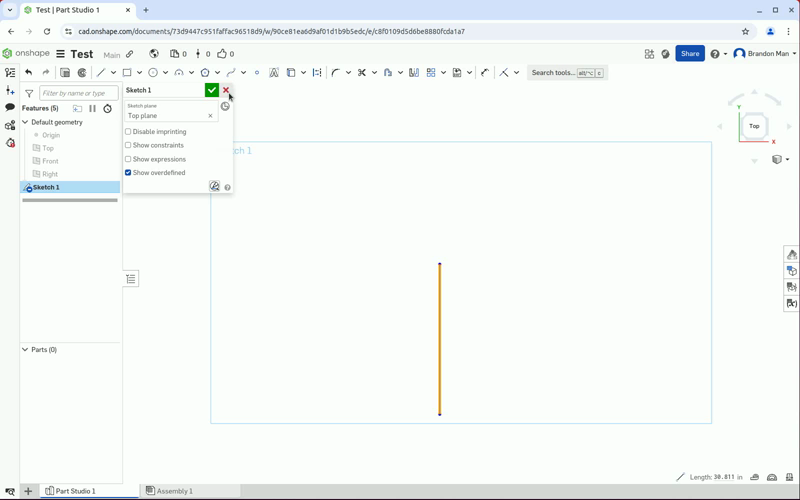
key(shift+h)
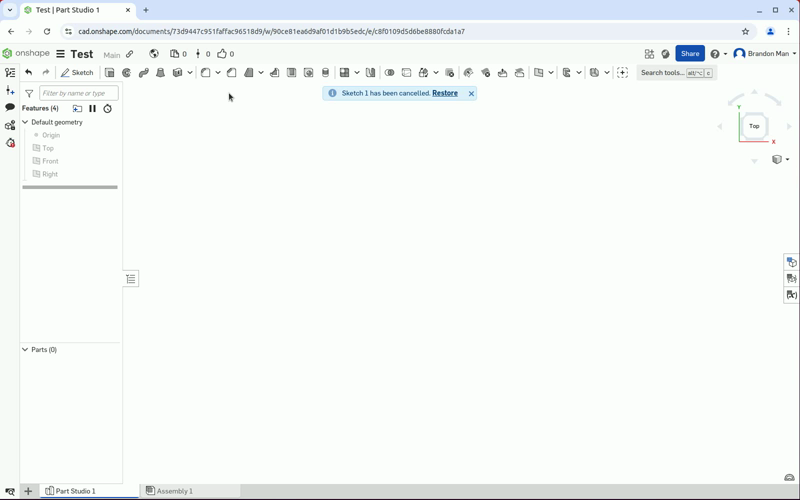
mouse_move(73, 352)
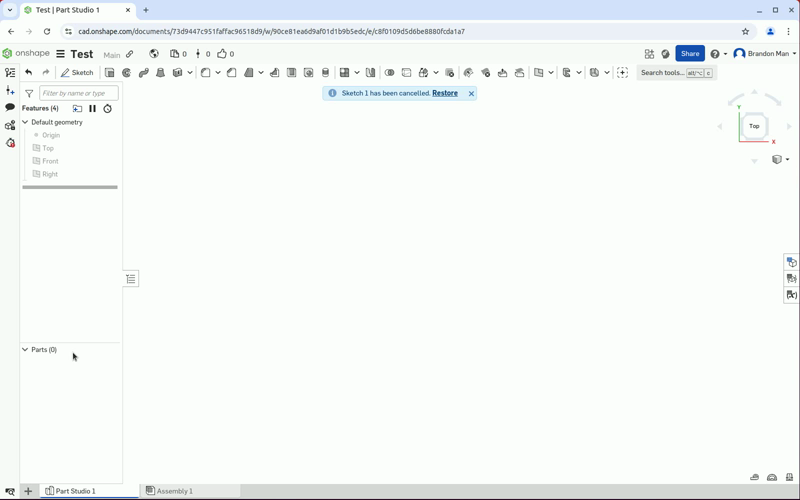
key(y)
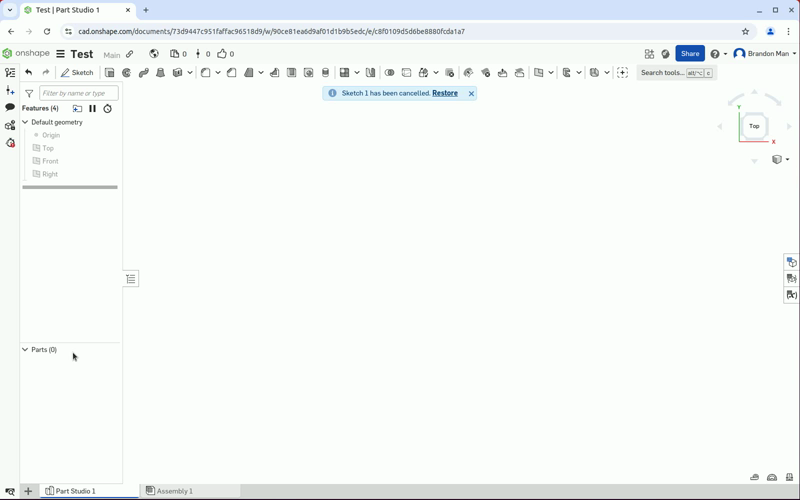
key(shift+p)
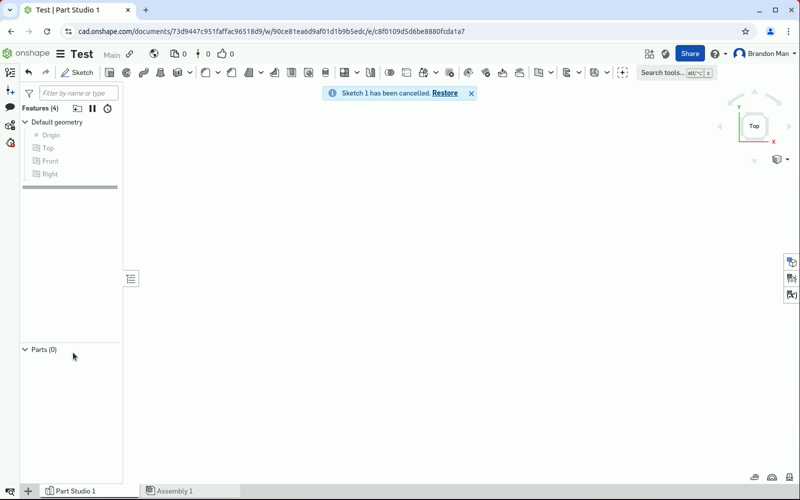
key(space)
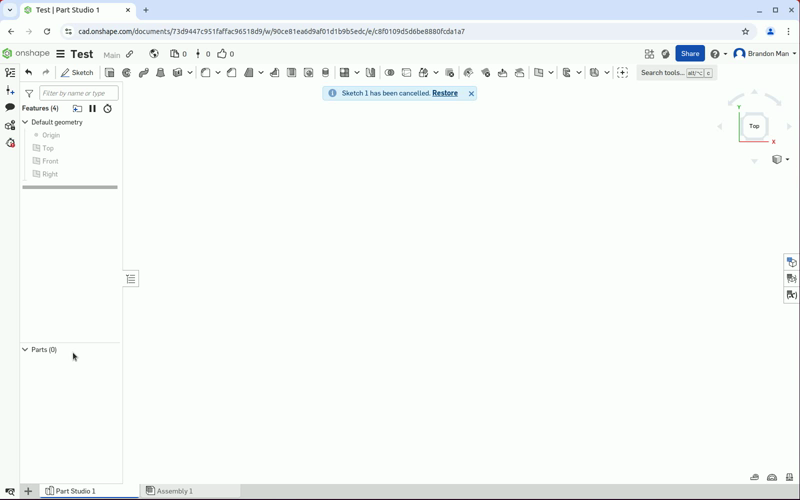
key_down(shift)
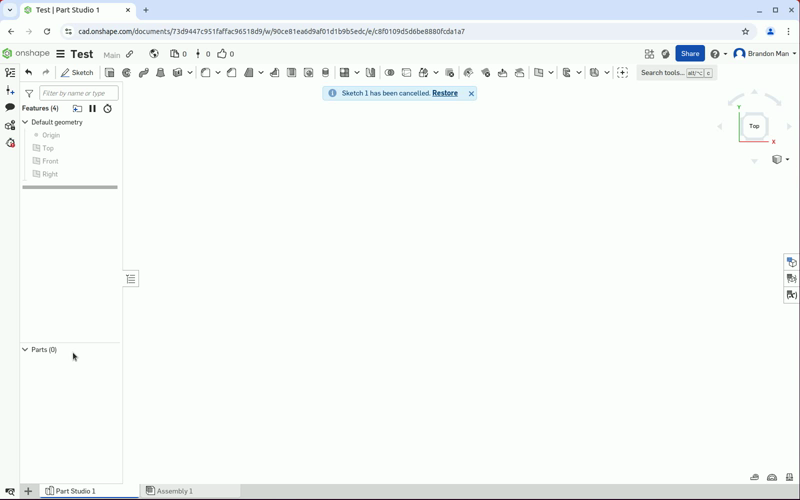
key(up)
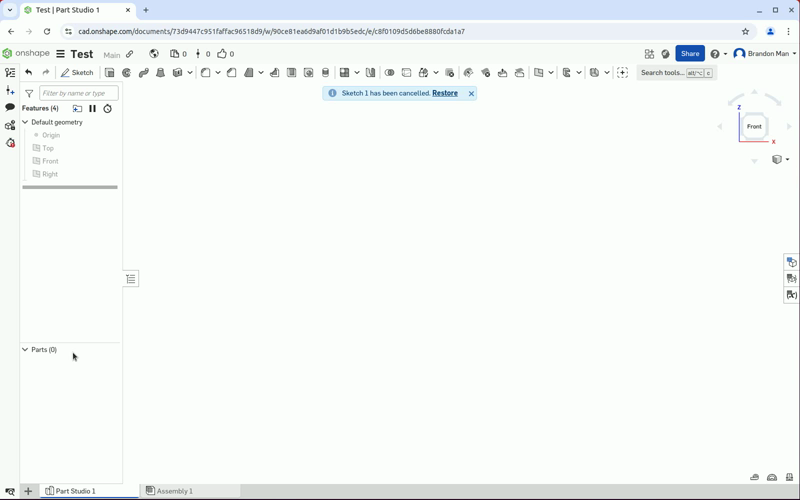
key_up(shift)
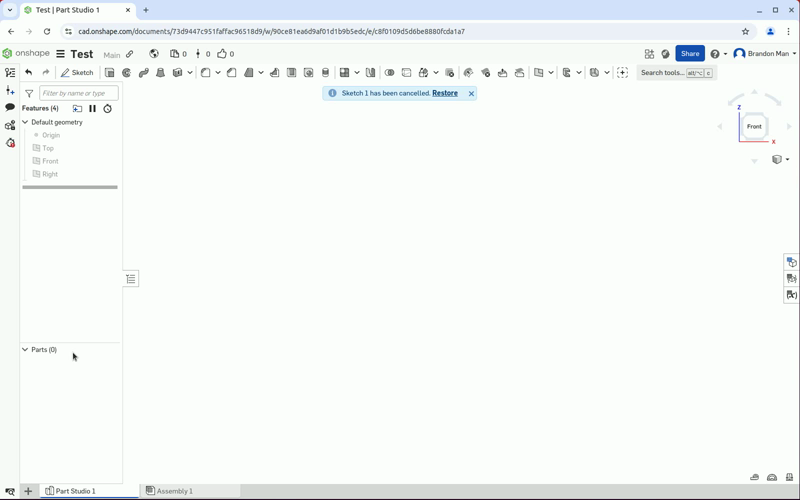
mouse_move(73, 352)
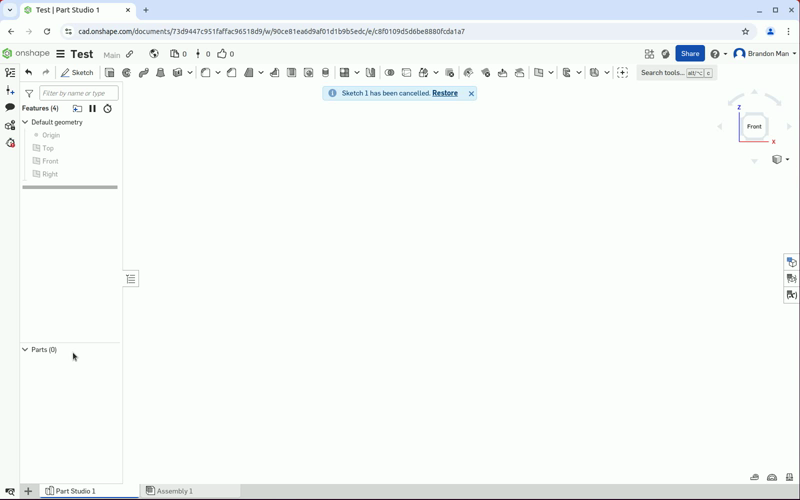
key(shift+y)
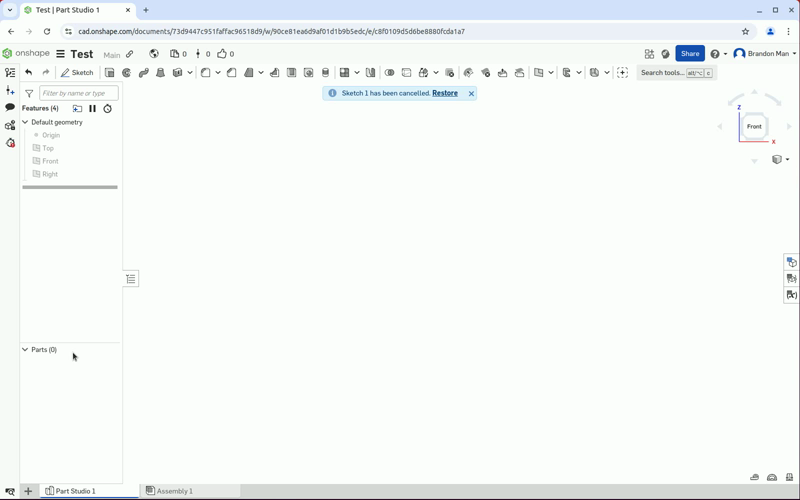
key(shift+s)
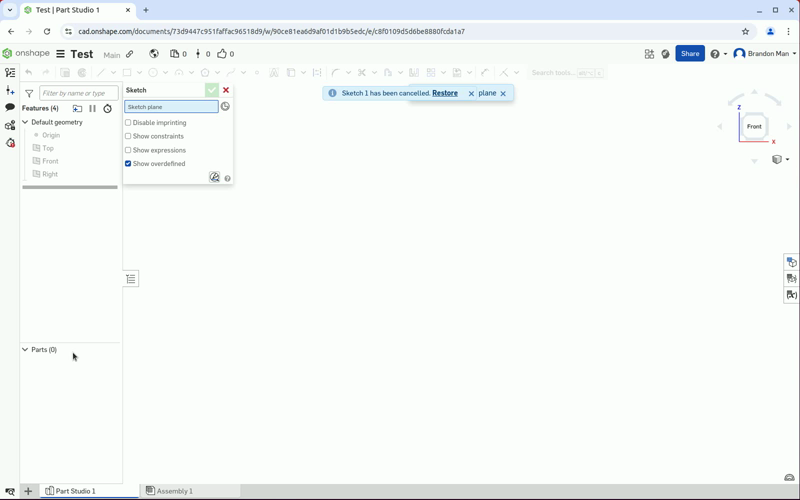
mouse_move(73, 163)
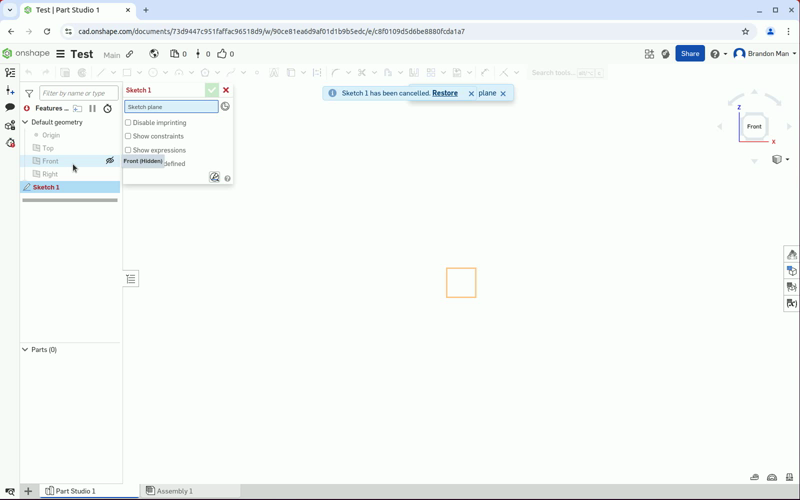
click(73, 163)
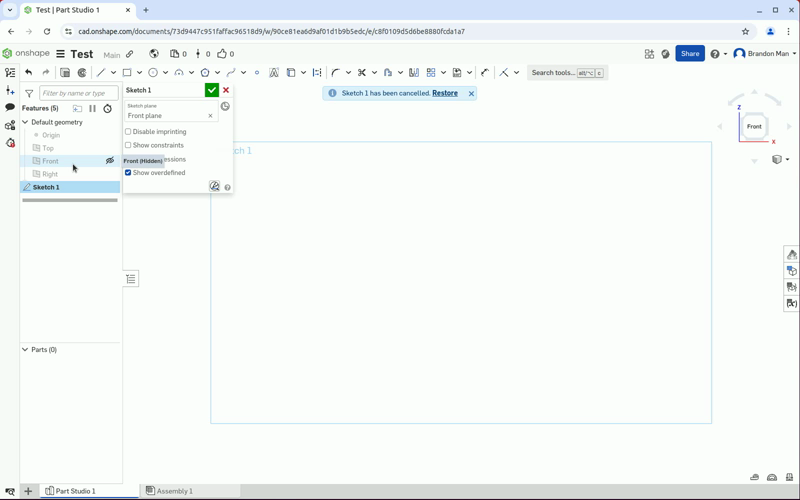
mouse_move(73, 352)
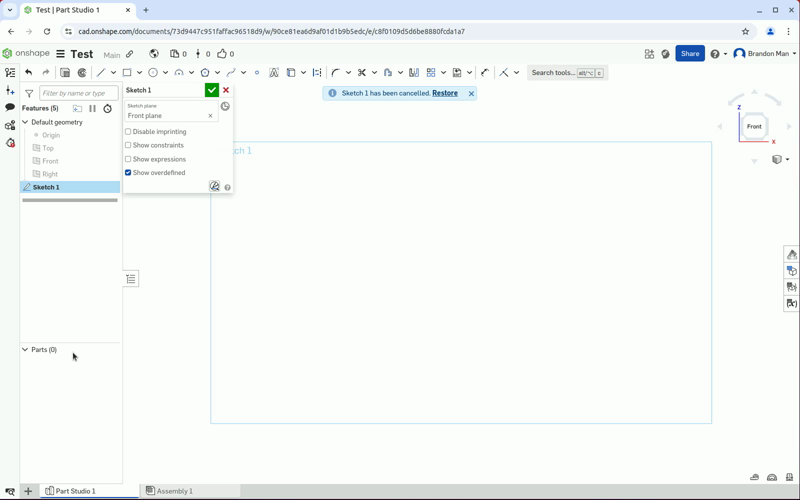
key(y)
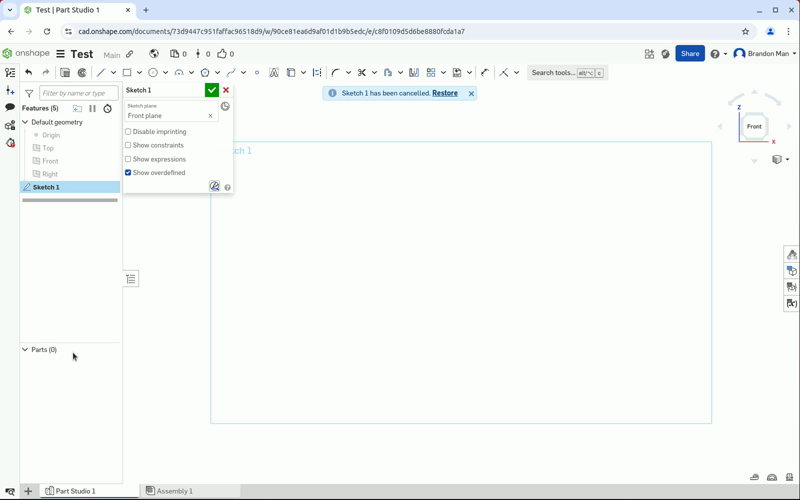
key(l)
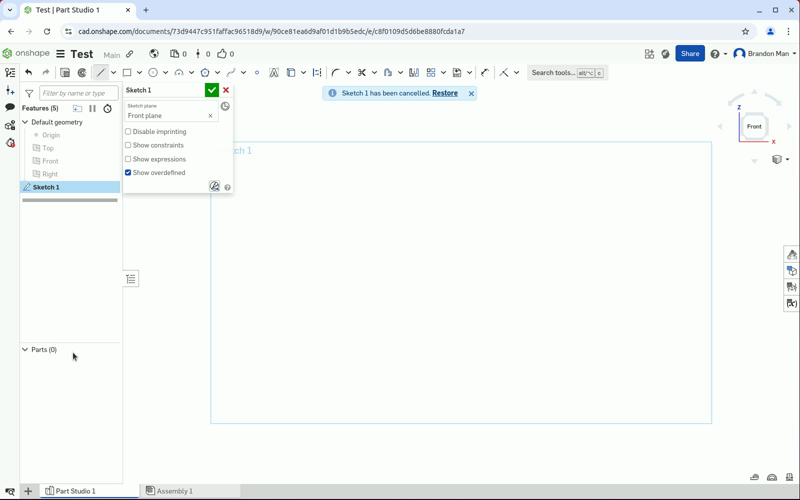
key_down(shift)
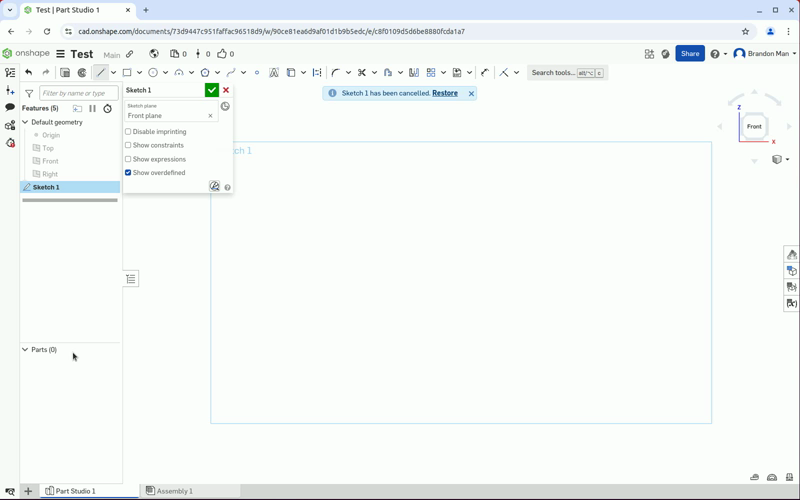
mouse_move(412, 300)
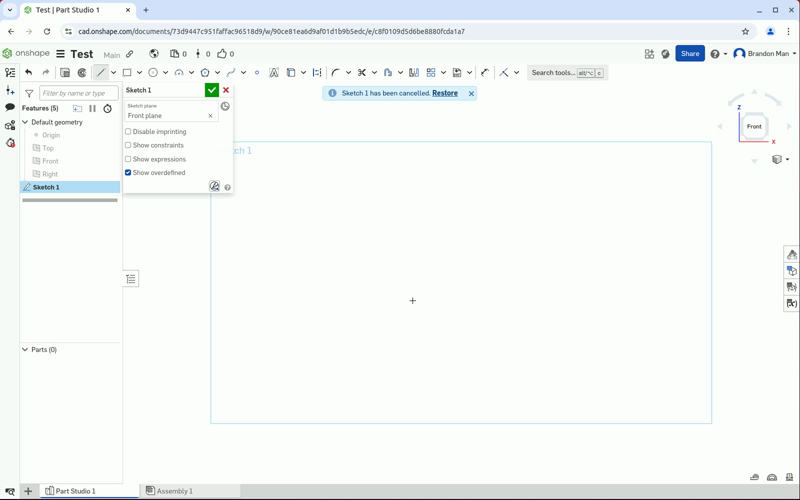
click(412, 300)
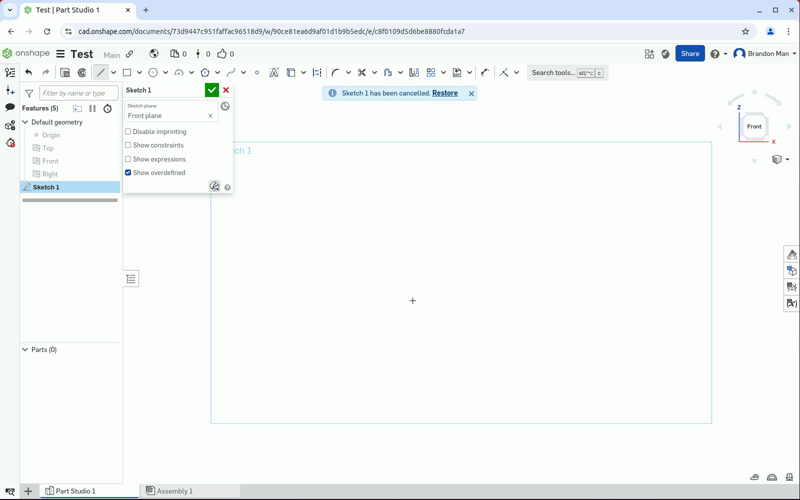
key_up(shift)
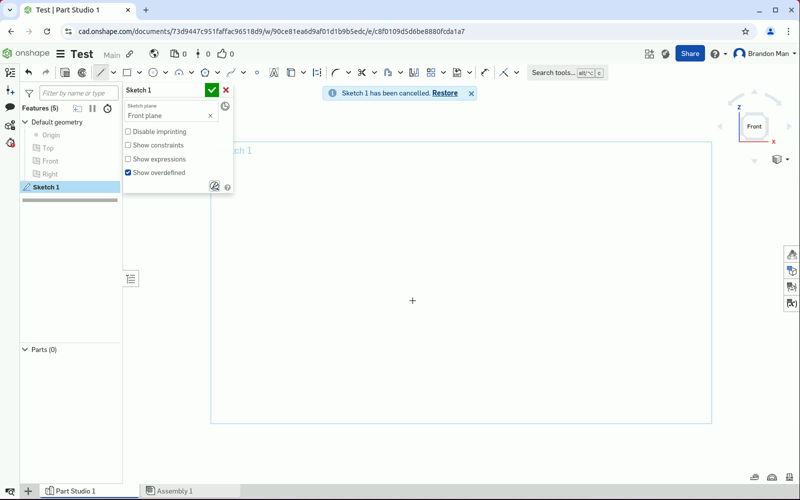
key_down(shift)
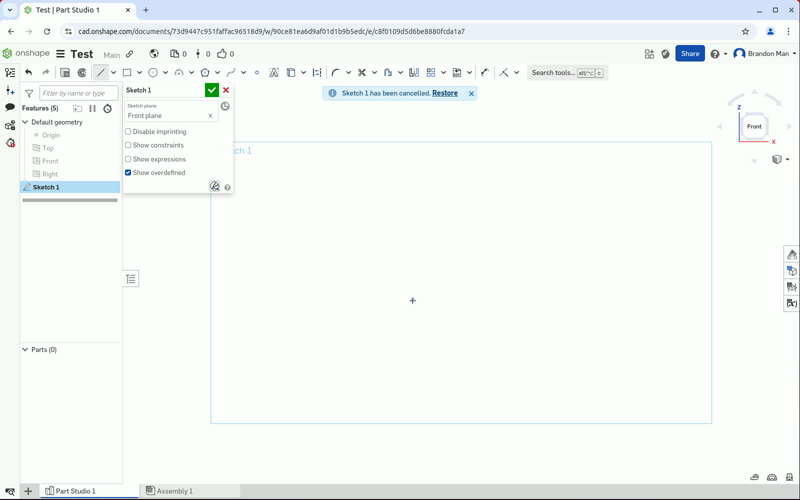
mouse_move(507, 300)
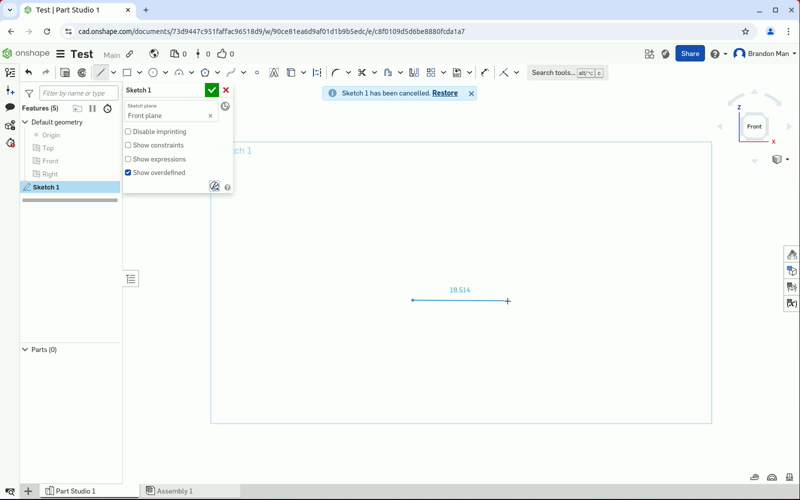
click(507, 300)
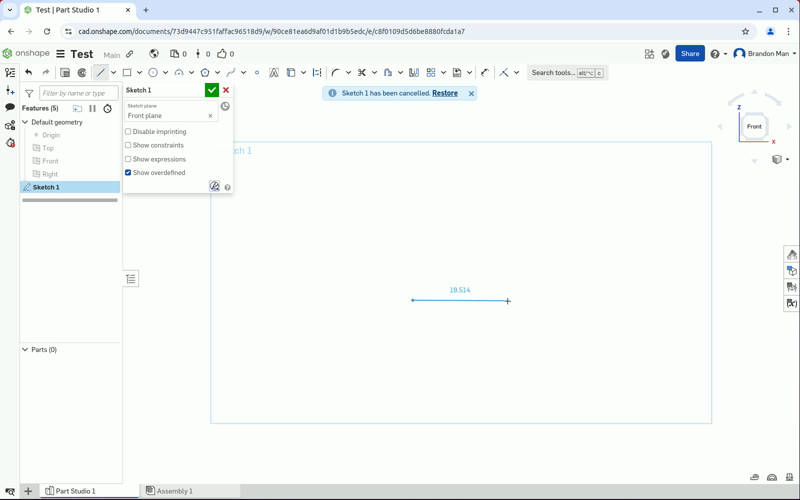
key_up(shift)
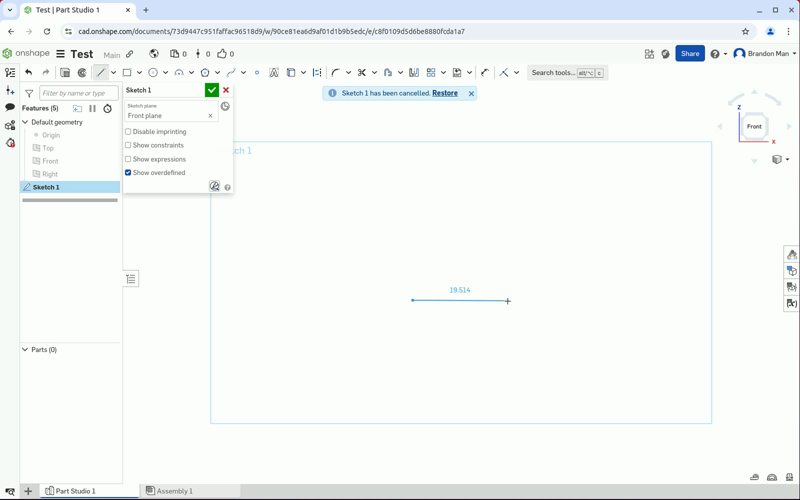
key_down(shift)
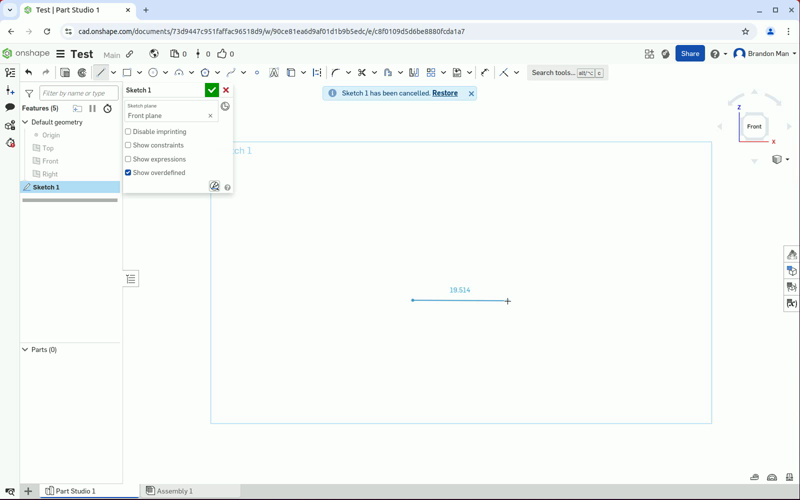
mouse_move(537, 300)
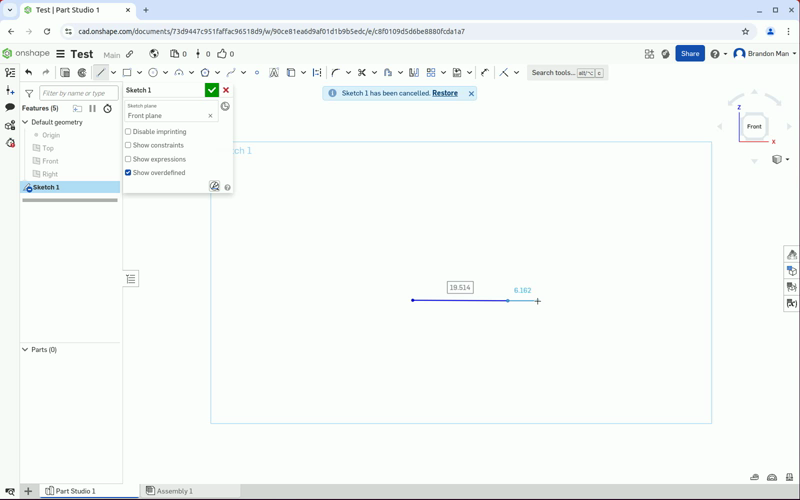
mouse_move(507, 265)
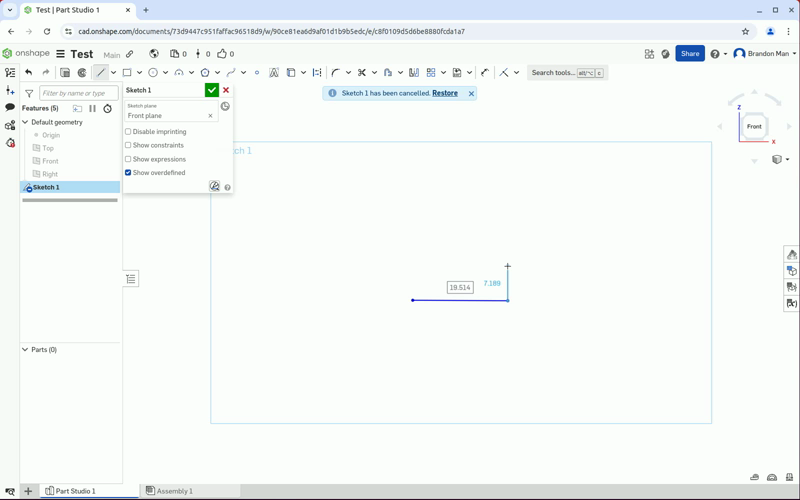
click(507, 265)
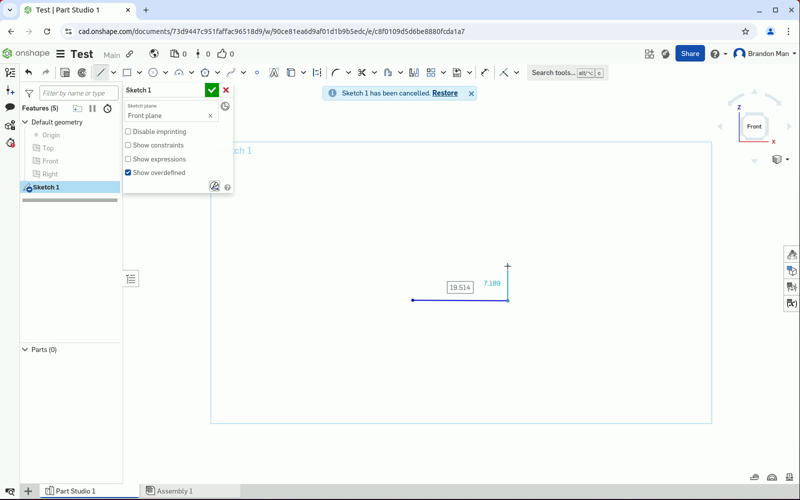
key_up(shift)
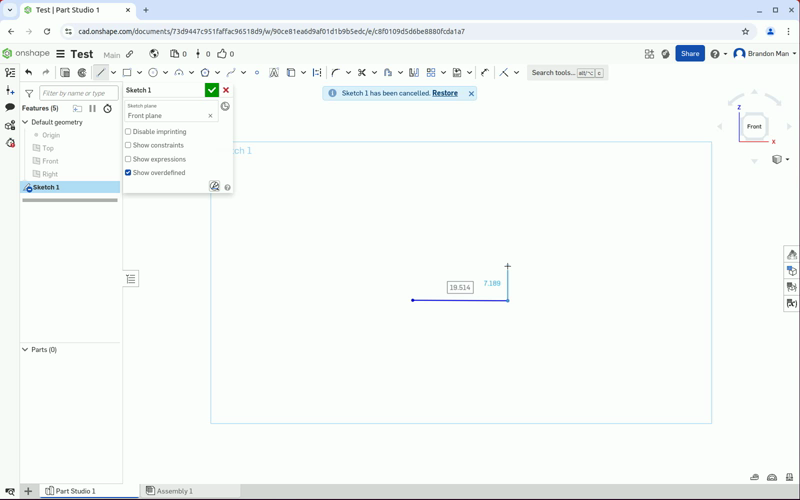
key_down(shift)
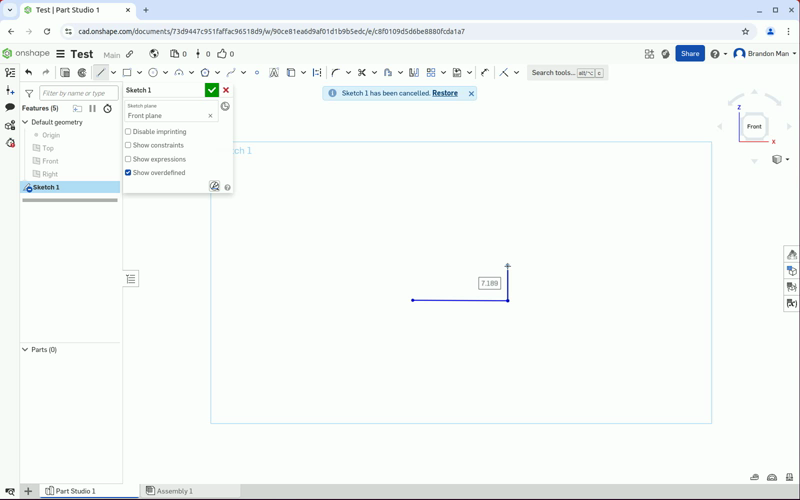
mouse_move(537, 265)
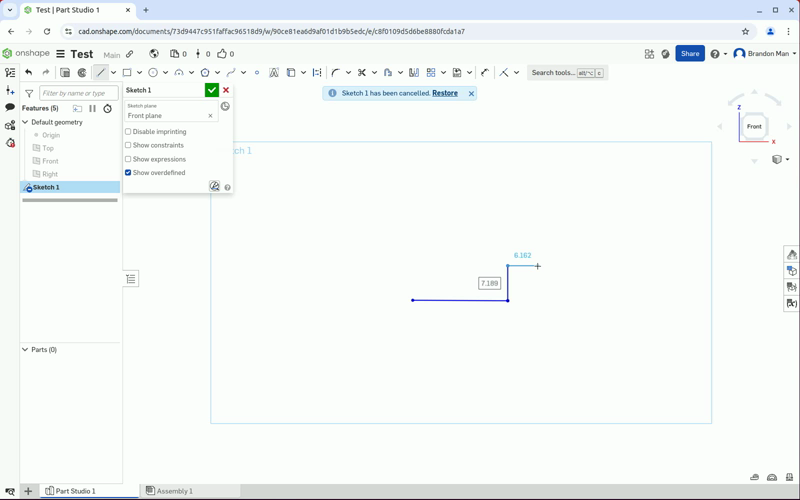
mouse_move(501, 265)
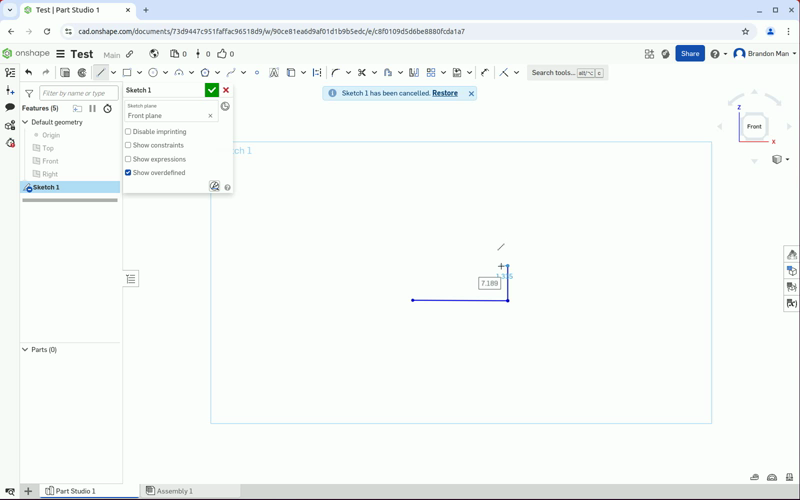
scroll(6)
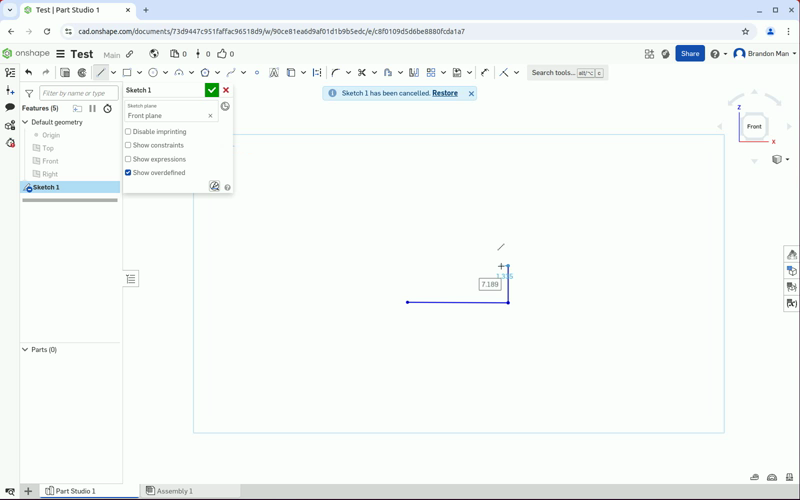
scroll(6)
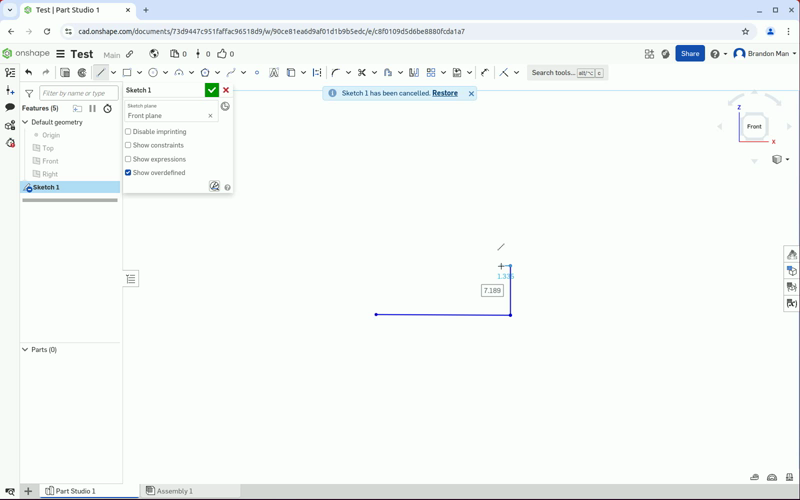
scroll(6)
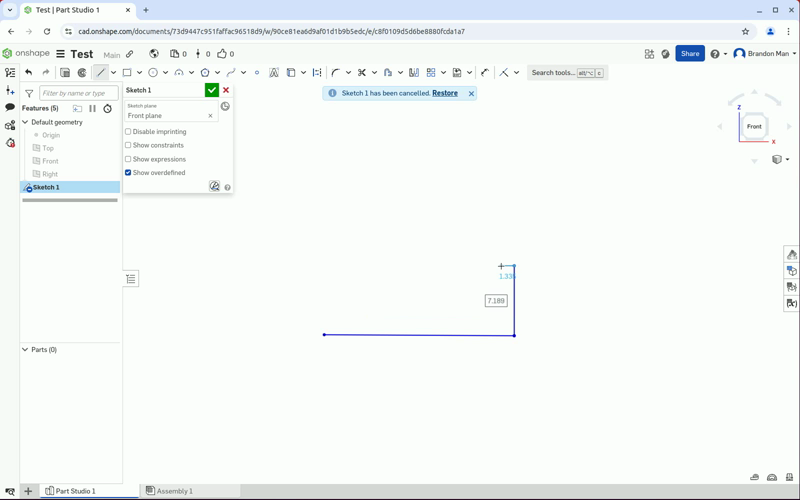
scroll(6)
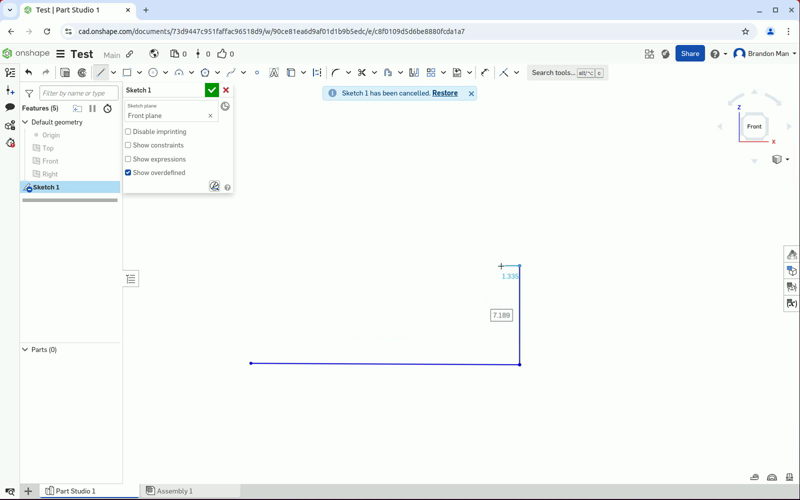
scroll(6)
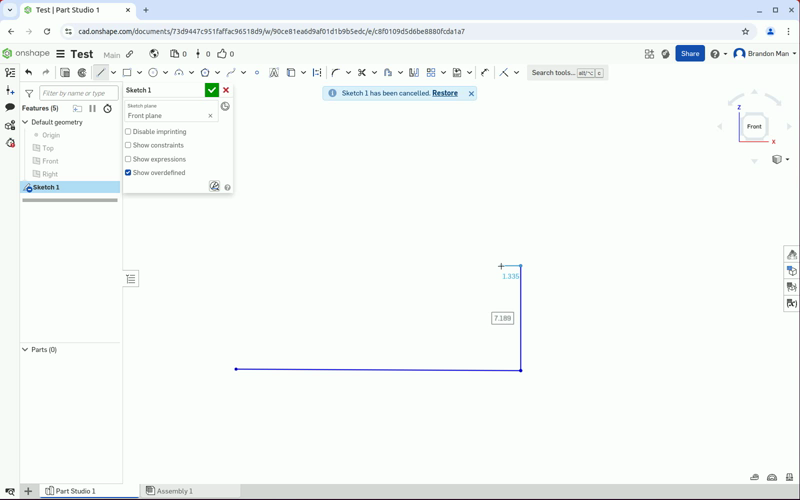
scroll(6)
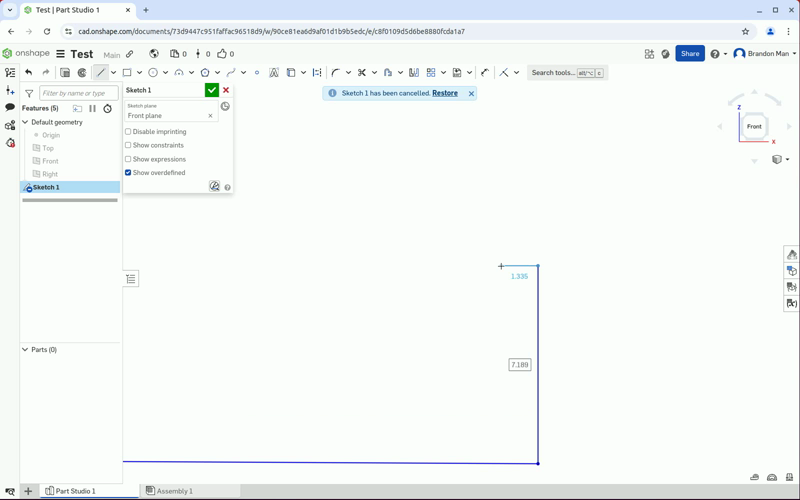
scroll(6)
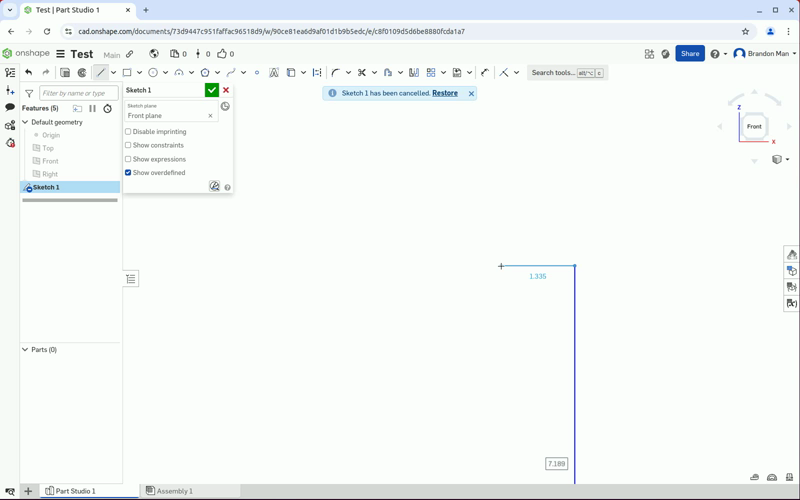
click(501, 265)
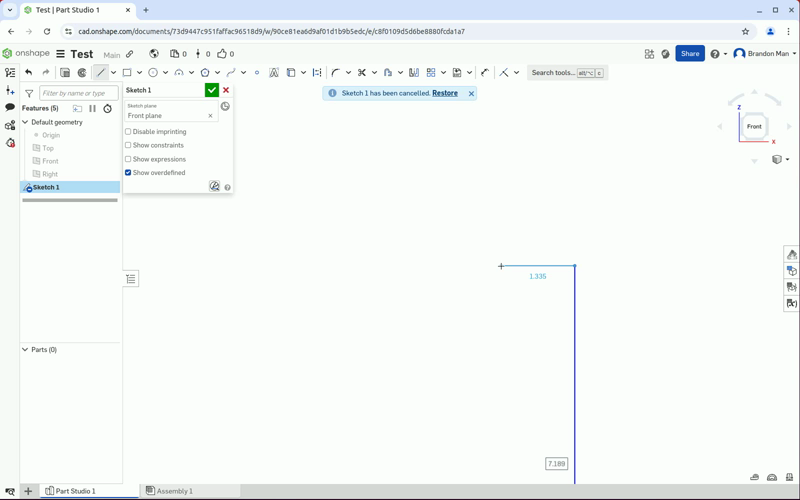
scroll(-6)
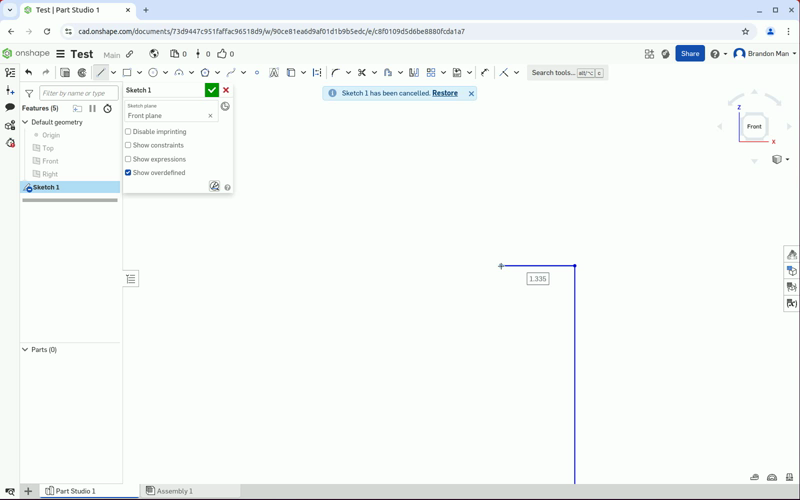
scroll(-6)
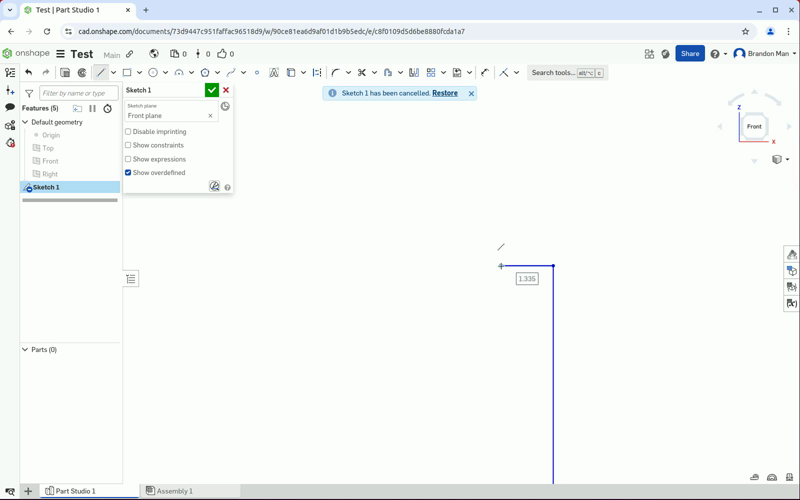
scroll(-6)
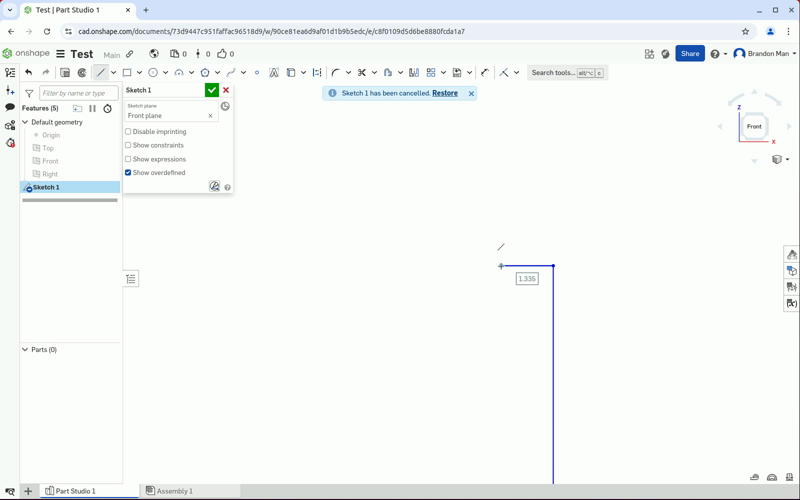
scroll(-6)
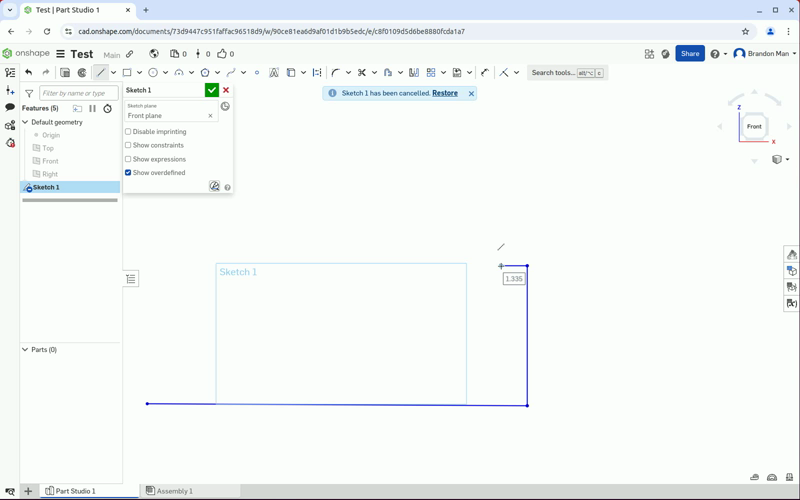
scroll(-6)
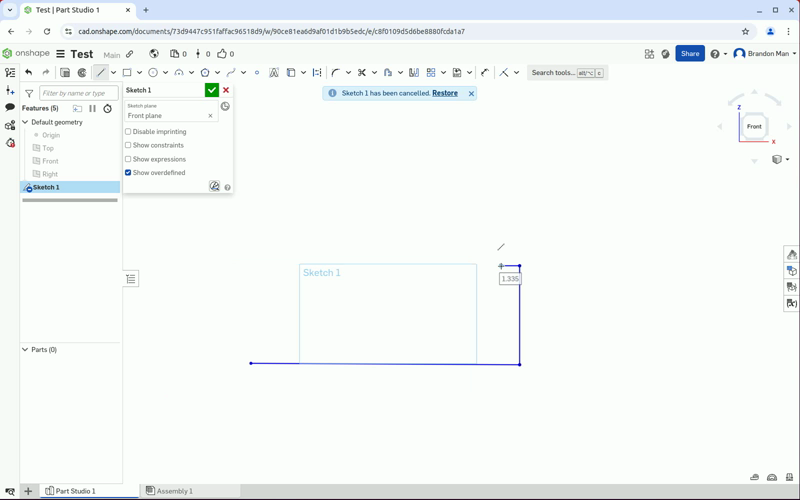
scroll(-6)
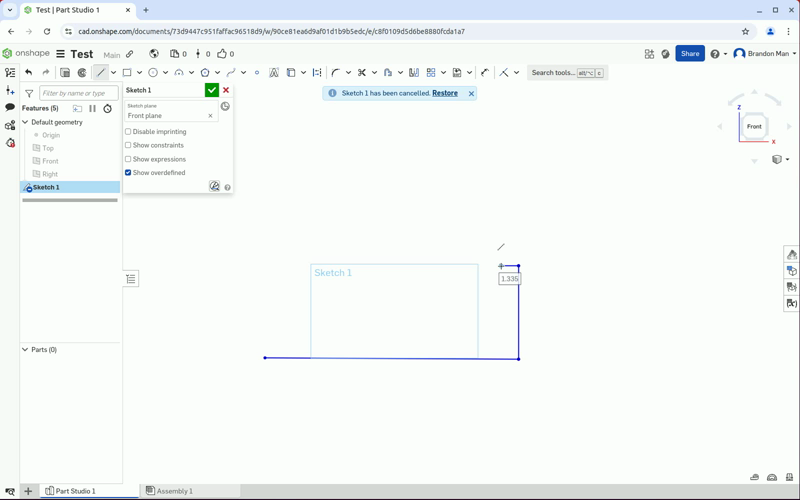
scroll(-6)
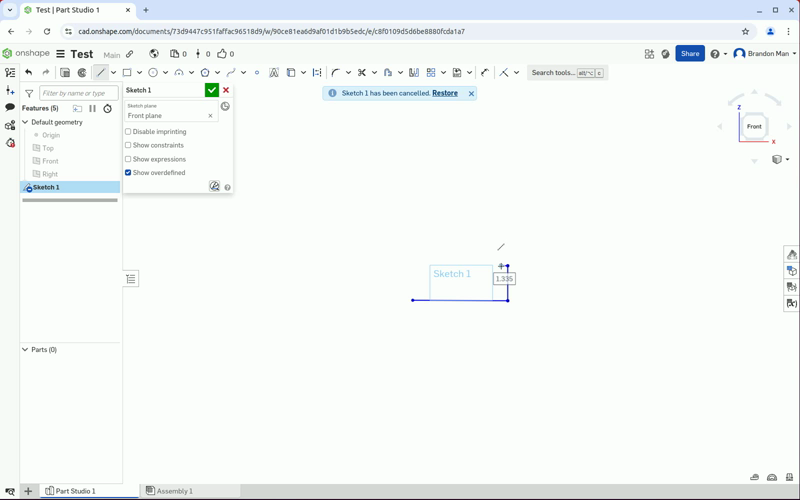
key_up(shift)
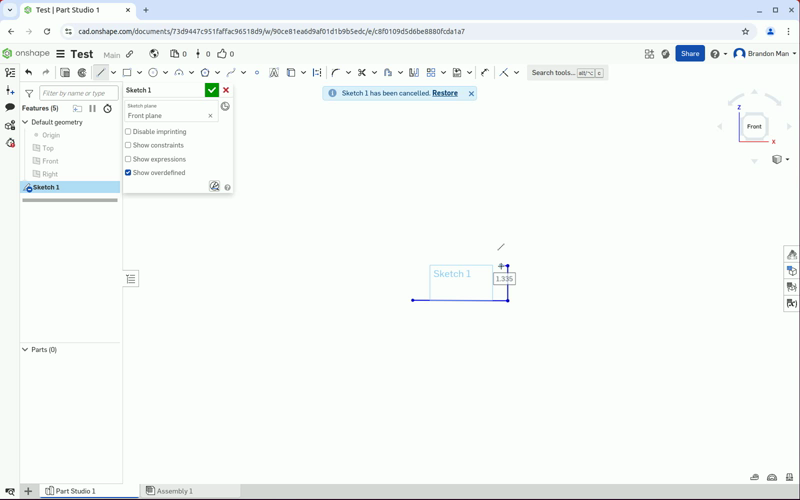
key_down(shift)
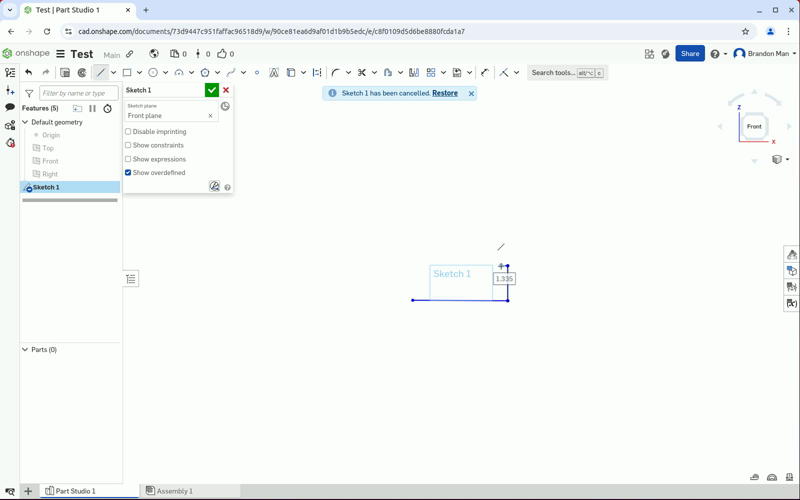
mouse_move(531, 265)
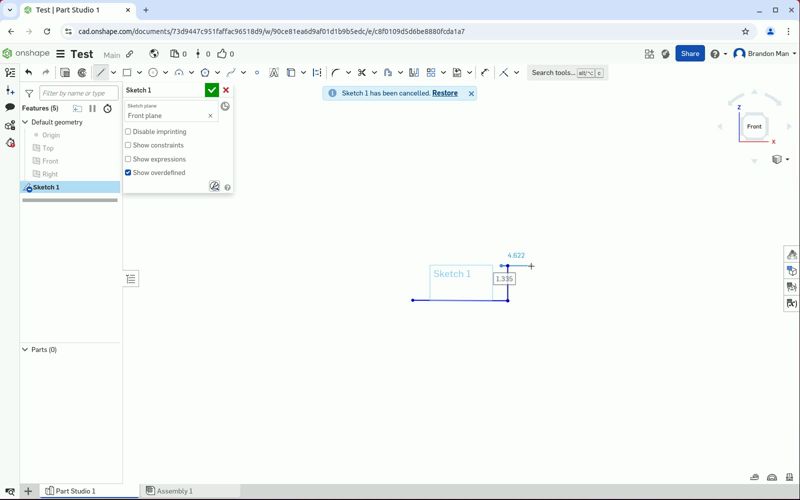
mouse_move(493, 265)
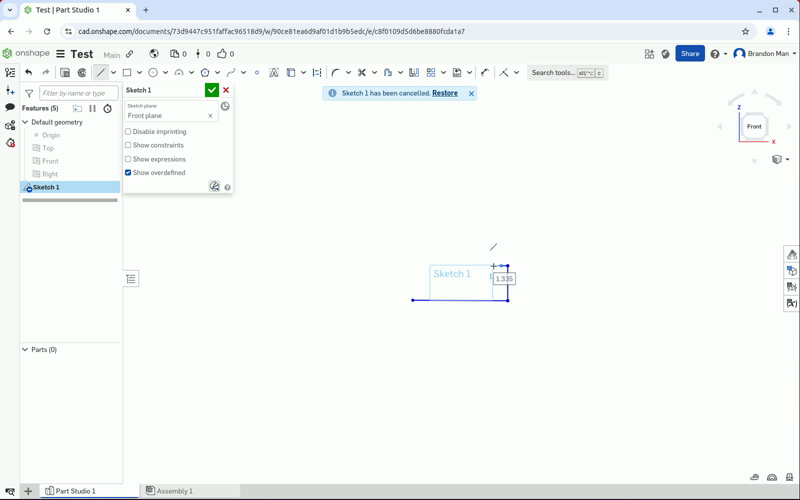
scroll(6)
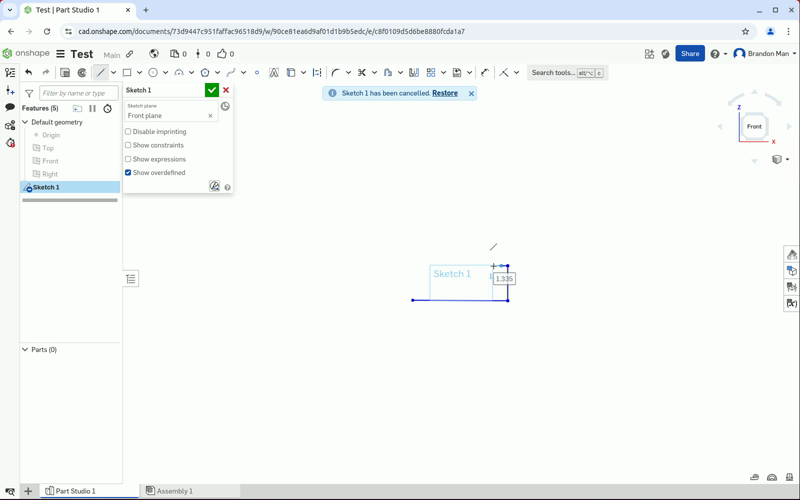
scroll(6)
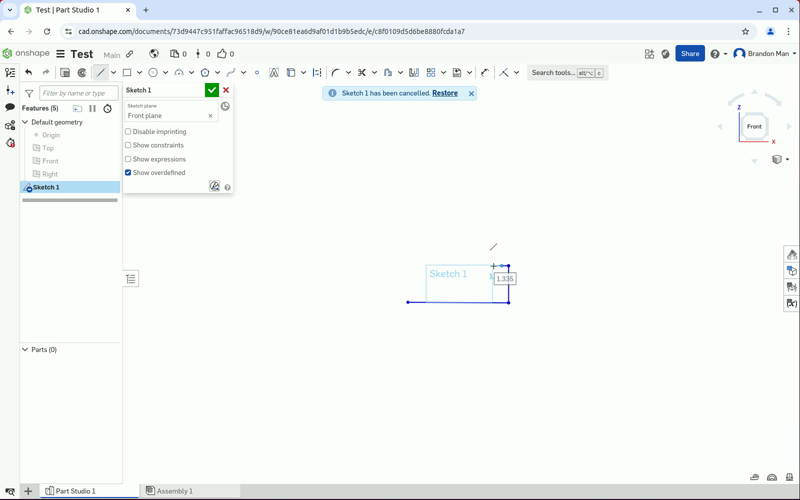
scroll(6)
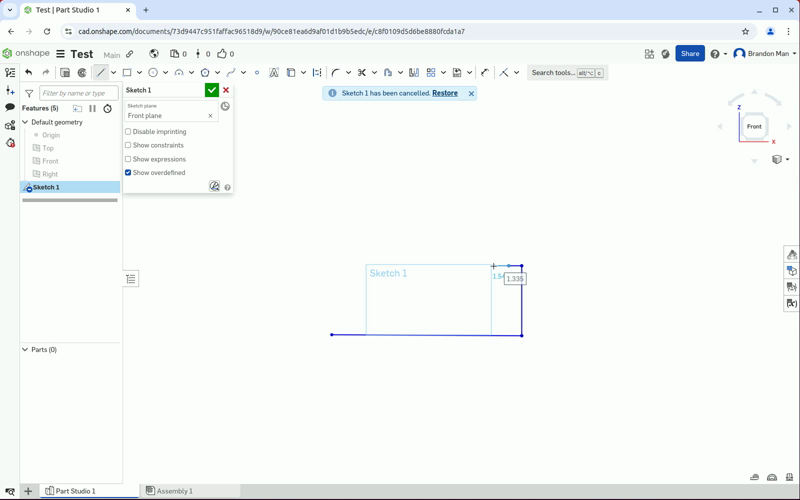
scroll(6)
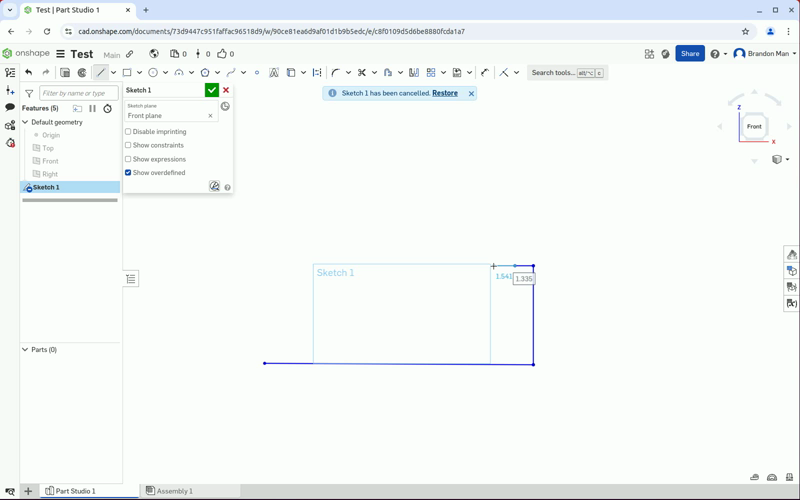
scroll(6)
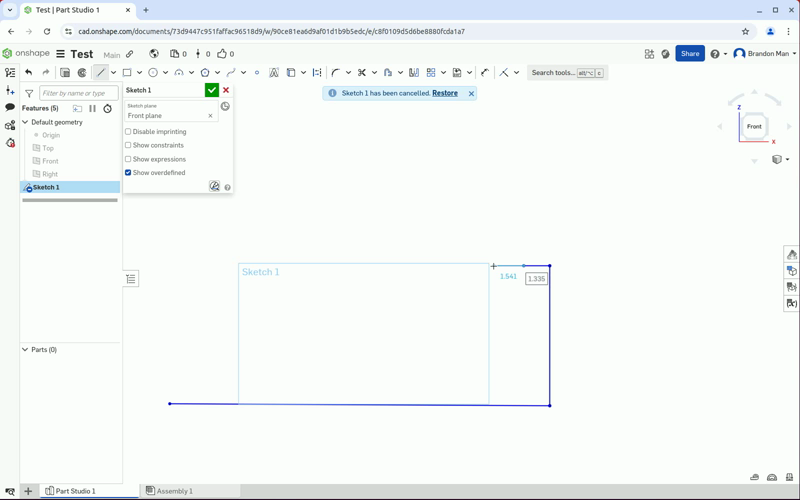
scroll(6)
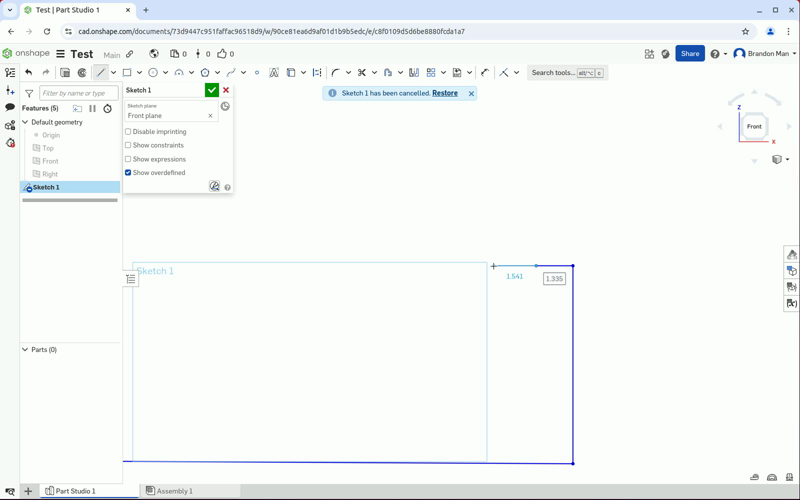
scroll(6)
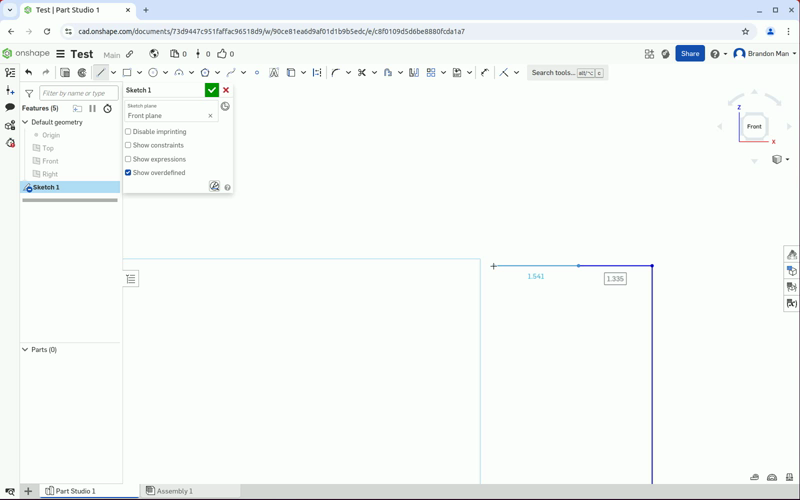
click(493, 265)
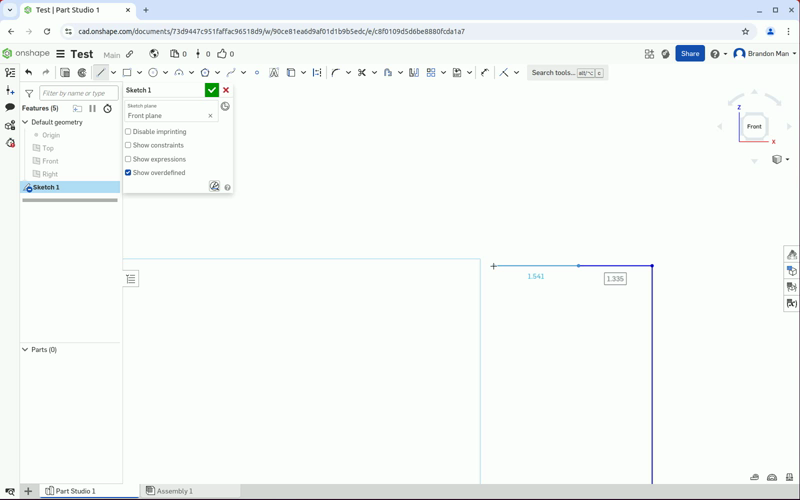
scroll(-6)
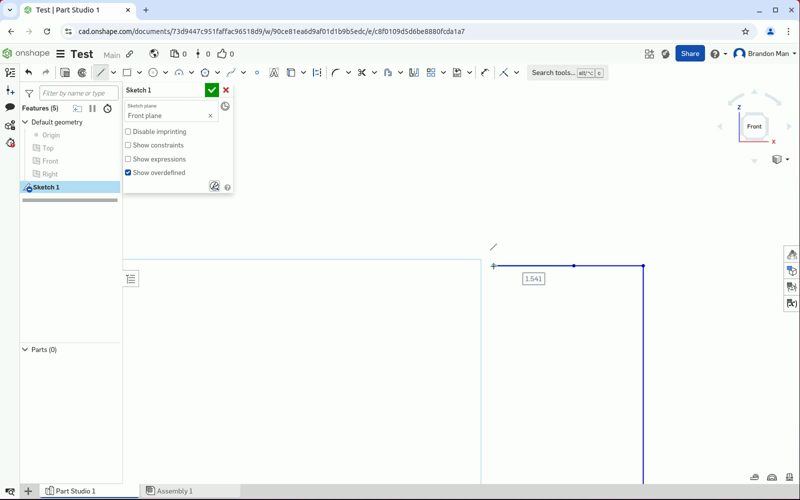
scroll(-6)
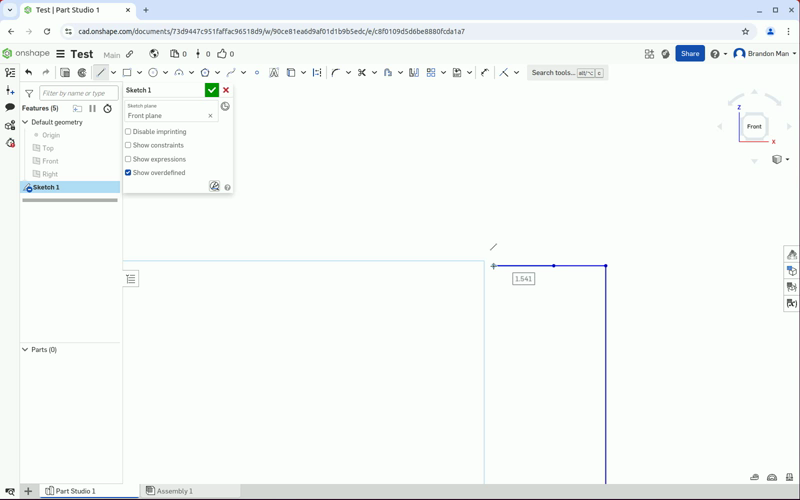
scroll(-6)
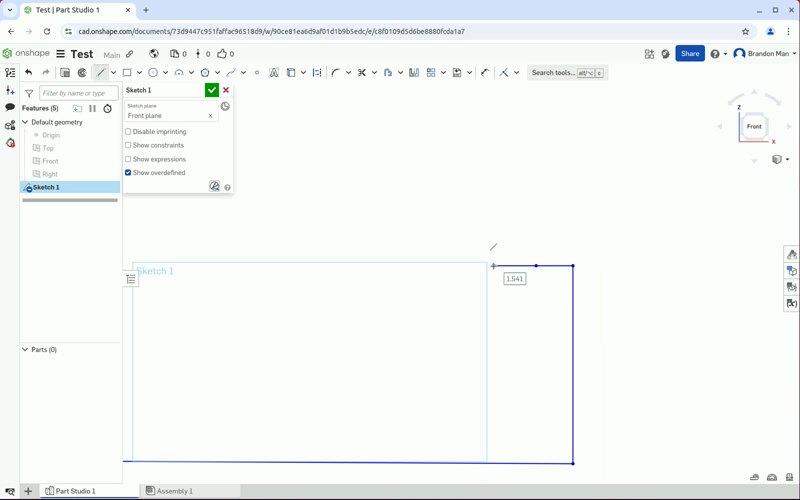
scroll(-6)
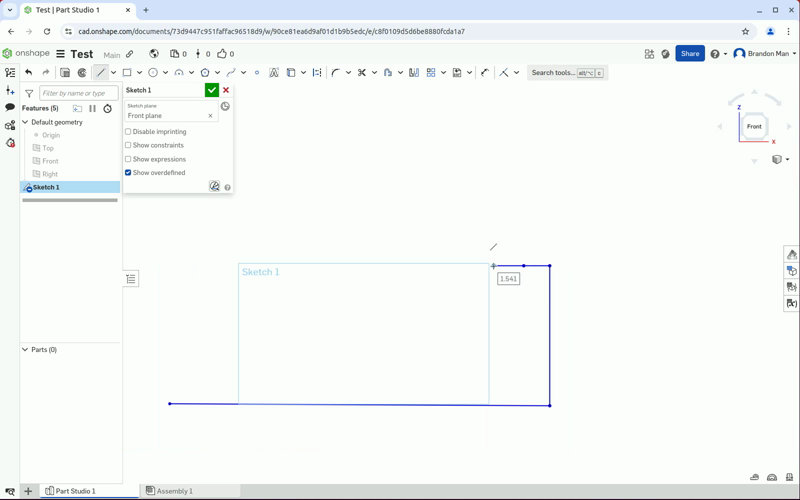
scroll(-6)
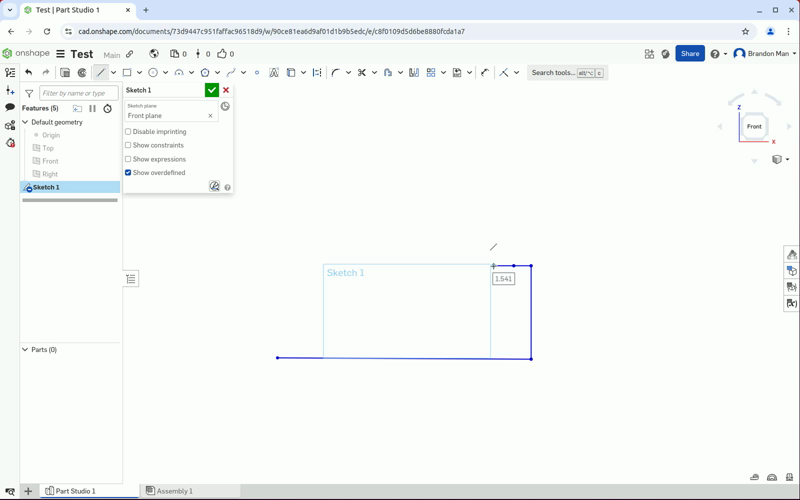
scroll(-6)
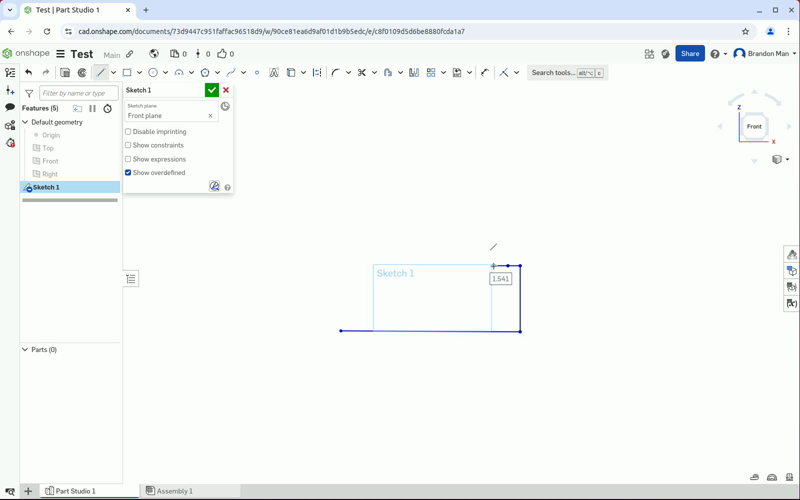
scroll(-6)
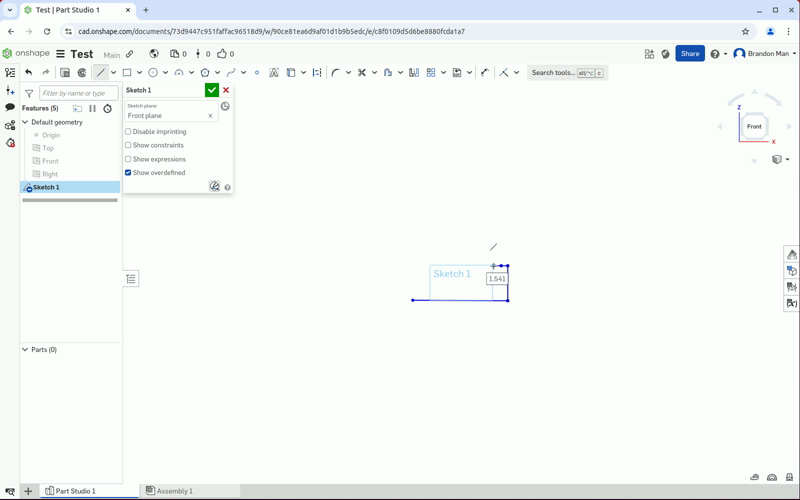
key_up(shift)
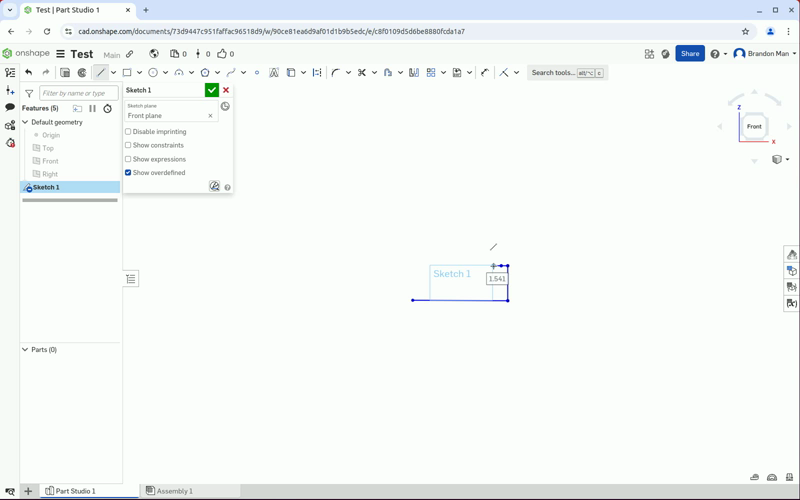
key_down(shift)
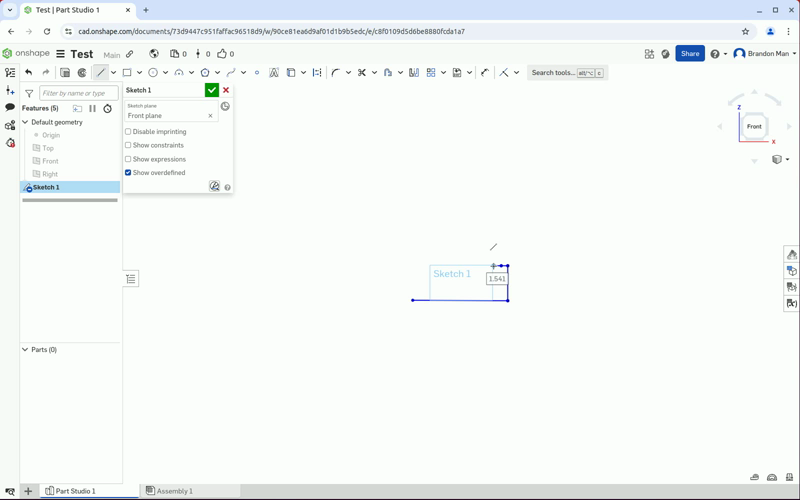
mouse_move(412, 265)
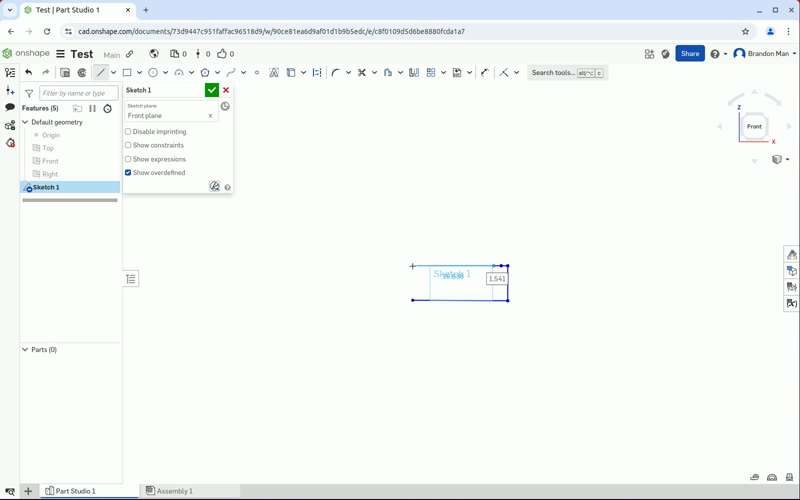
click(412, 265)
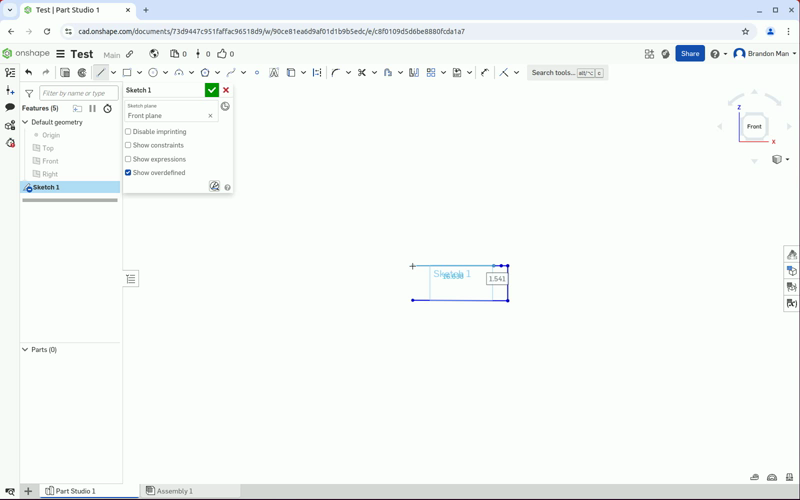
key_up(shift)
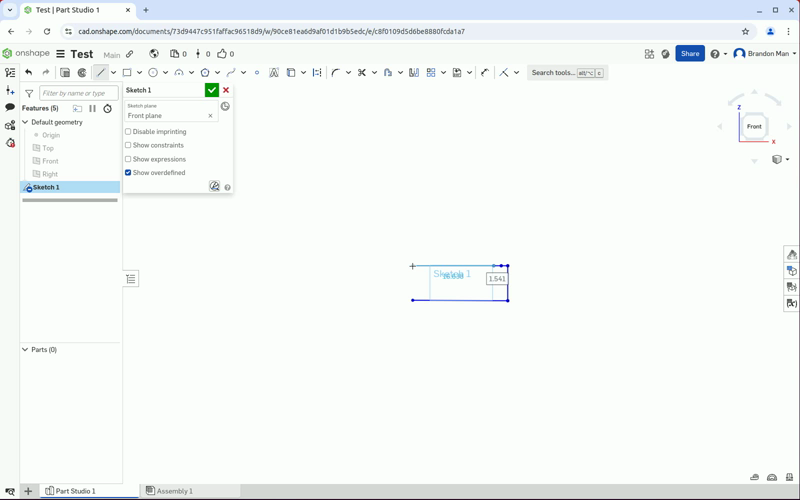
mouse_move(442, 265)
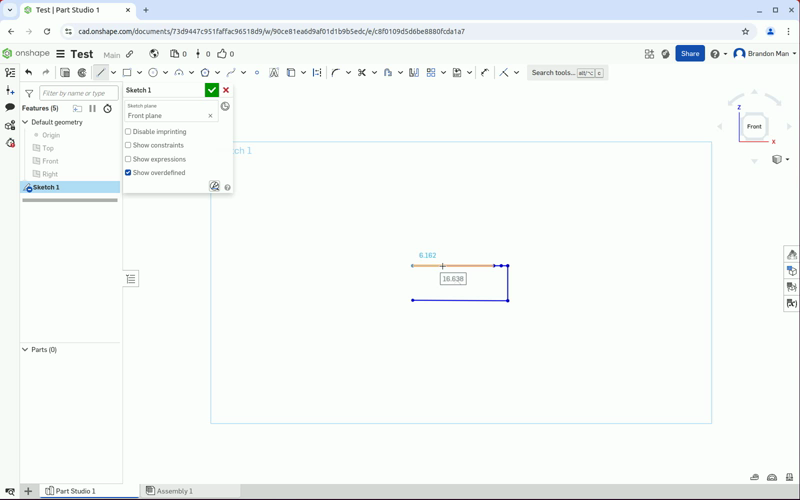
key_down(shift)
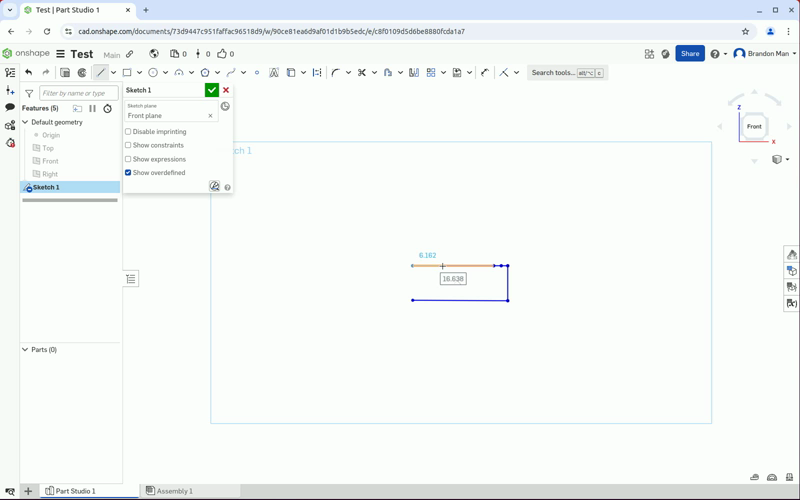
mouse_move(412, 300)
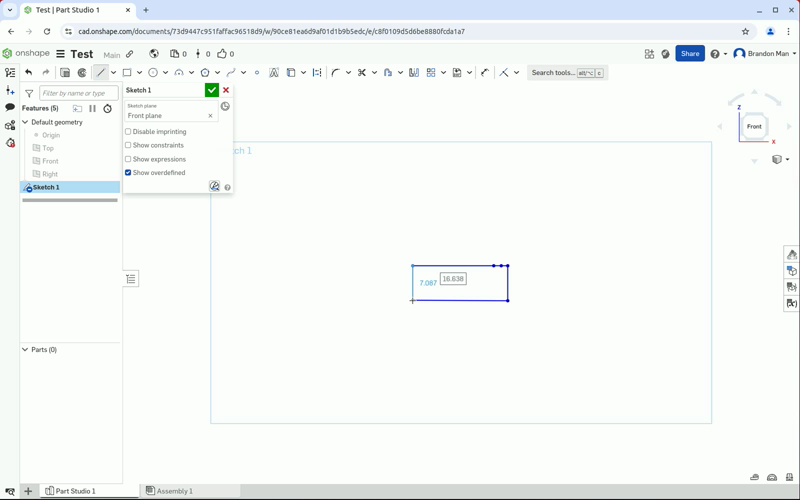
key_up(shift)
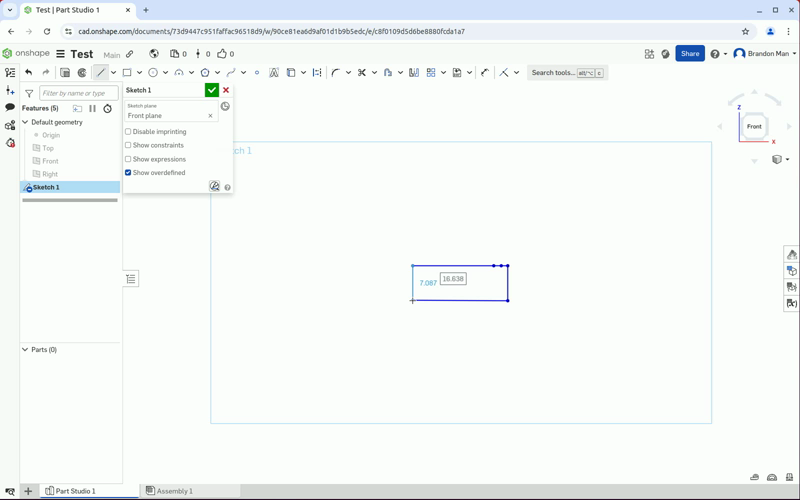
click(412, 300)
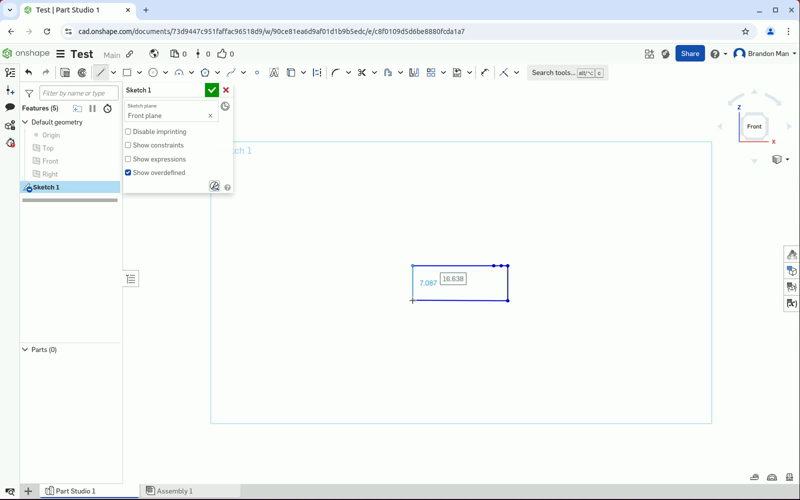
key(esc)
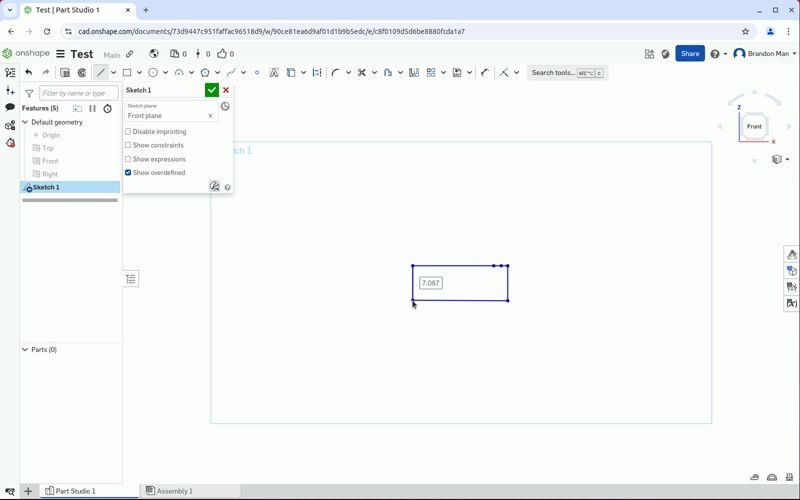
mouse_move(424, 277)
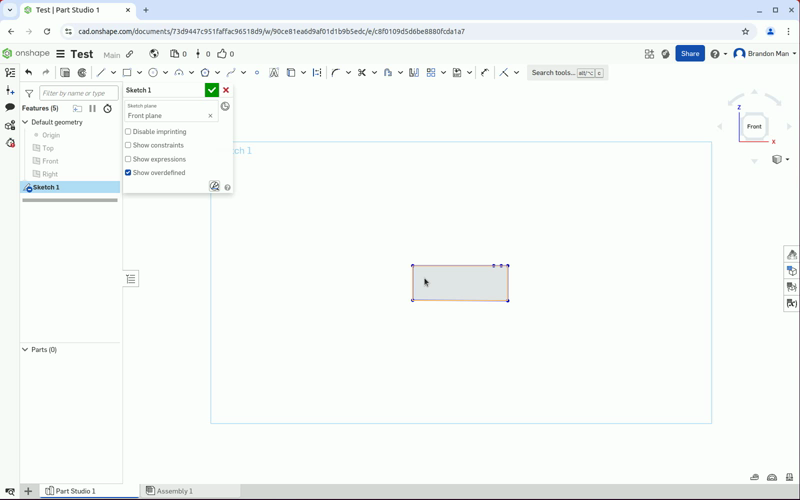
click(424, 277)
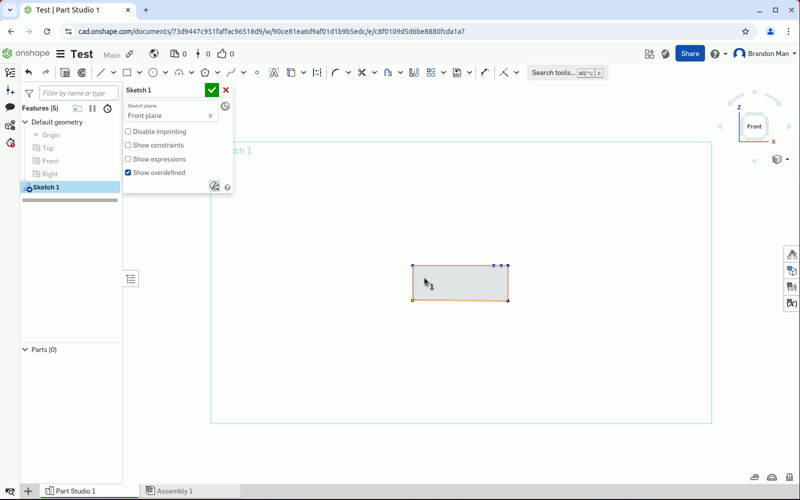
mouse_move(73, 352)
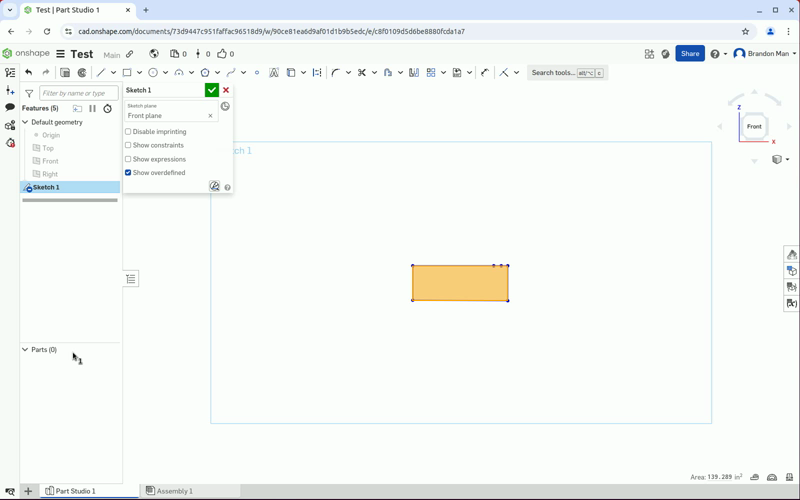
key(shift+y)
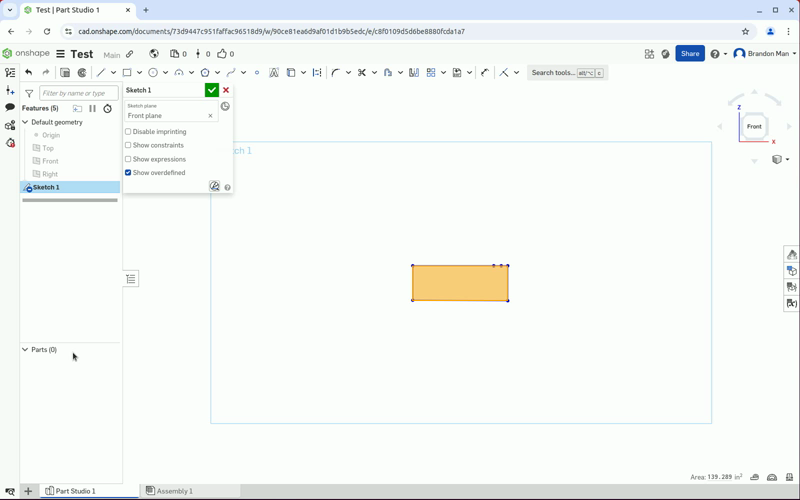
key(shift+e)
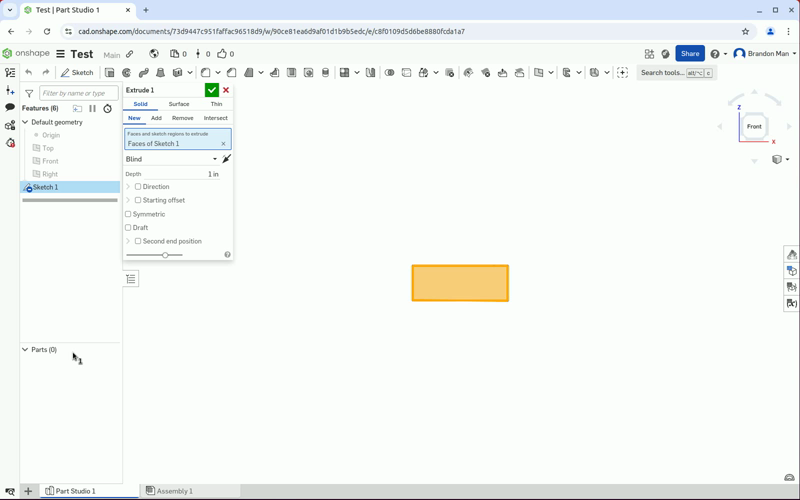
mouse_move(143, 106)
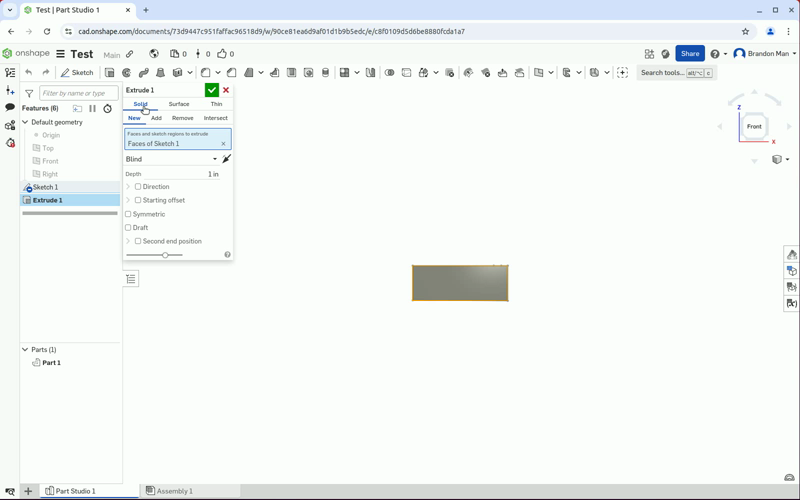
click(143, 106)
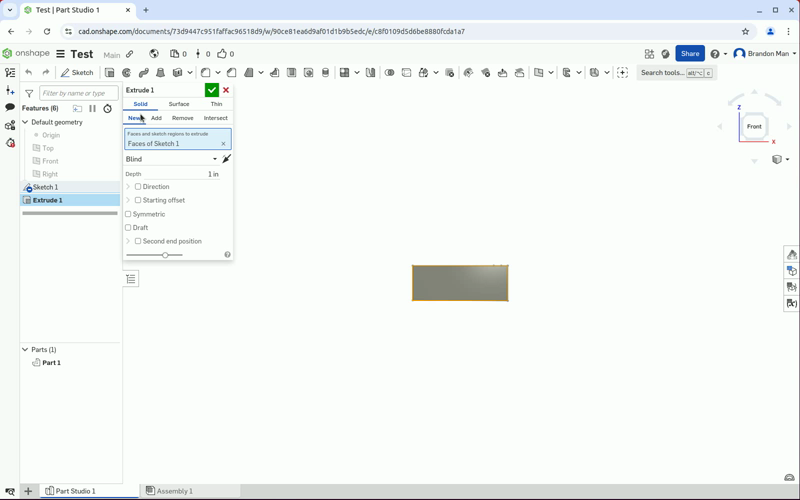
mouse_move(137, 120)
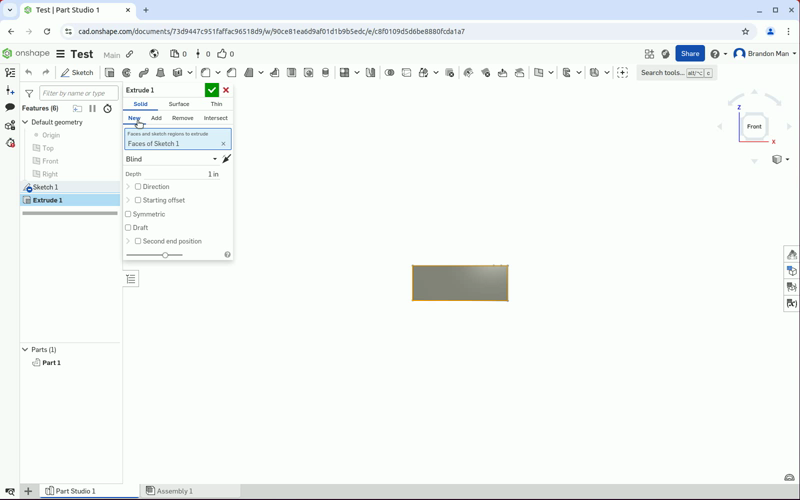
click(137, 120)
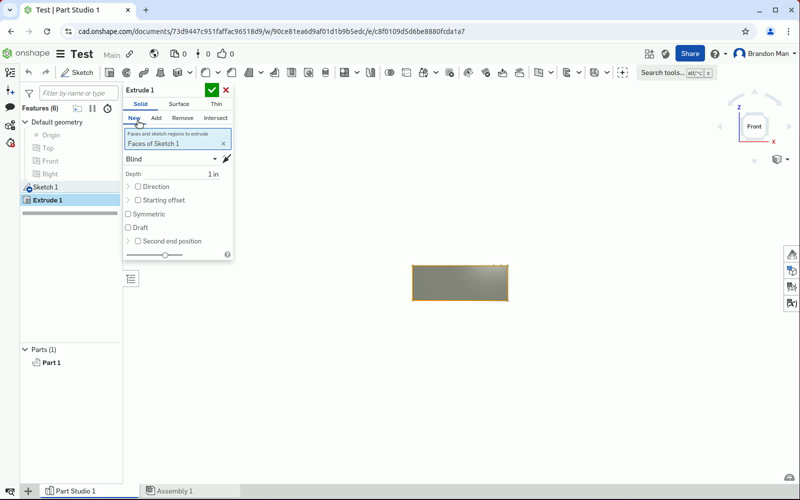
key(tab, 4)
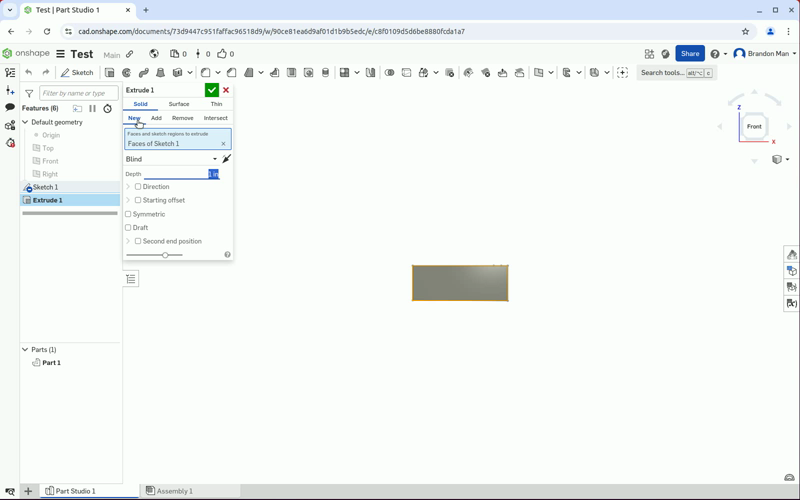
text(4.092)
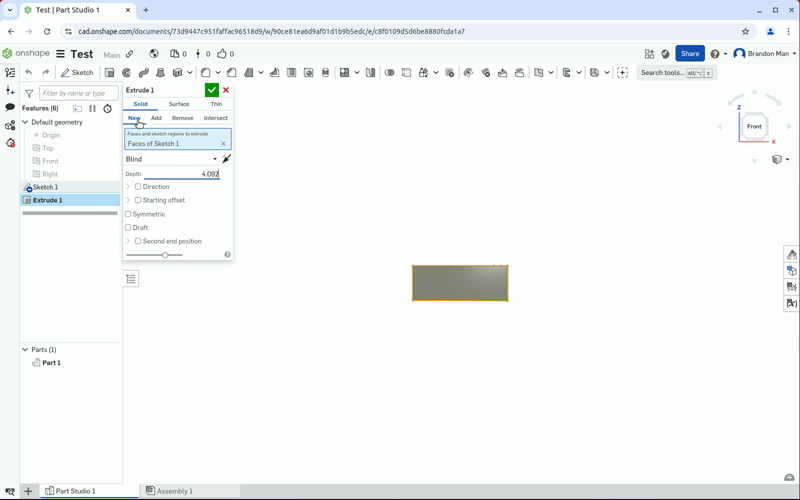
key(enter)
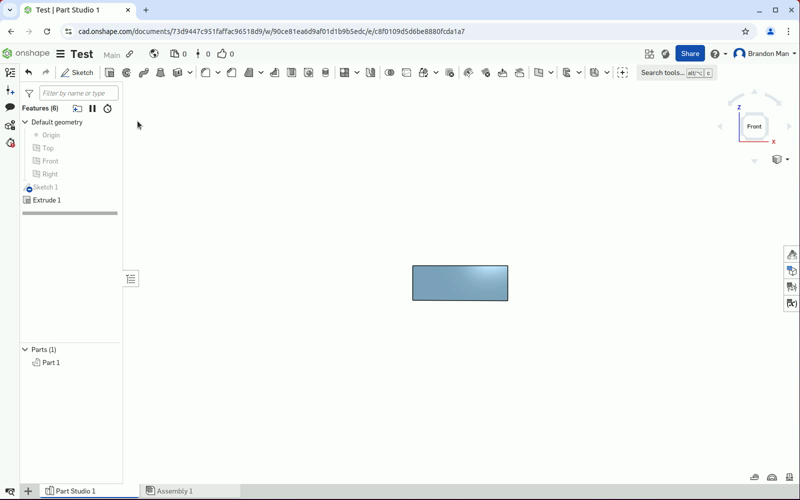
key(shift+h)
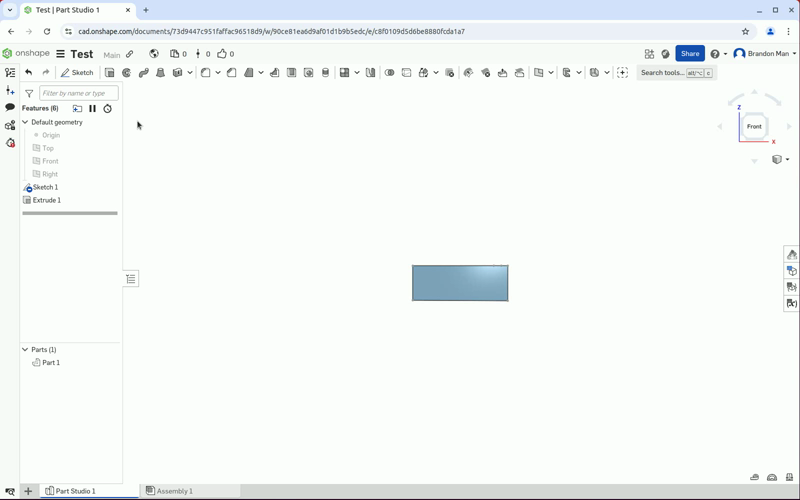
key(shift+h)
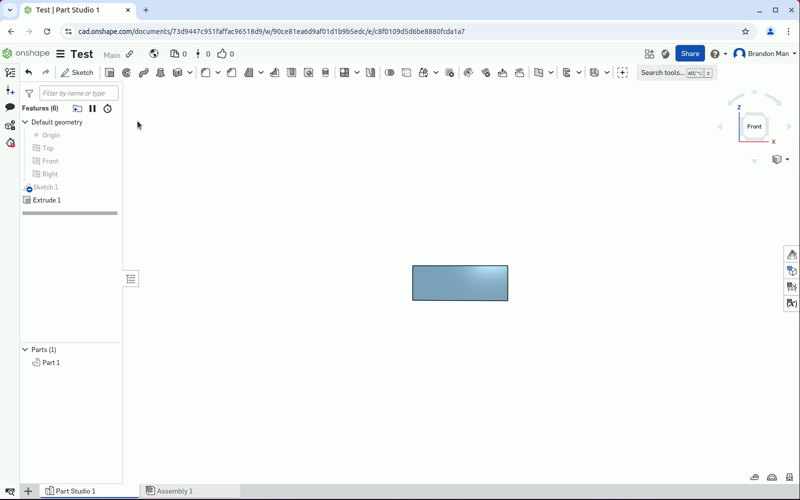
mouse_move(73, 189)
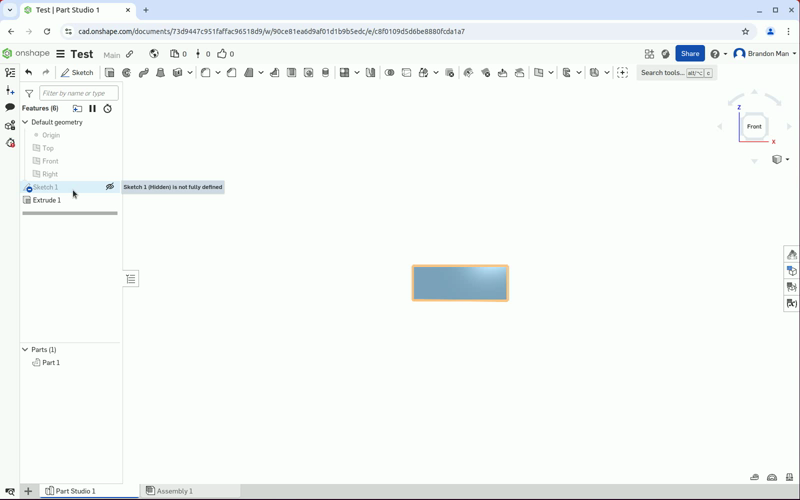
click(73, 189)
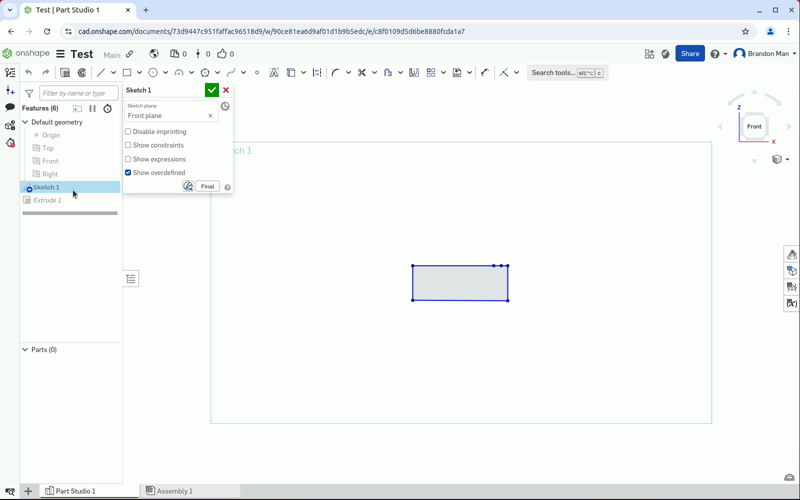
mouse_move(229, 92)
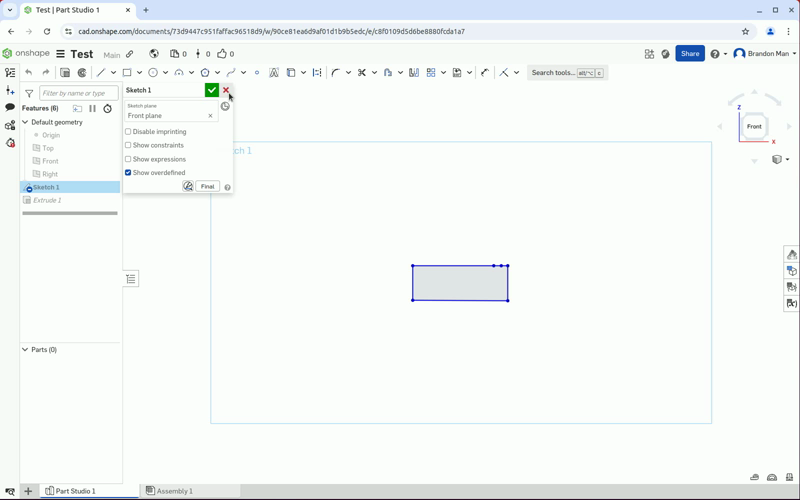
click(229, 92)
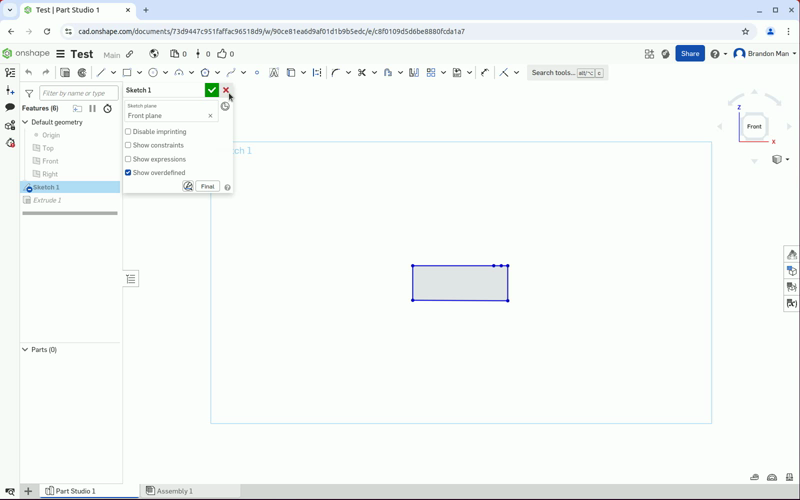
key(shift+s)
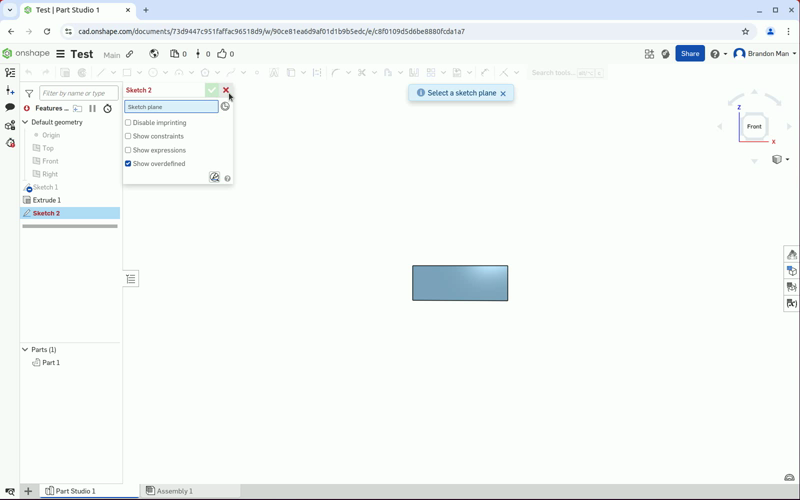
mouse_move(73, 163)
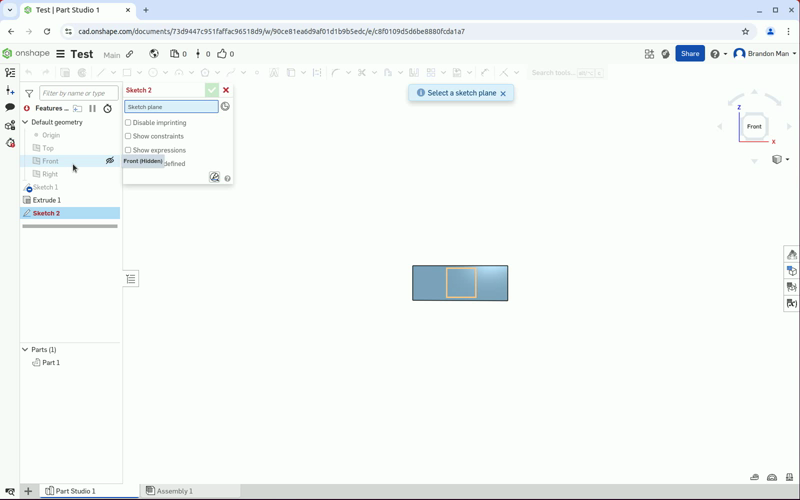
click(73, 163)
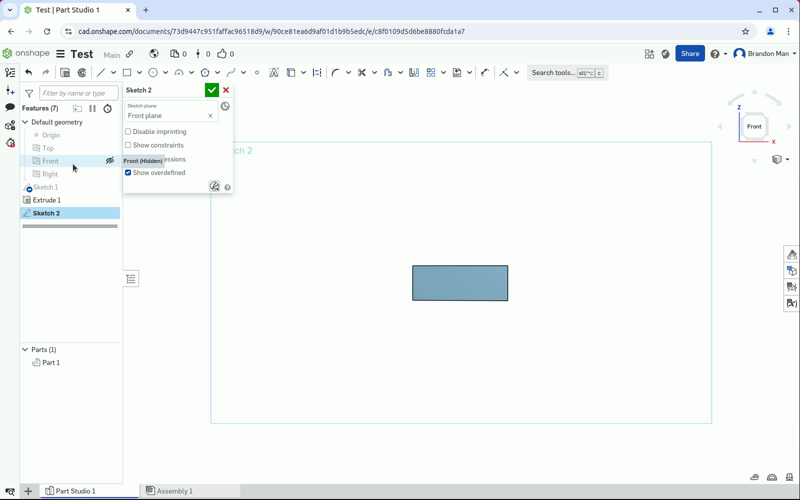
mouse_move(73, 352)
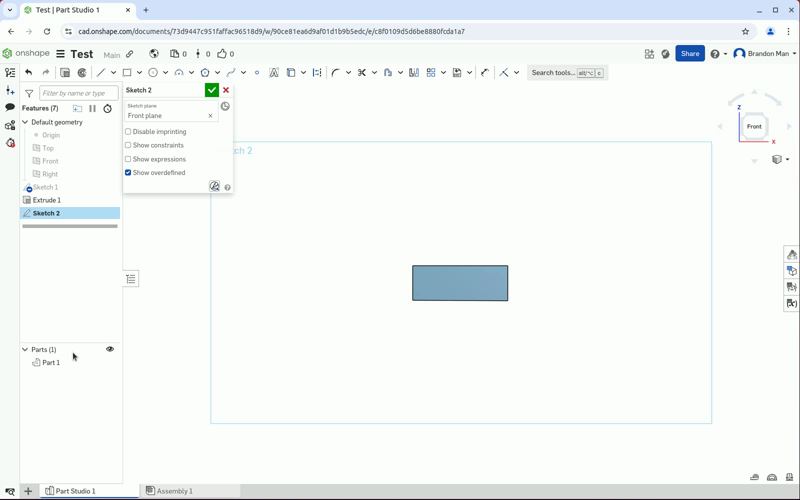
key(y)
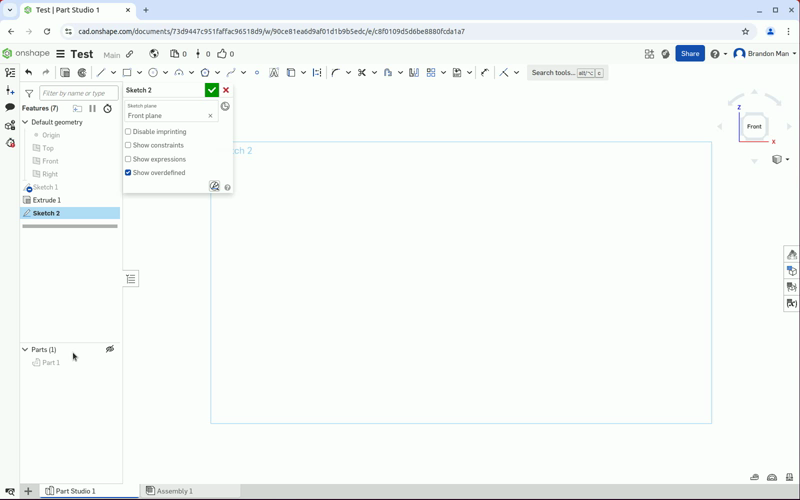
key(l)
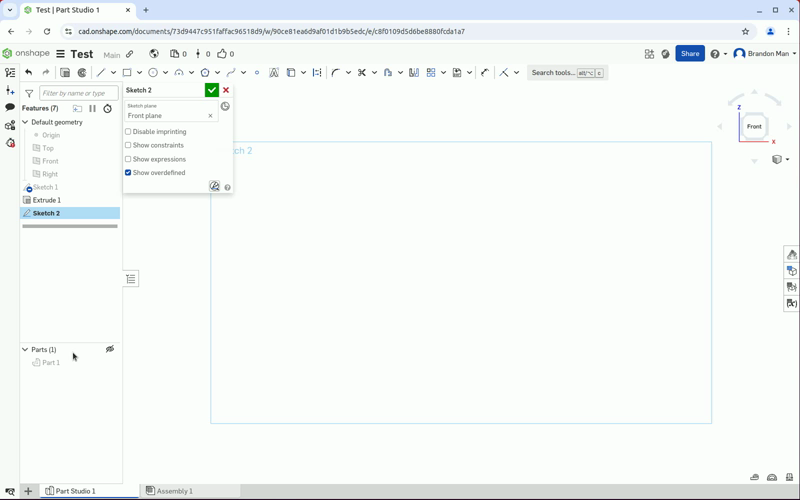
key_down(shift)
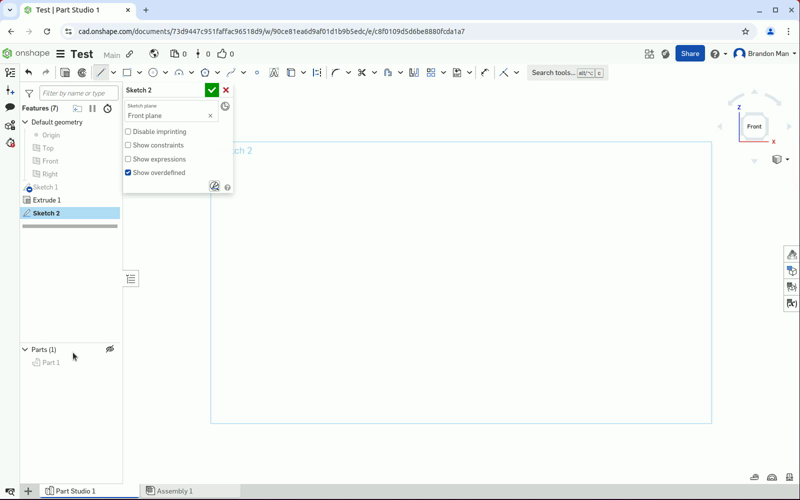
mouse_move(521, 251)
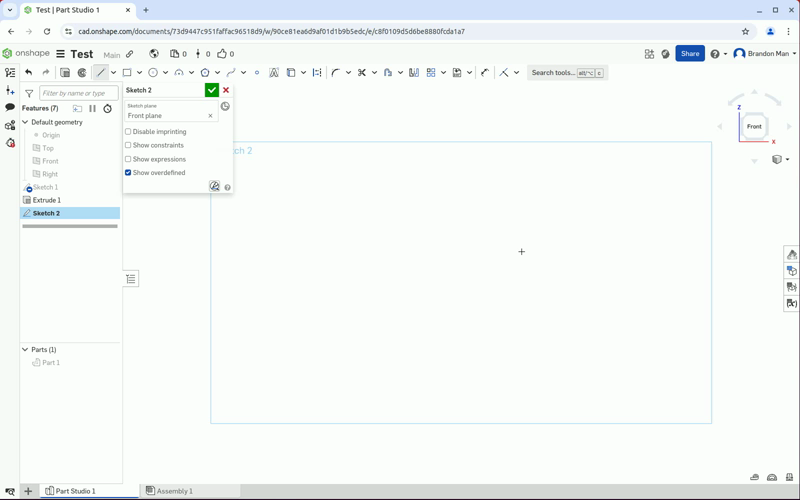
click(521, 251)
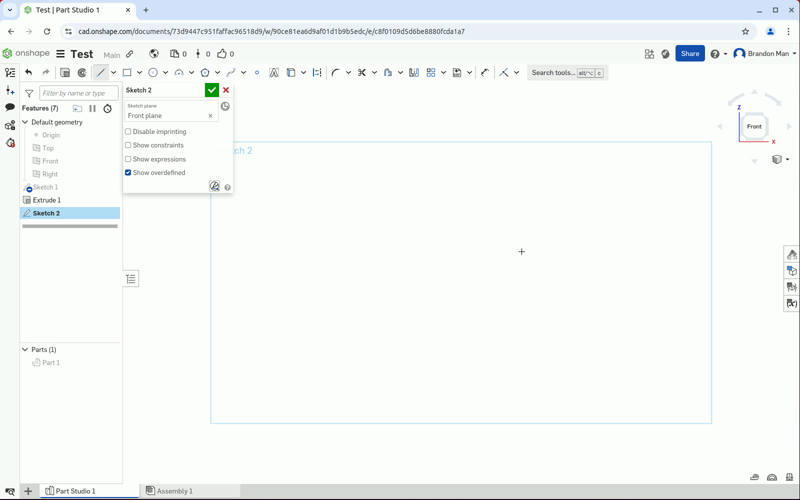
key_up(shift)
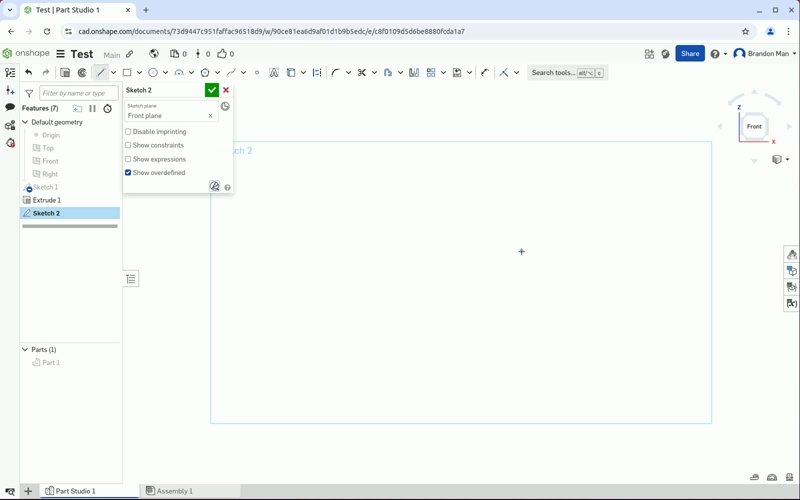
key_down(shift)
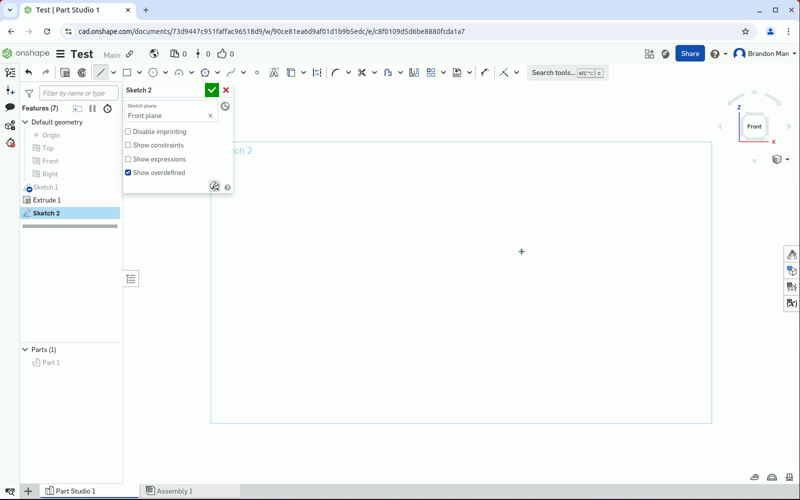
mouse_move(551, 251)
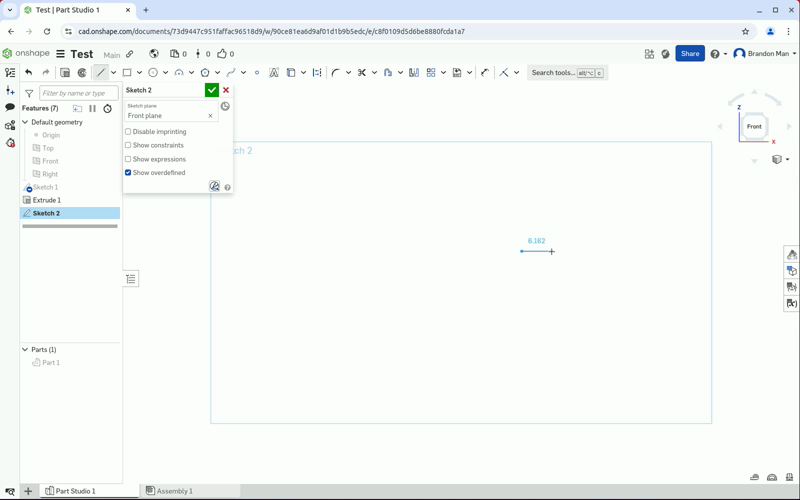
mouse_move(573, 251)
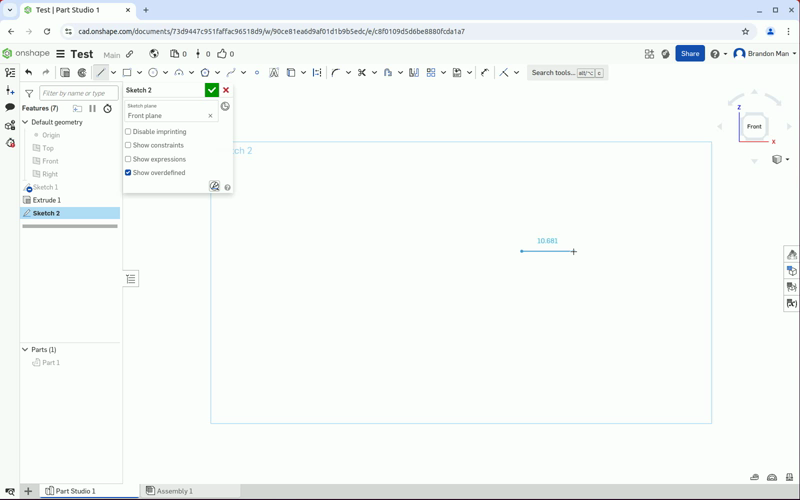
click(573, 251)
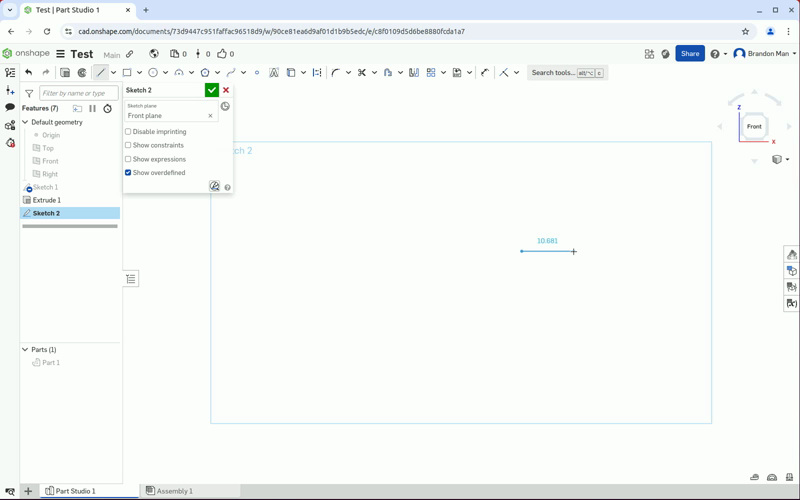
key_up(shift)
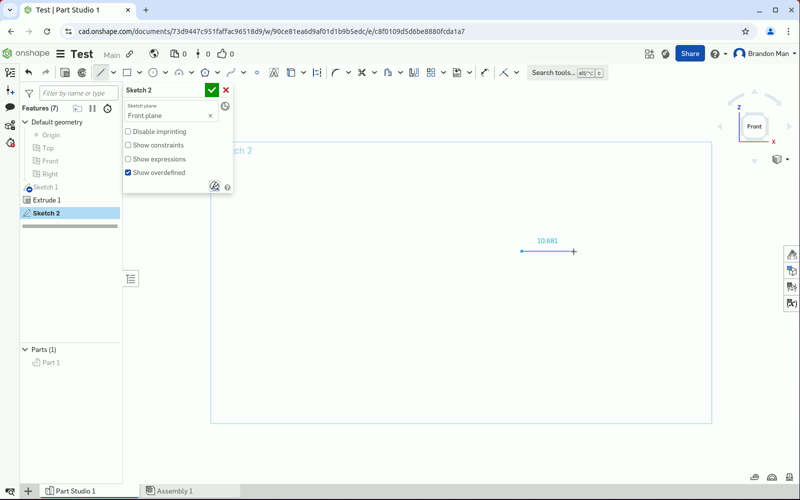
key_down(shift)
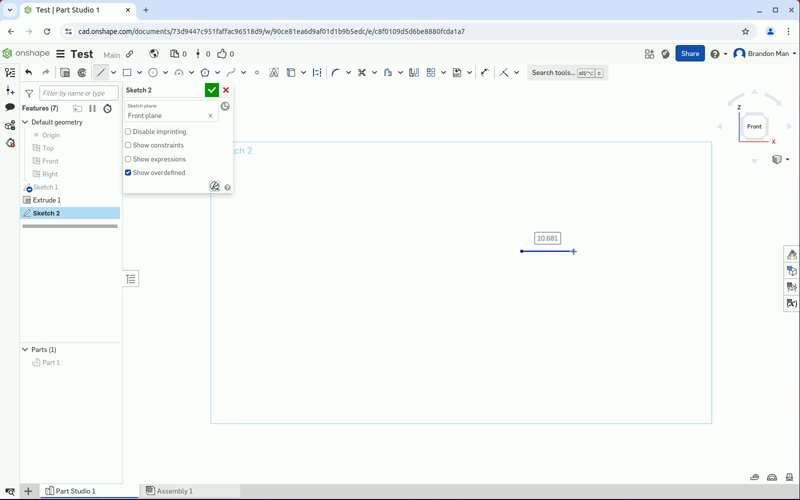
mouse_move(589, 251)
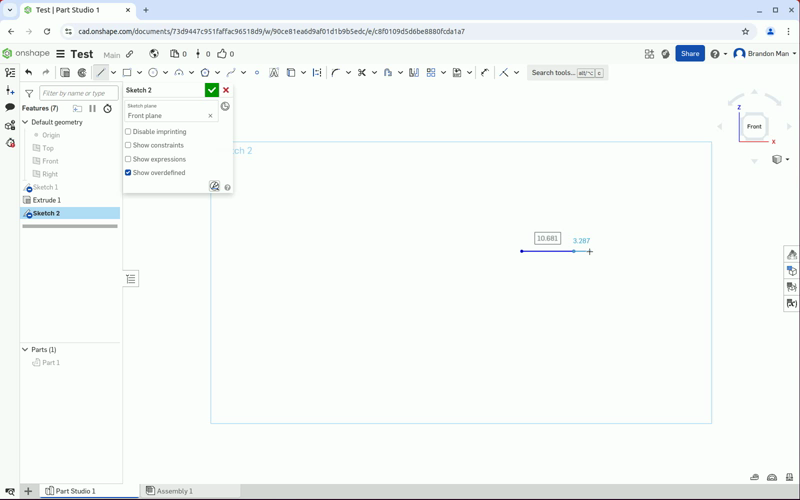
mouse_move(573, 227)
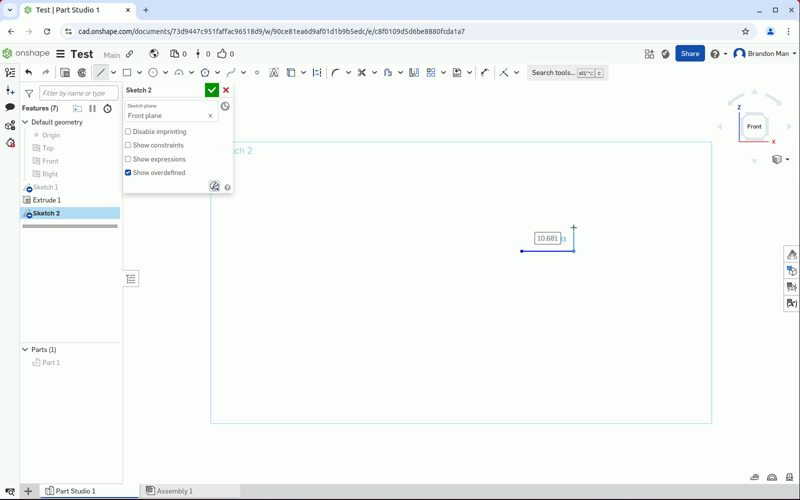
click(573, 227)
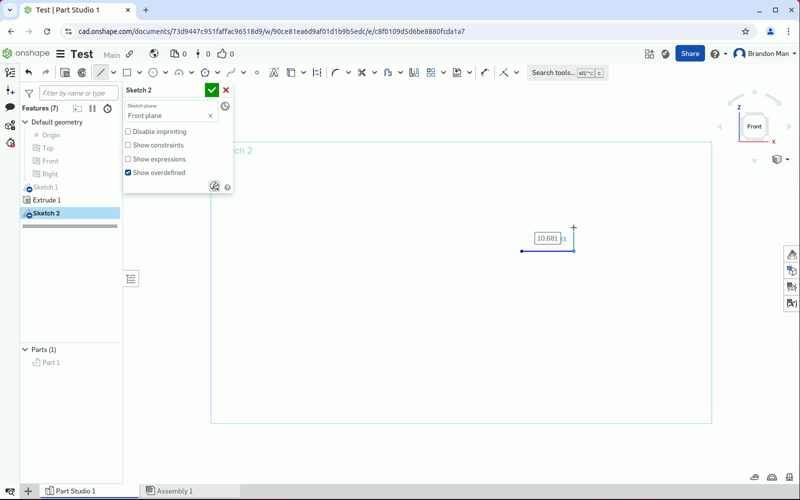
key_up(shift)
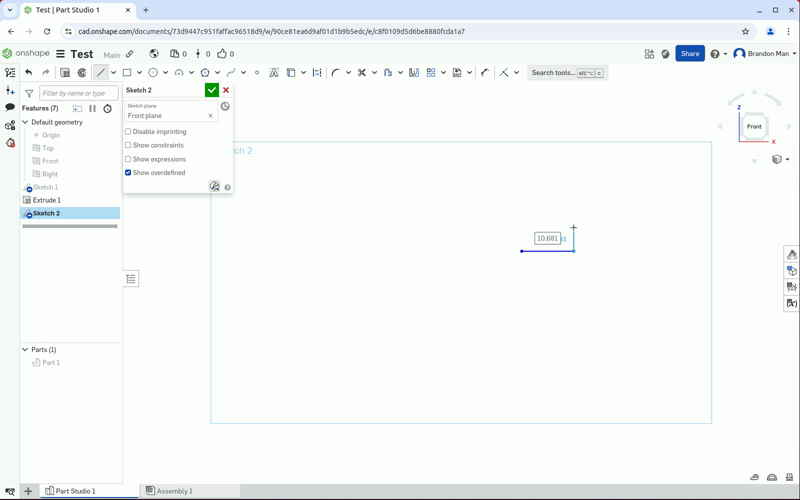
key_down(shift)
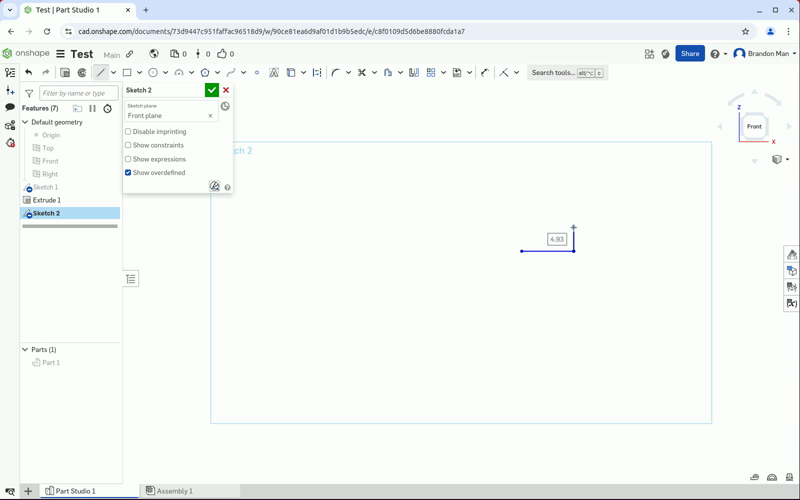
mouse_move(589, 227)
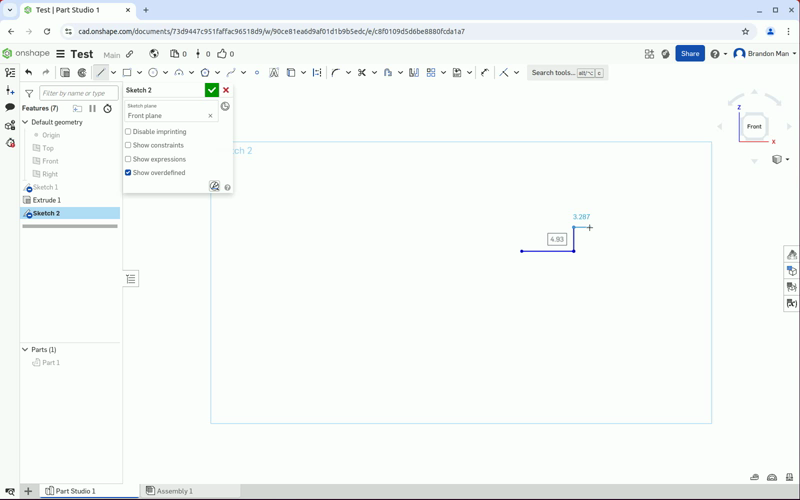
mouse_move(521, 227)
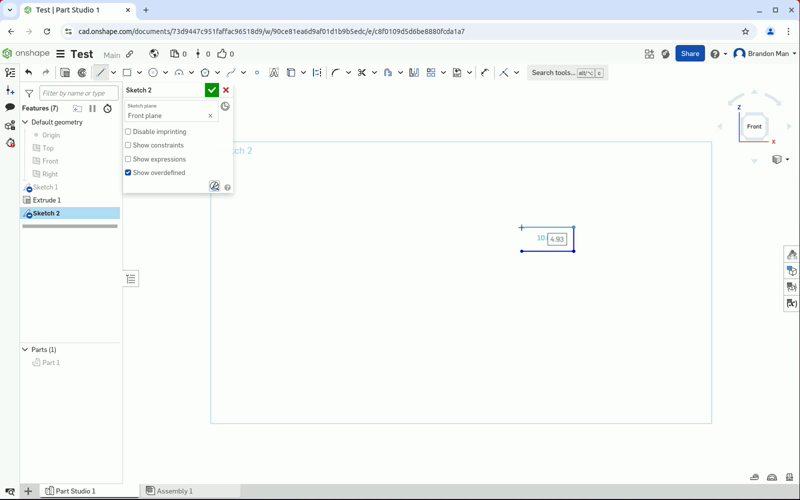
click(521, 227)
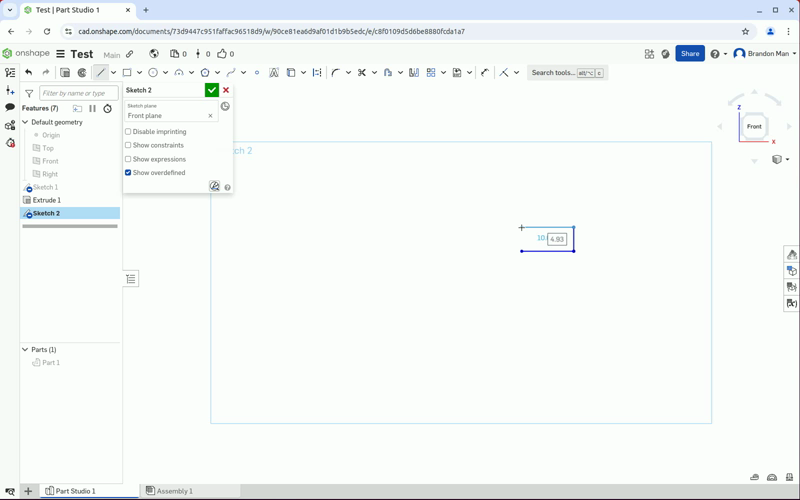
key_up(shift)
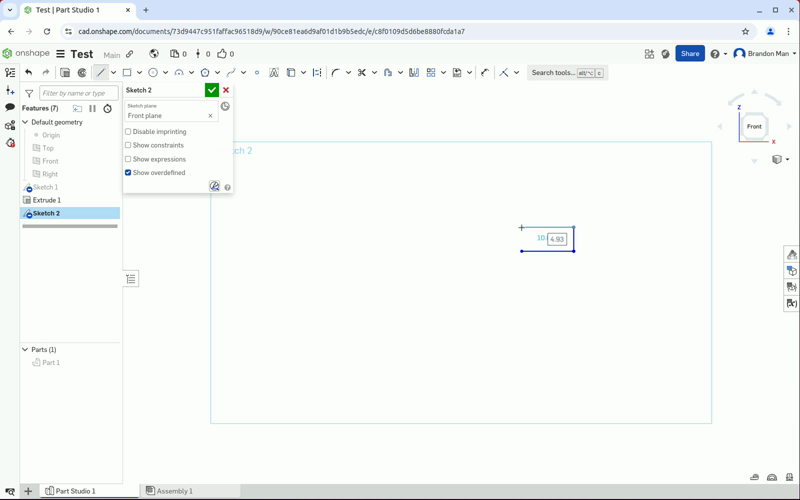
key_down(shift)
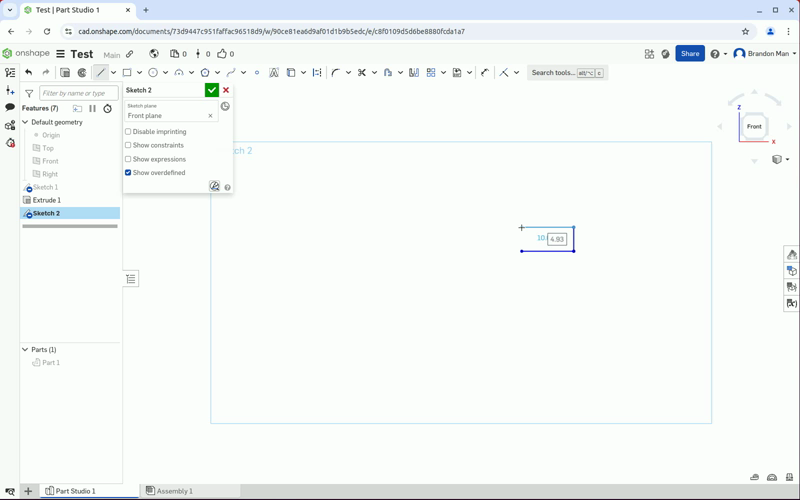
mouse_move(551, 227)
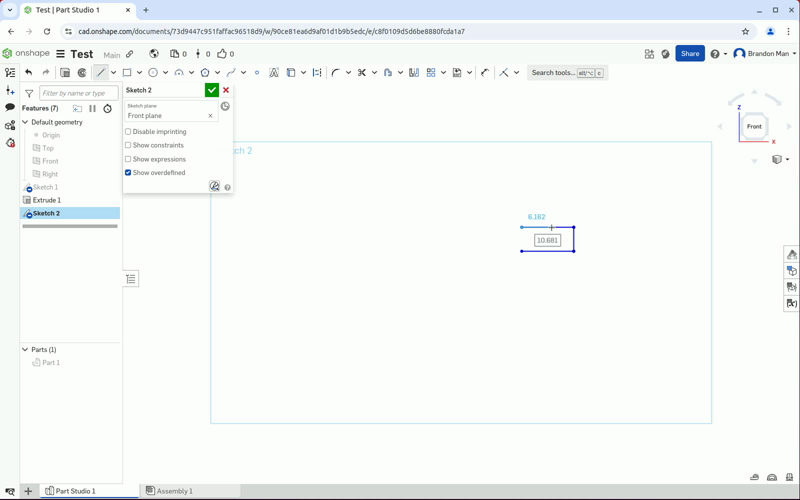
mouse_move(521, 235)
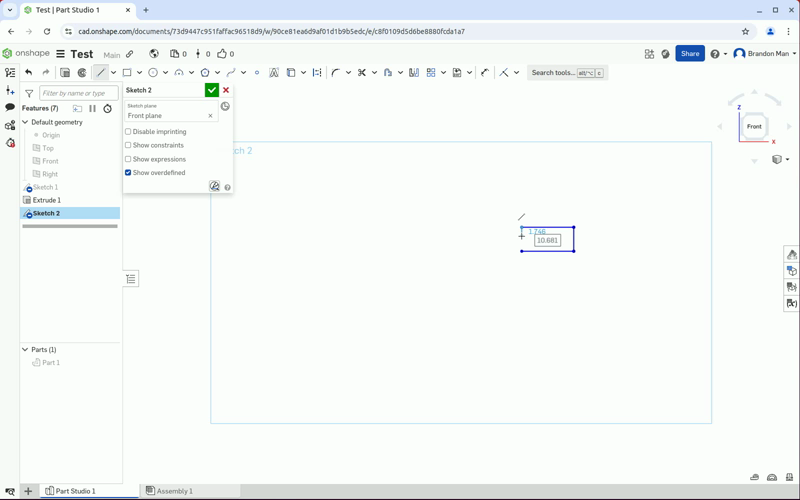
click(521, 235)
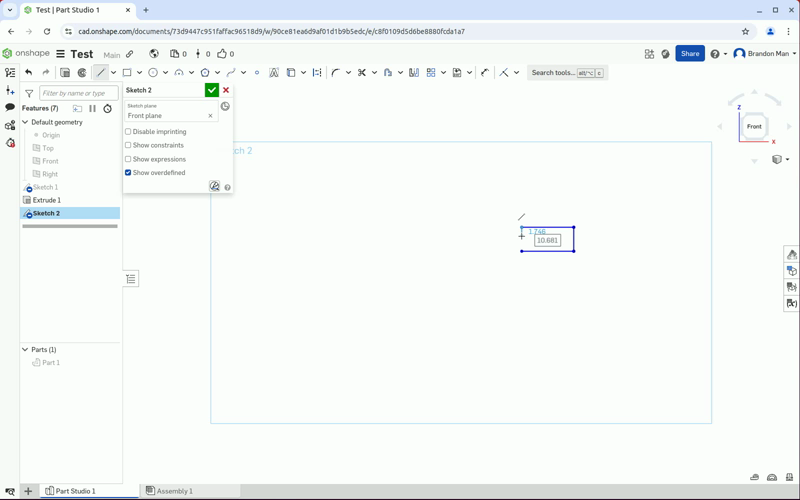
key_up(shift)
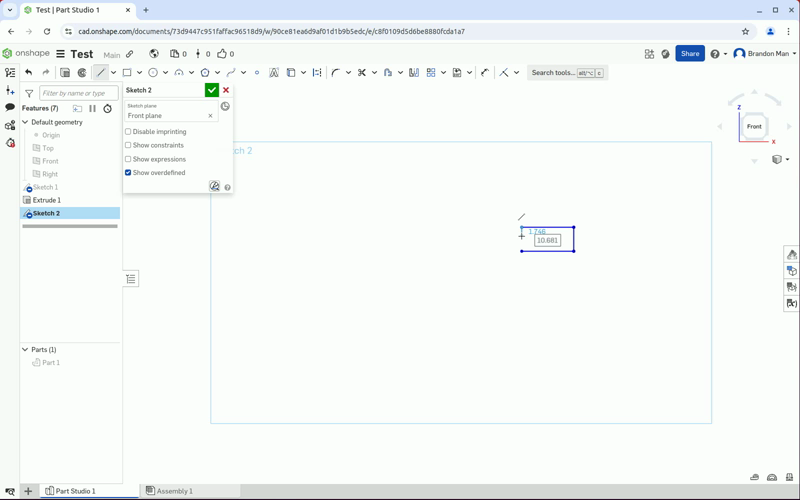
key_down(shift)
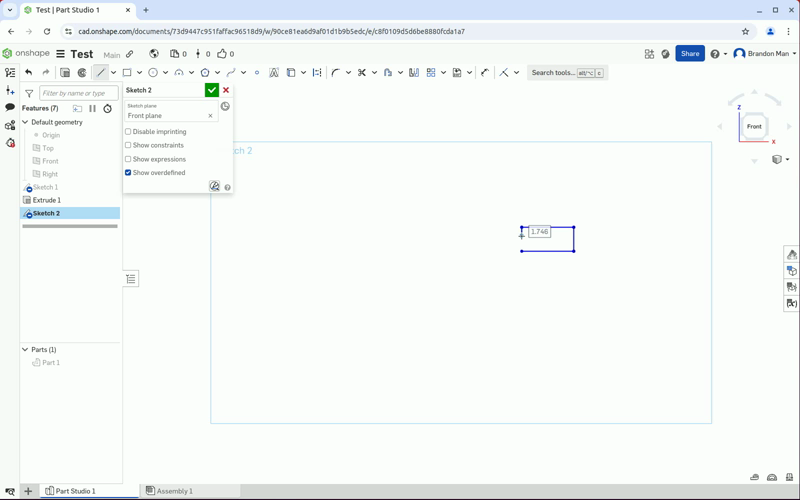
mouse_move(551, 235)
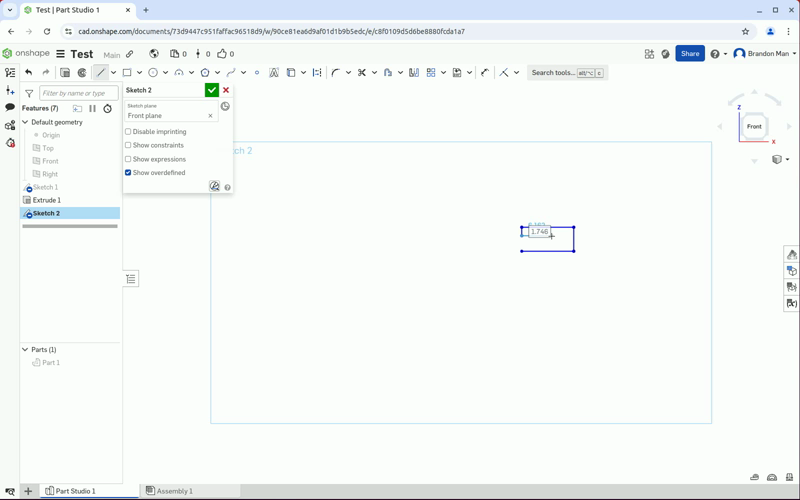
mouse_move(521, 246)
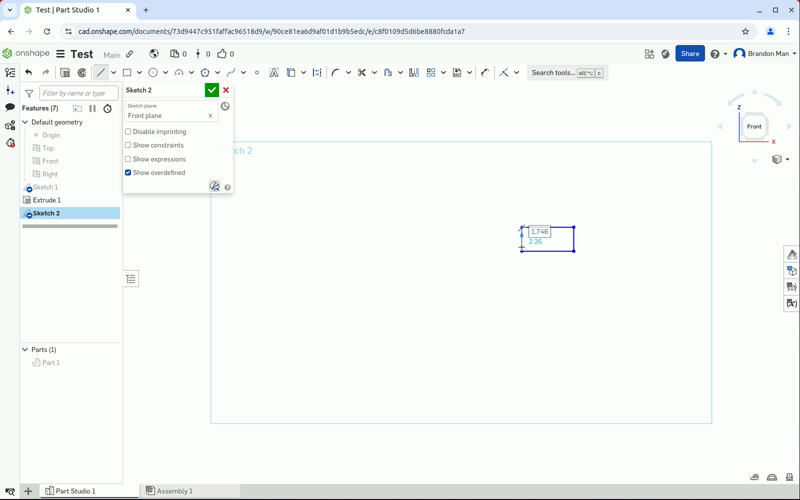
click(521, 246)
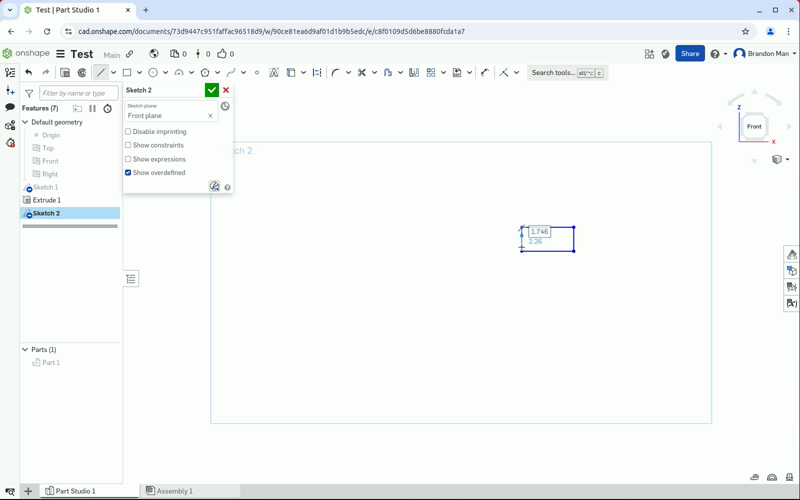
key_up(shift)
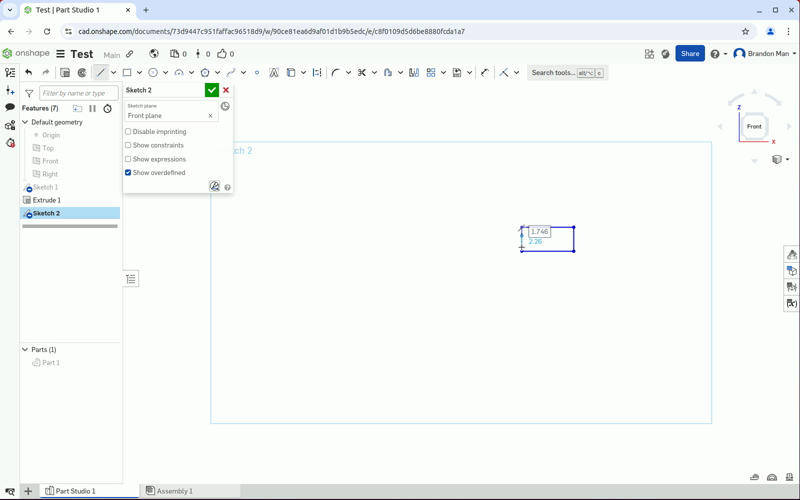
mouse_move(551, 246)
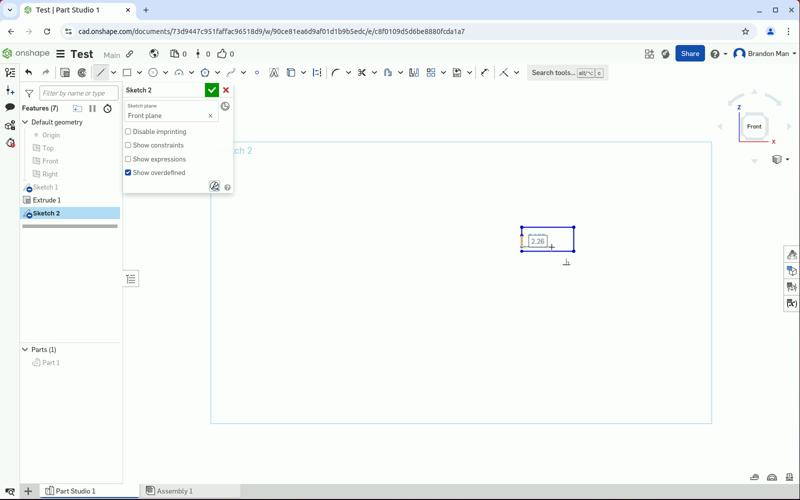
key_down(shift)
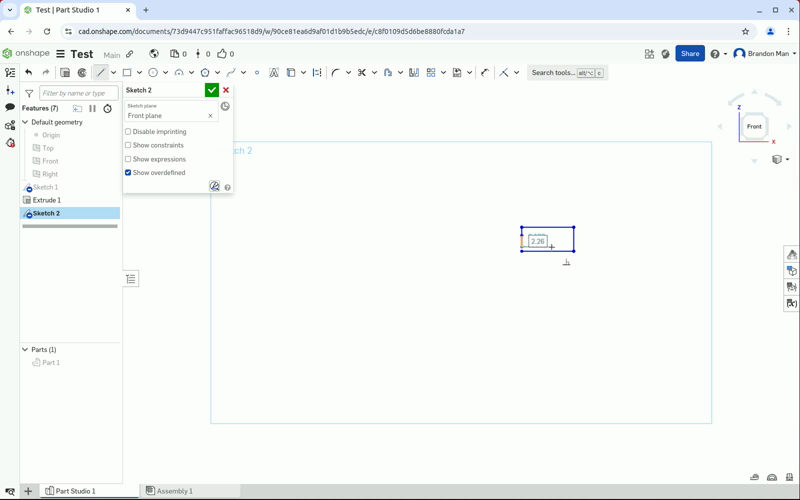
mouse_move(521, 251)
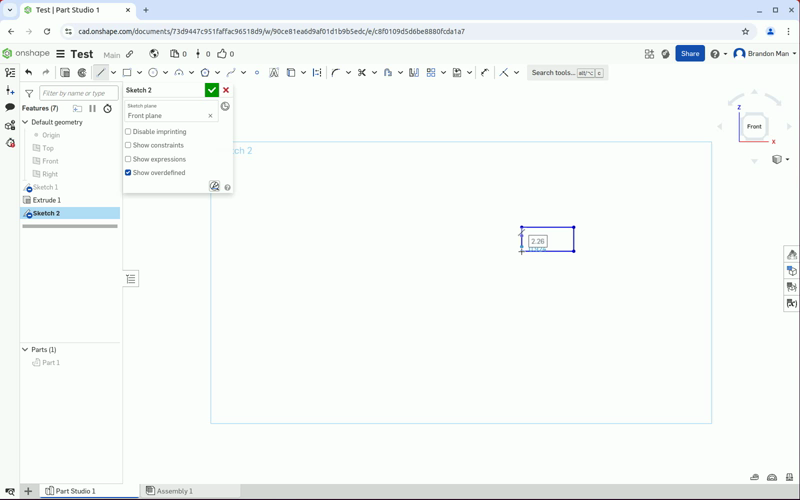
scroll(6)
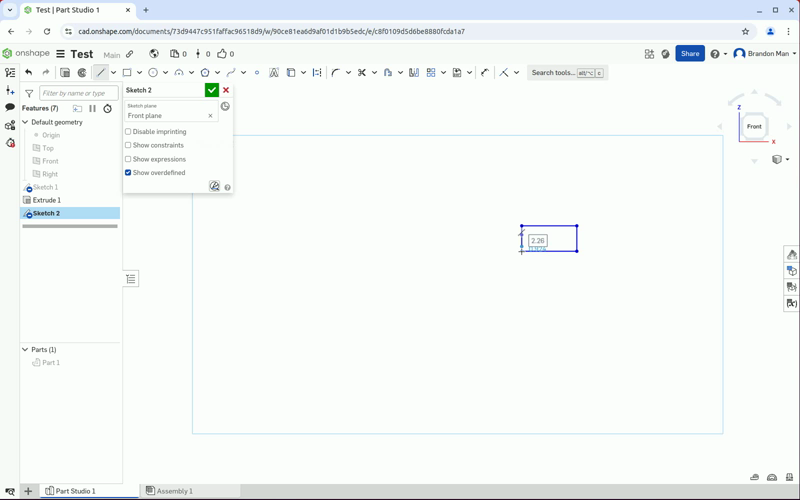
scroll(6)
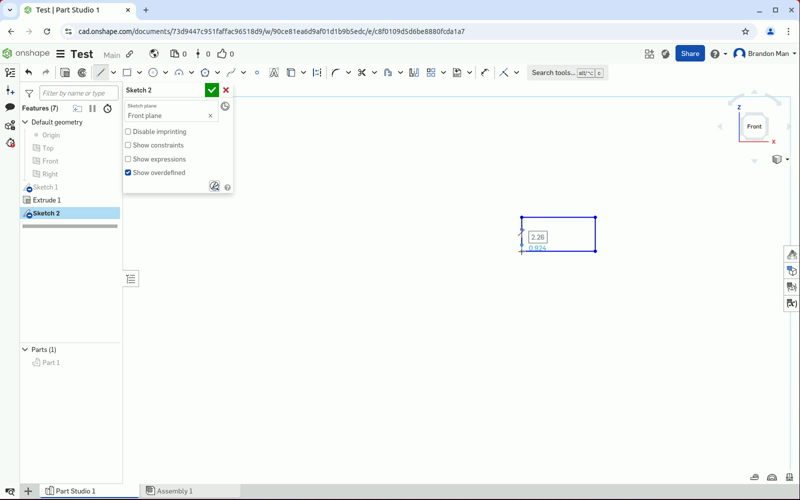
scroll(6)
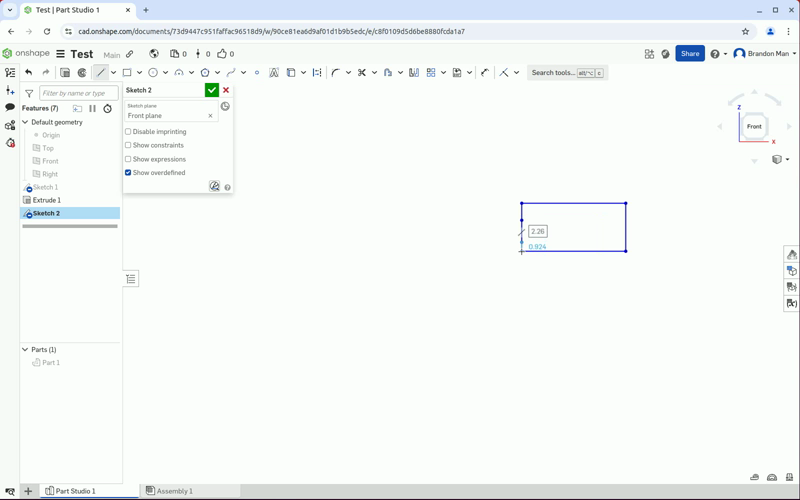
scroll(6)
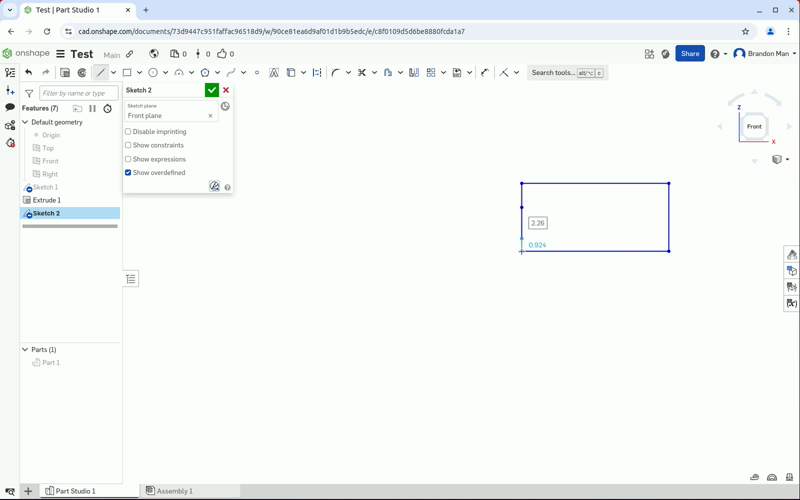
scroll(6)
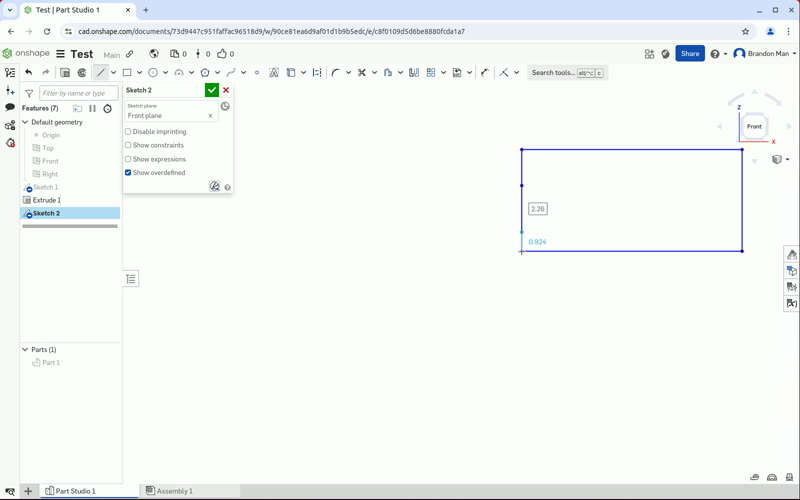
scroll(6)
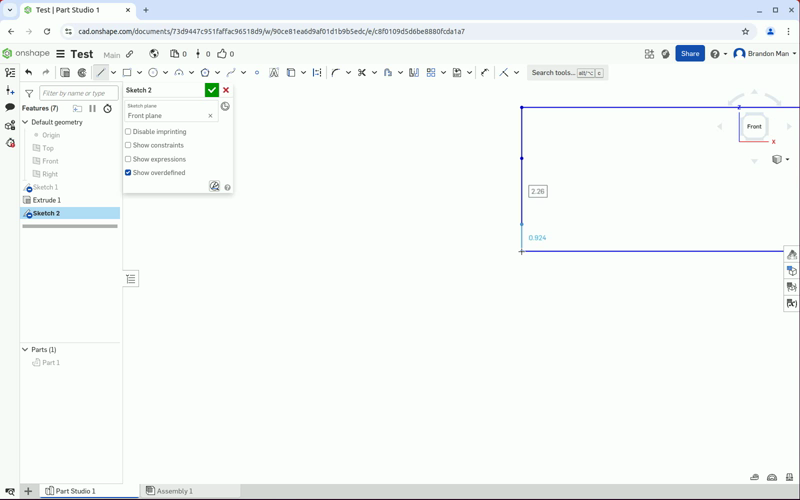
scroll(6)
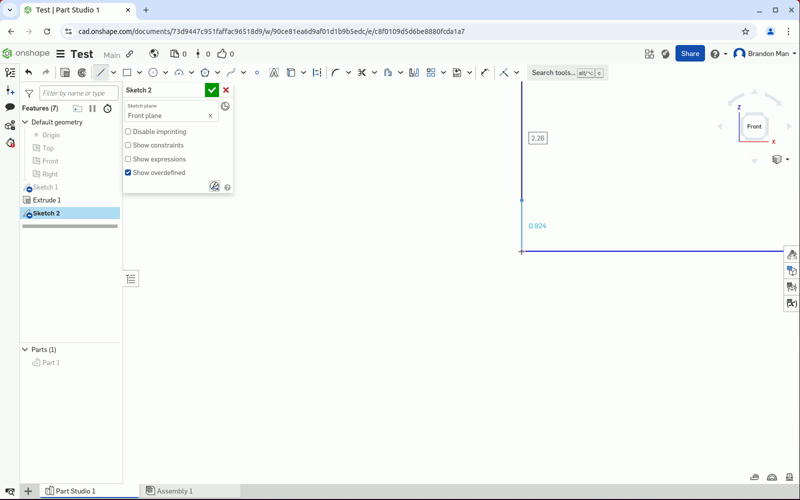
key_up(shift)
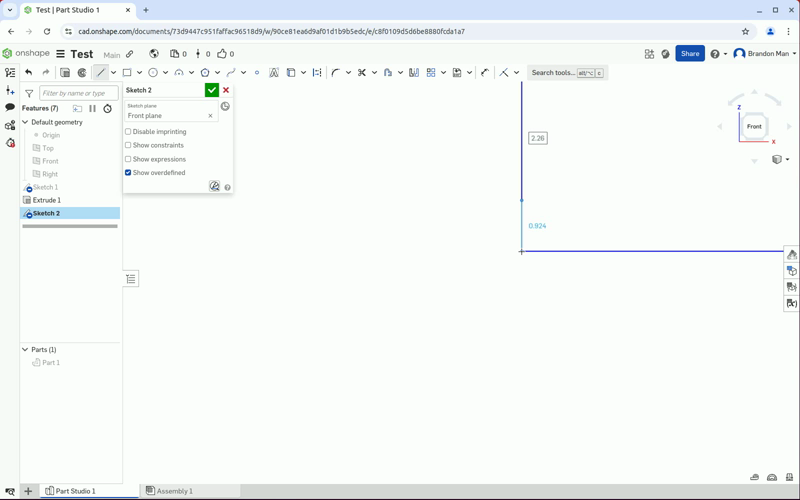
click(521, 251)
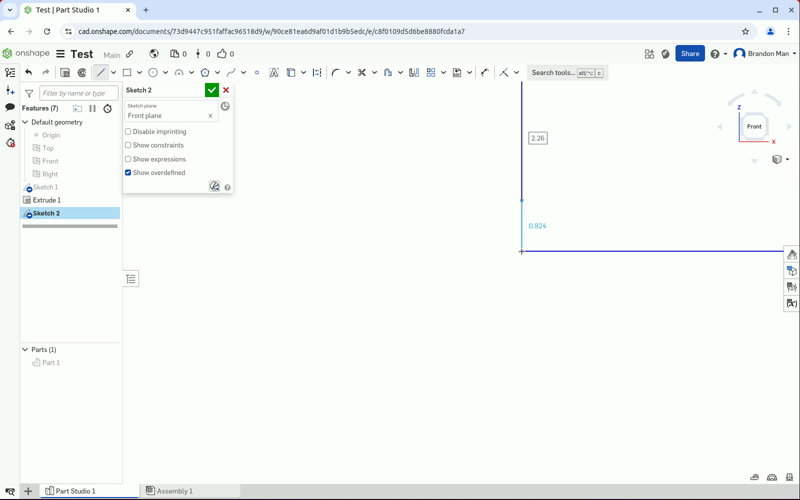
scroll(-6)
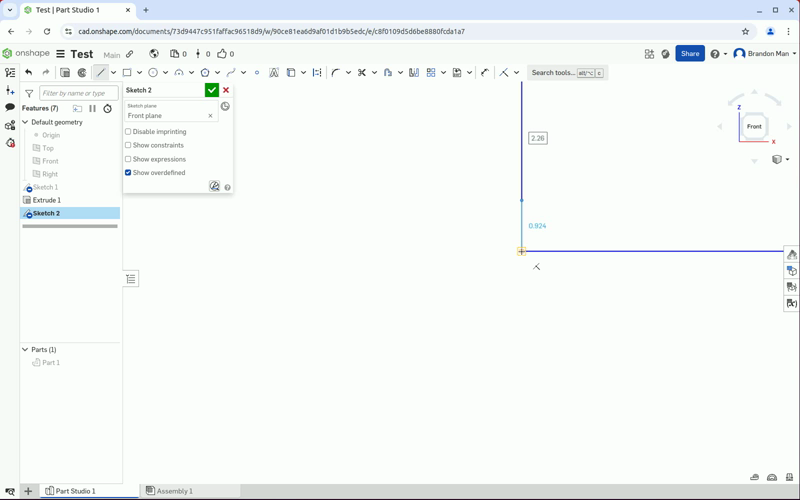
scroll(-6)
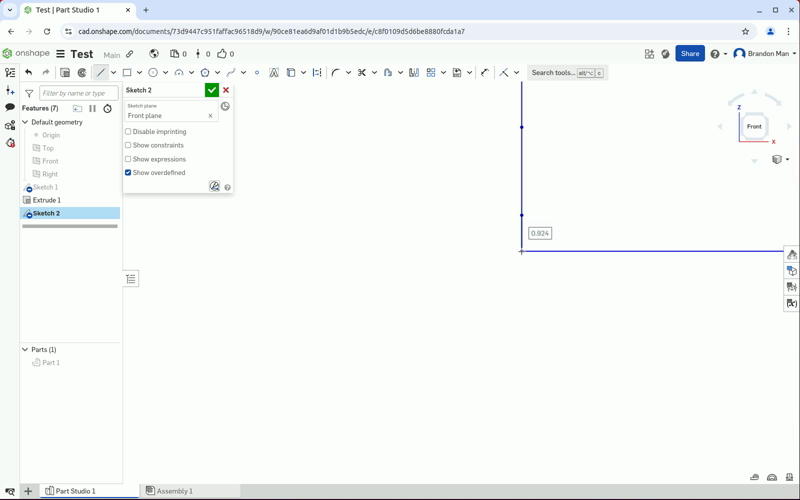
scroll(-6)
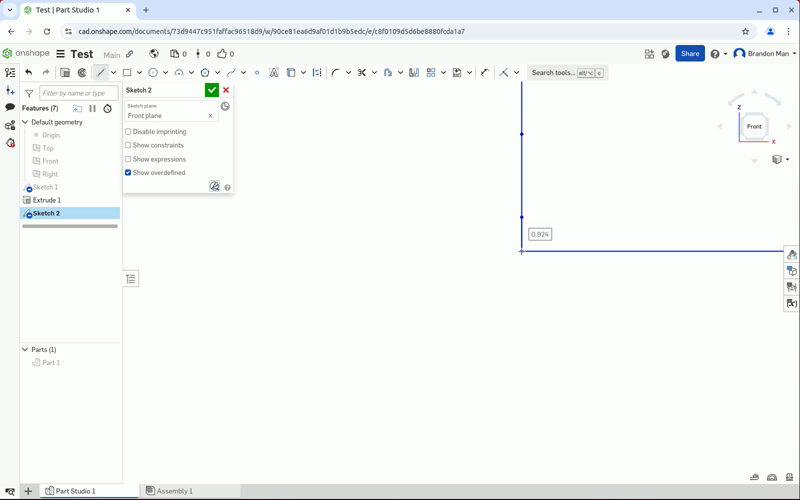
scroll(-6)
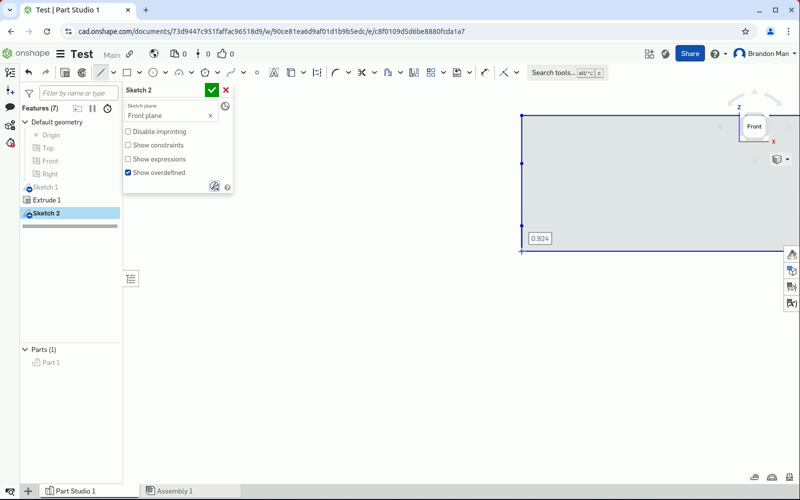
scroll(-6)
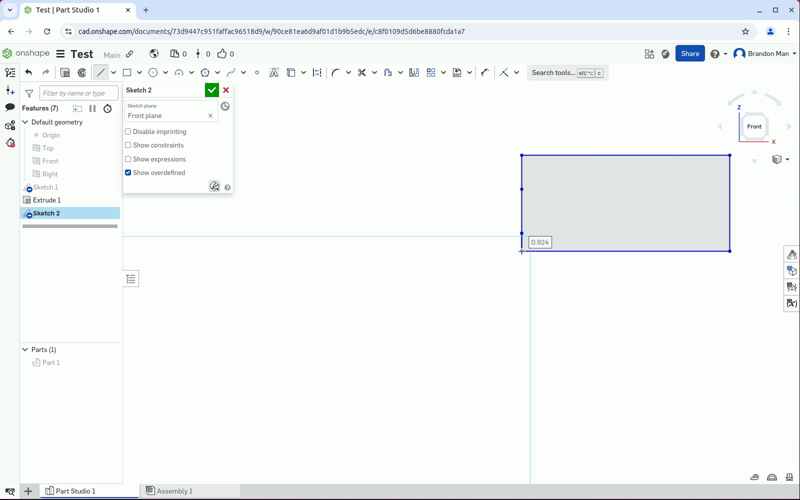
scroll(-6)
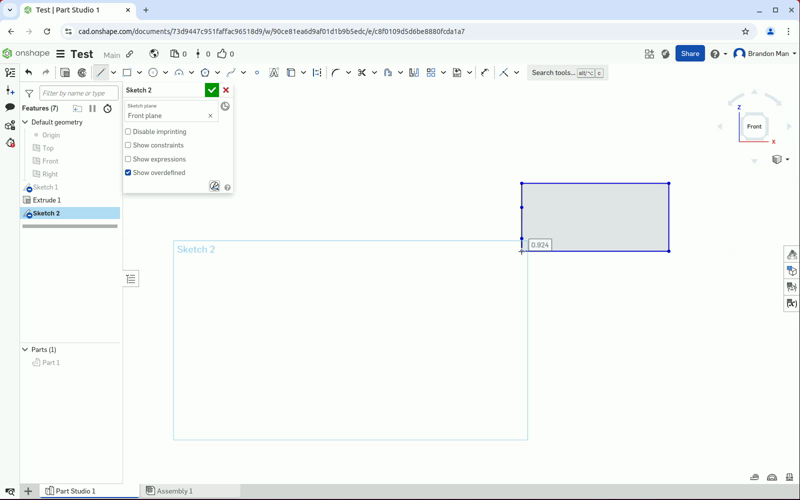
scroll(-6)
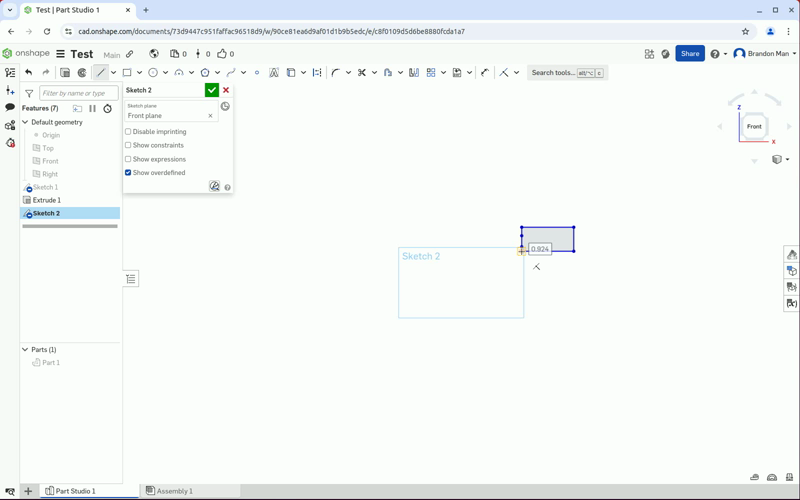
key(esc)
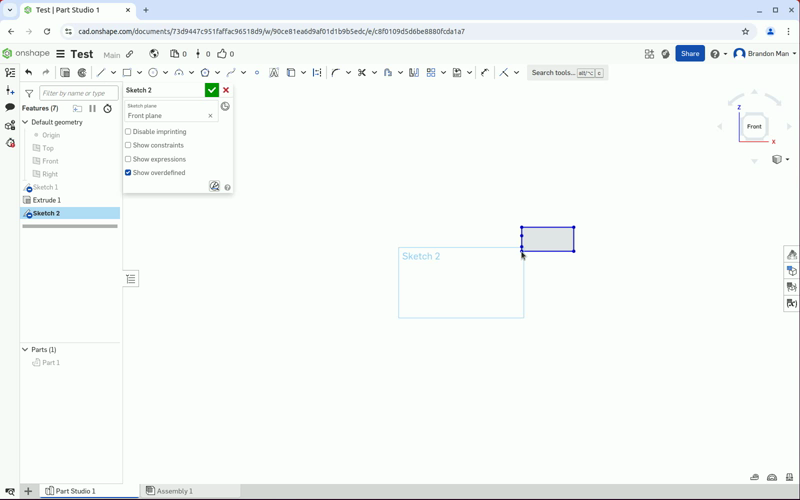
mouse_move(527, 233)
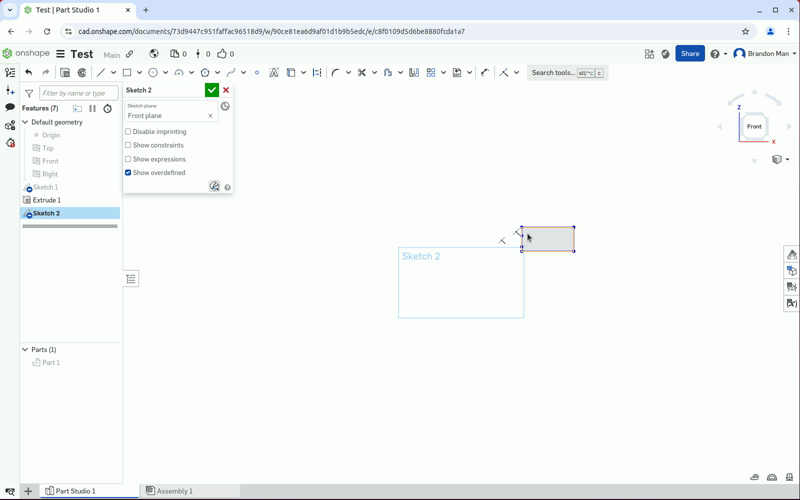
scroll(6)
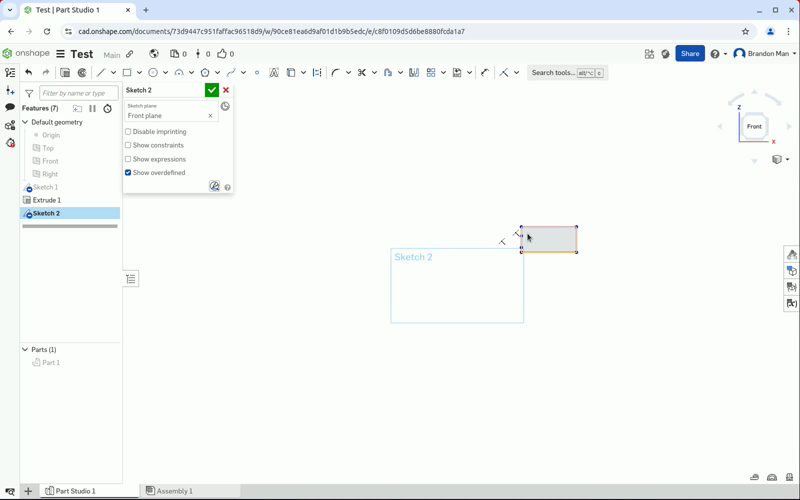
scroll(6)
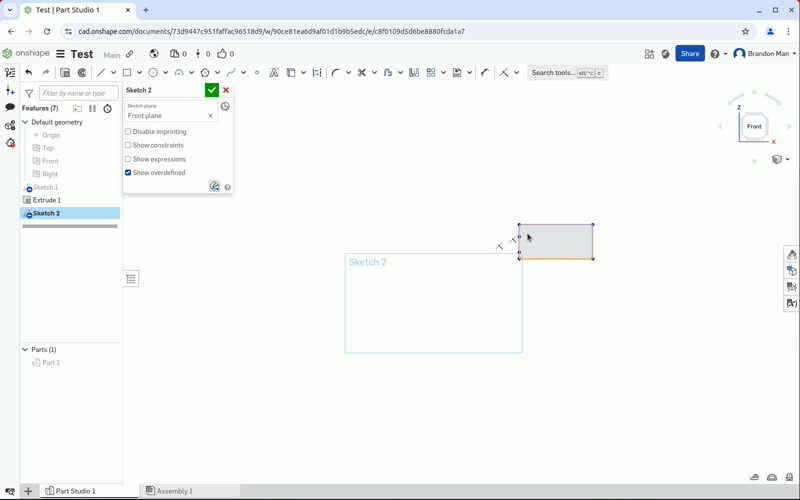
scroll(6)
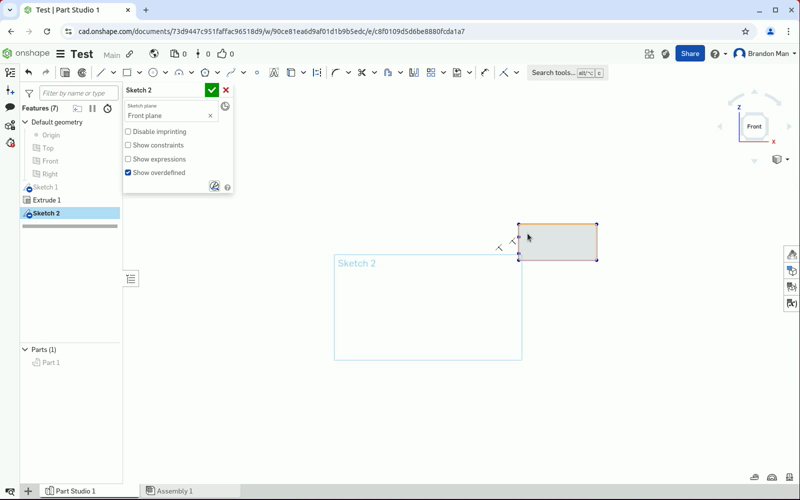
scroll(6)
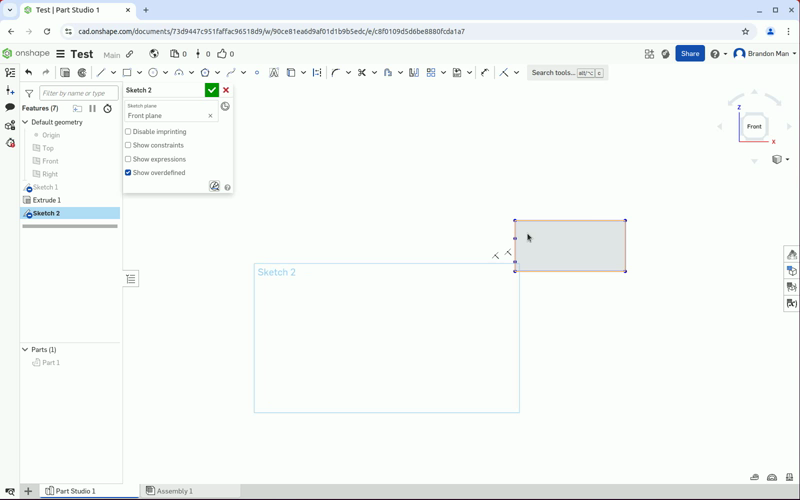
scroll(6)
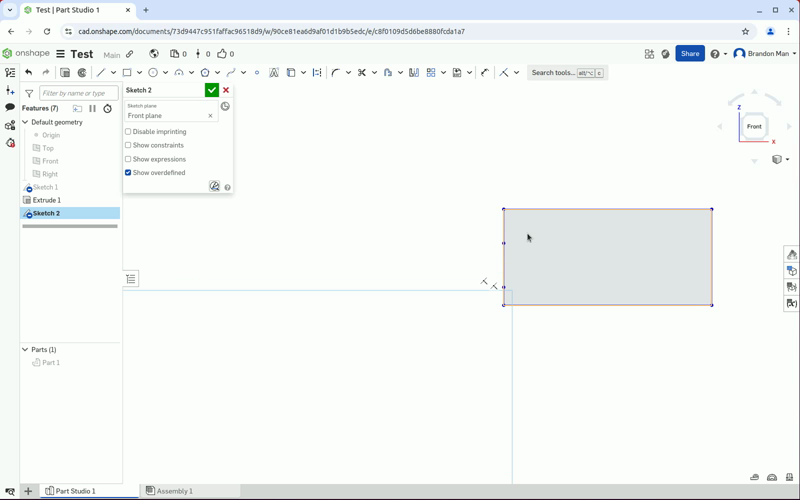
scroll(6)
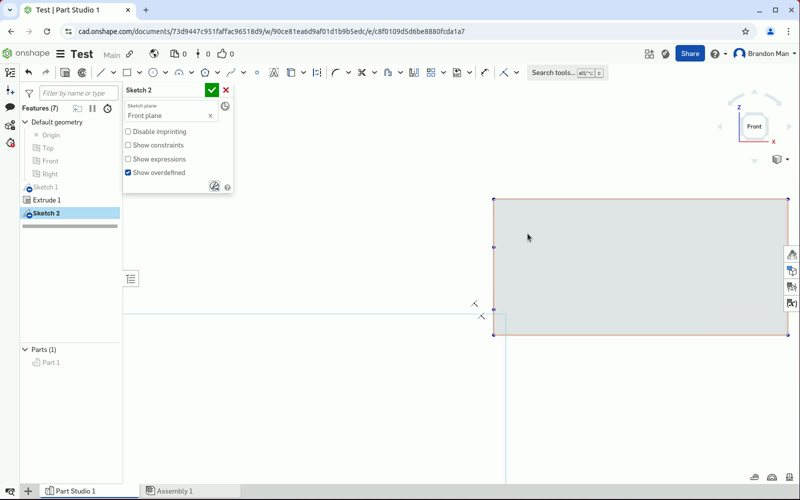
scroll(6)
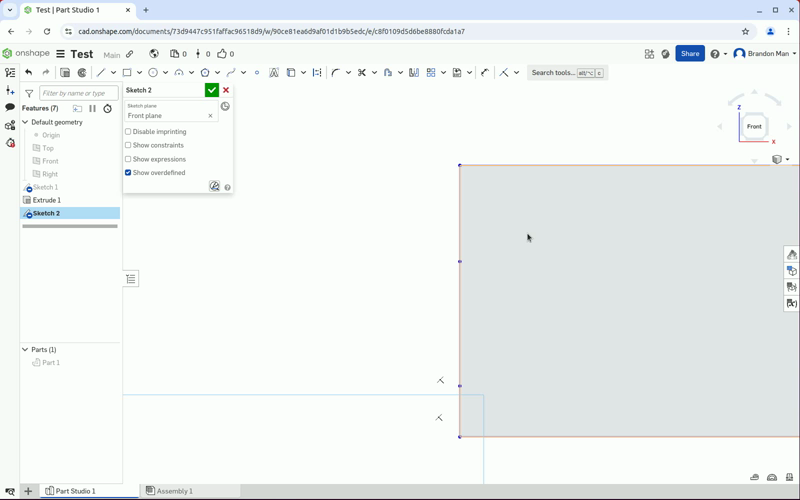
click(527, 233)
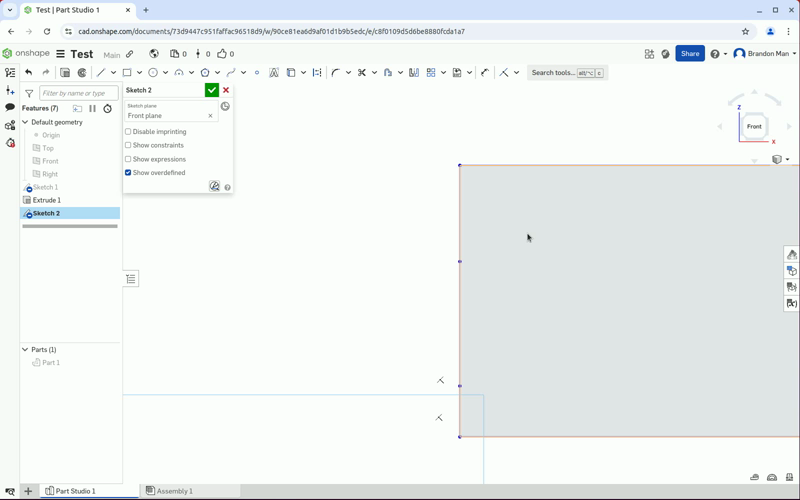
scroll(-6)
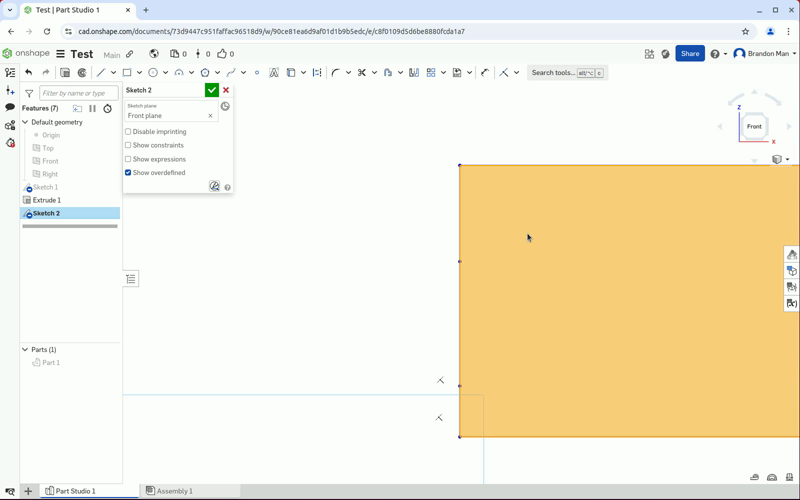
scroll(-6)
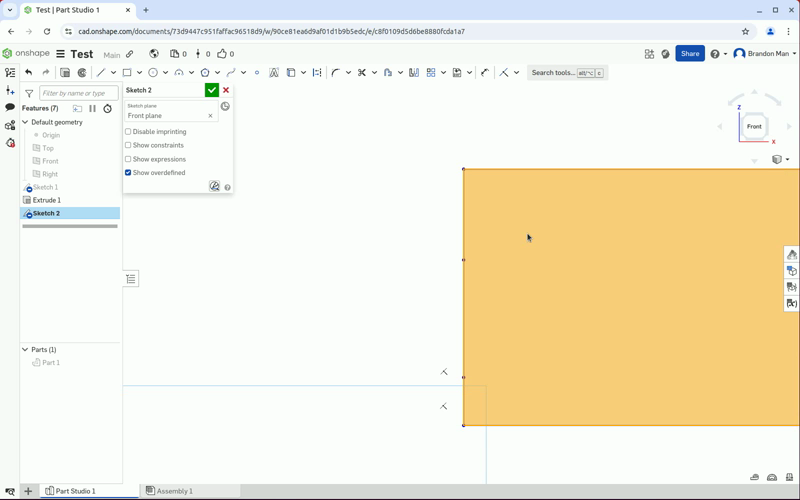
scroll(-6)
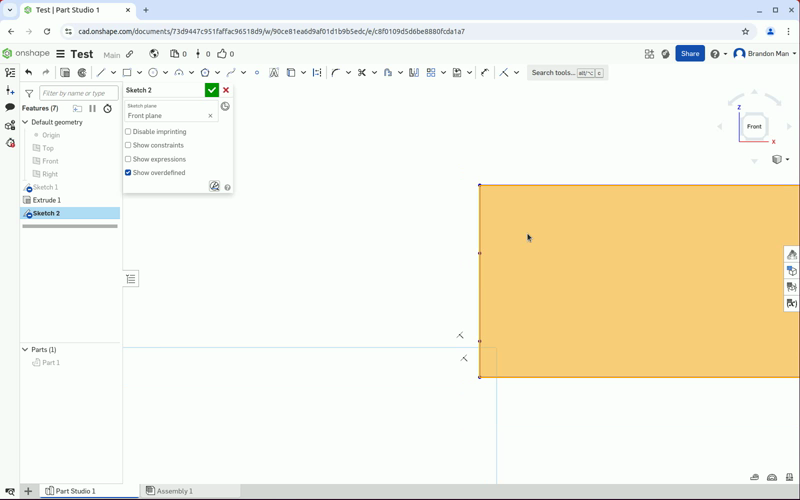
scroll(-6)
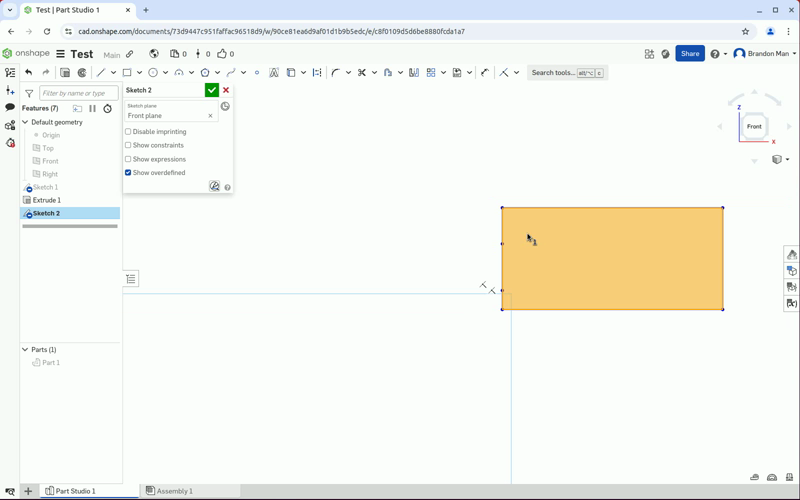
scroll(-6)
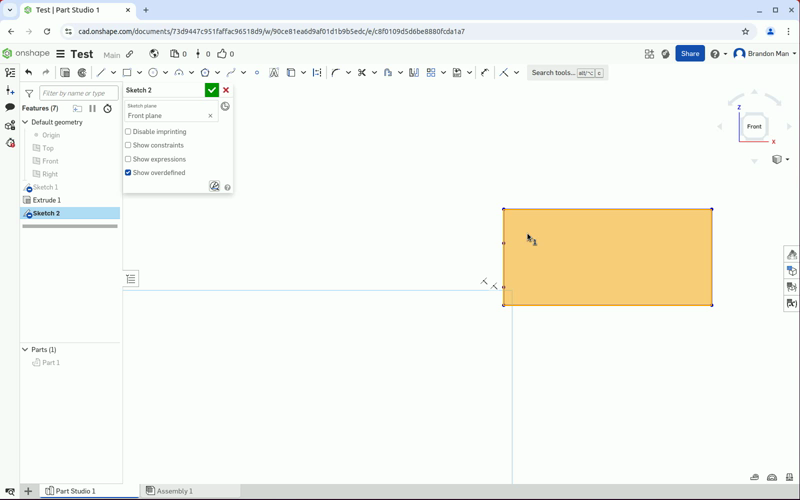
scroll(-6)
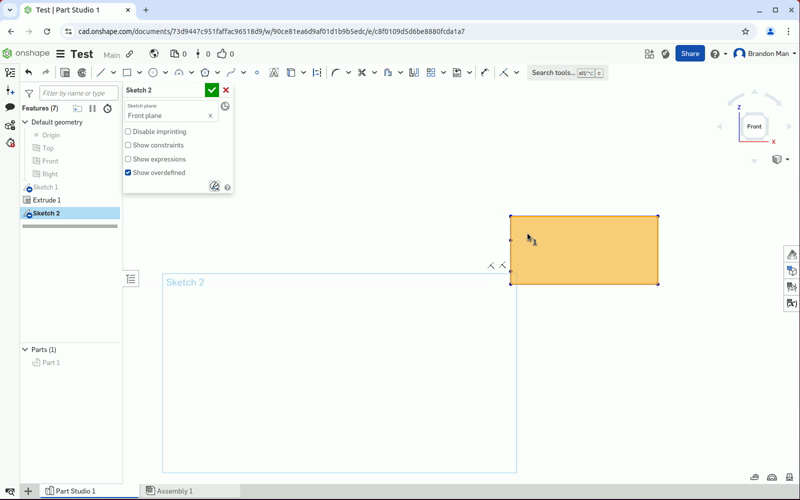
scroll(-6)
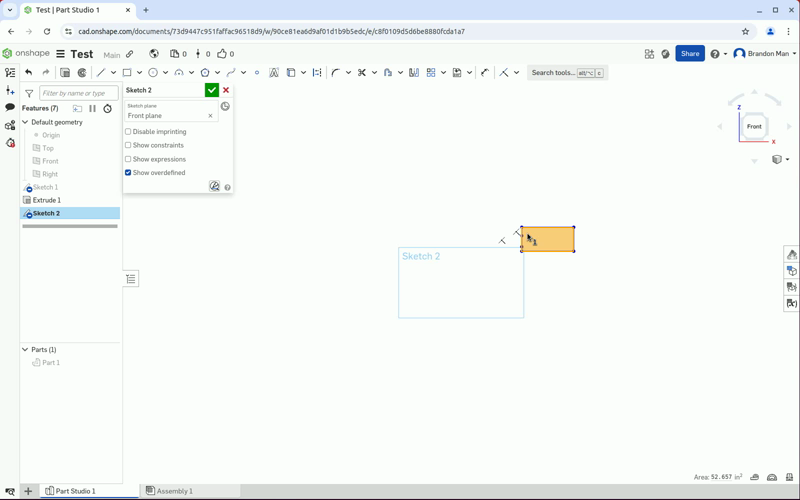
mouse_move(73, 352)
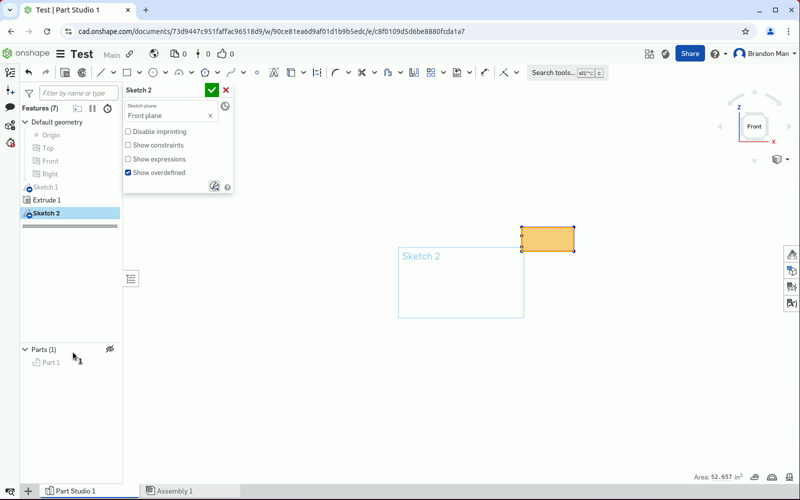
key(shift+y)
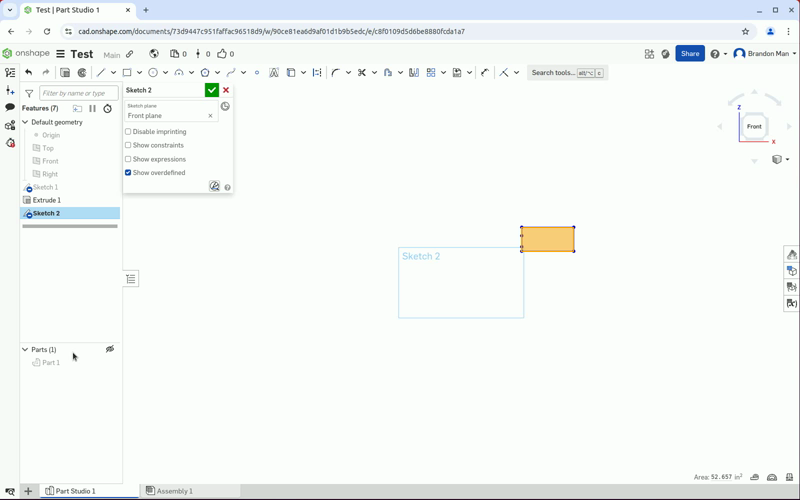
key(shift+e)
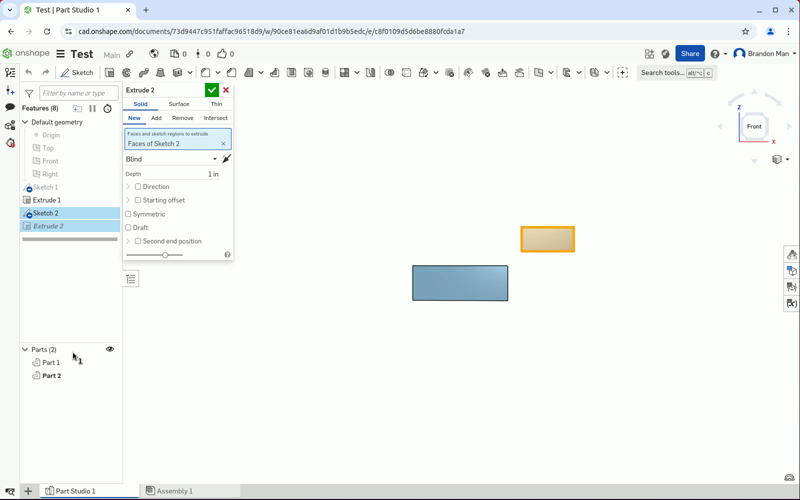
mouse_move(143, 106)
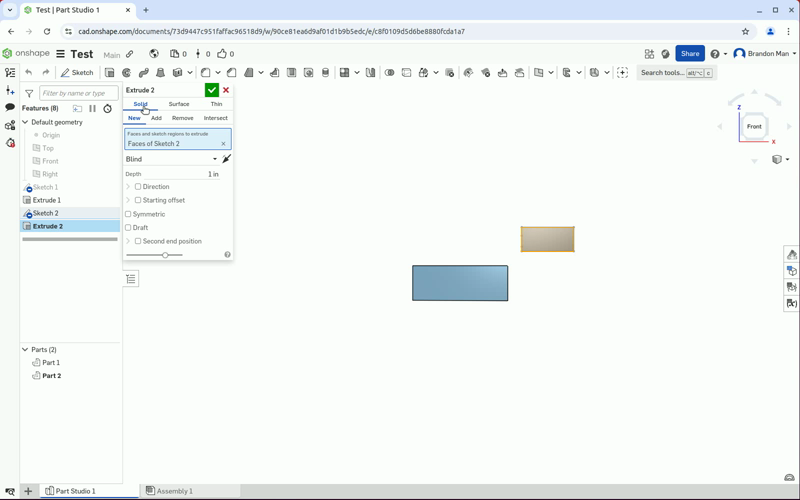
click(143, 106)
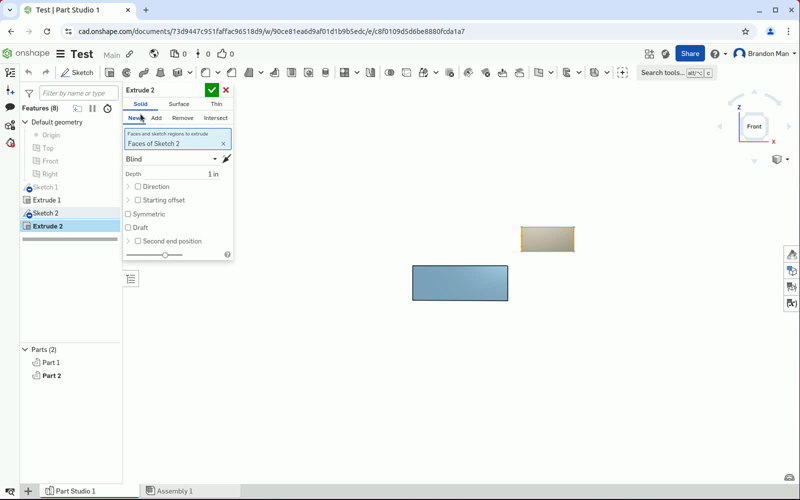
mouse_move(137, 120)
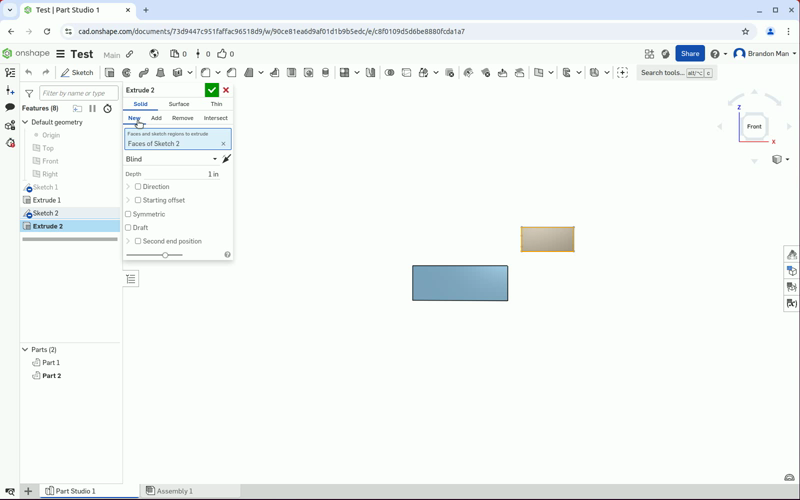
click(137, 120)
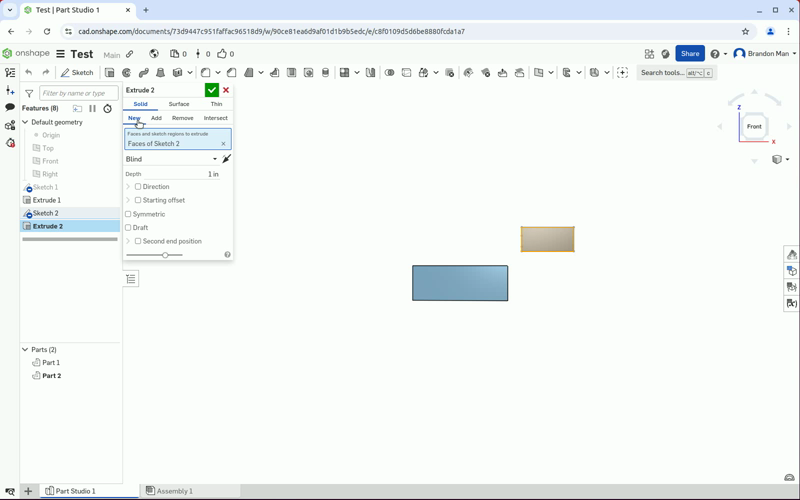
key(tab, 4)
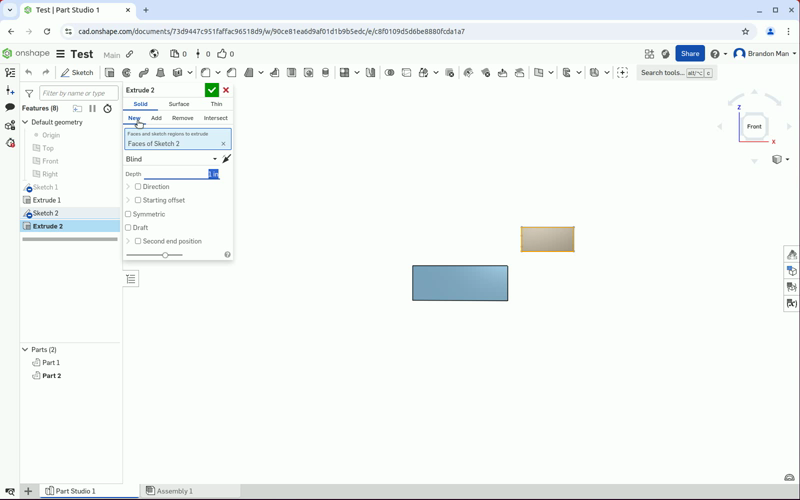
text(4.092)
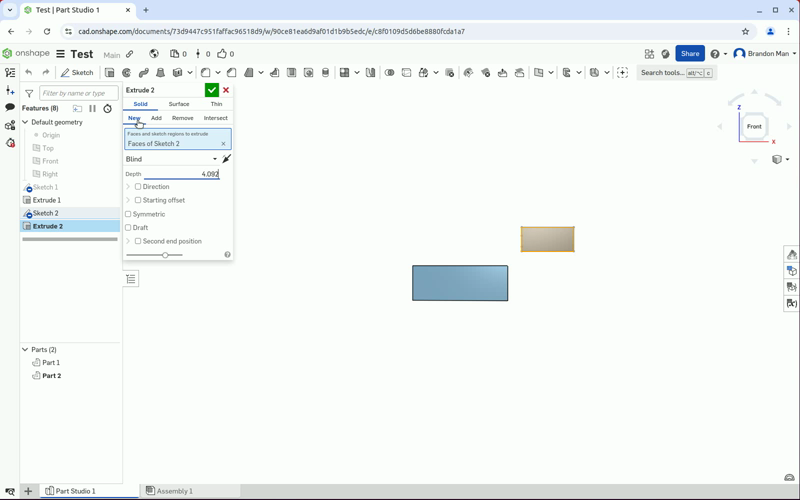
key(enter)
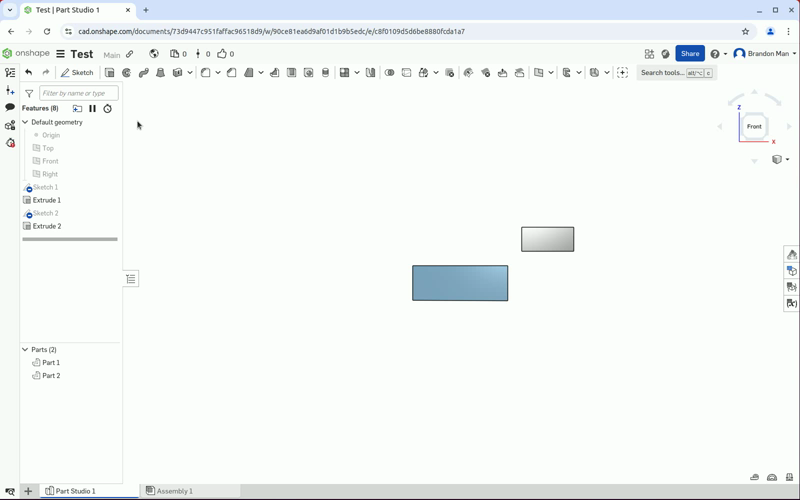
key(shift+h)
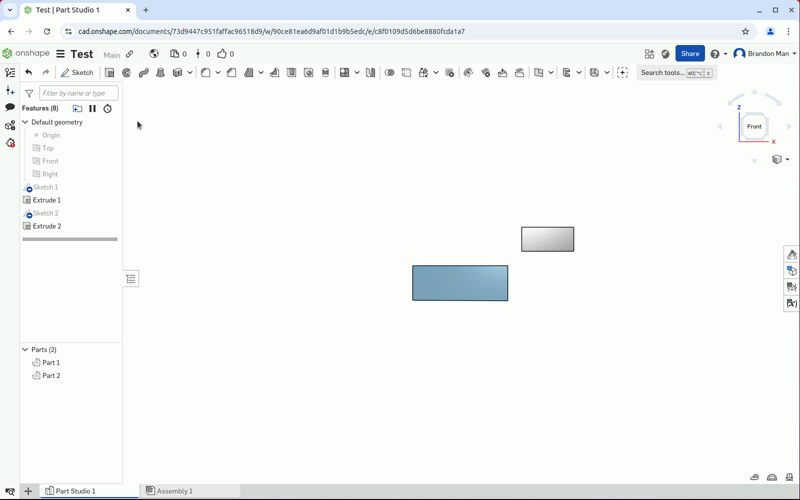
key(shift+h)
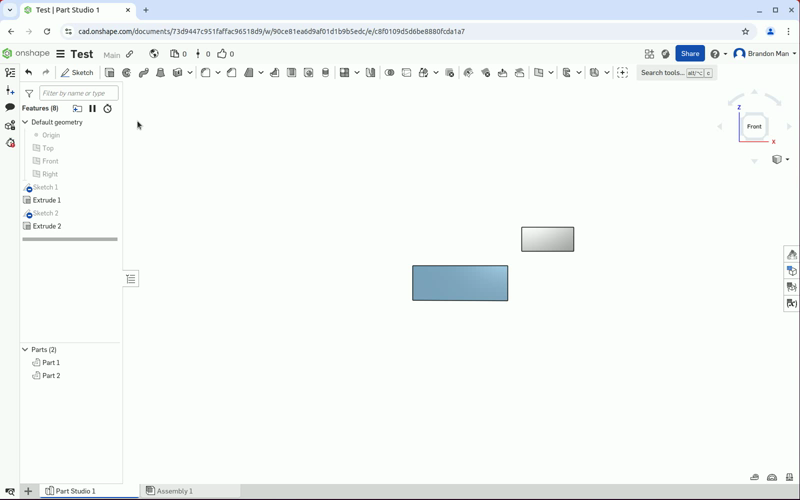
mouse_move(73, 189)
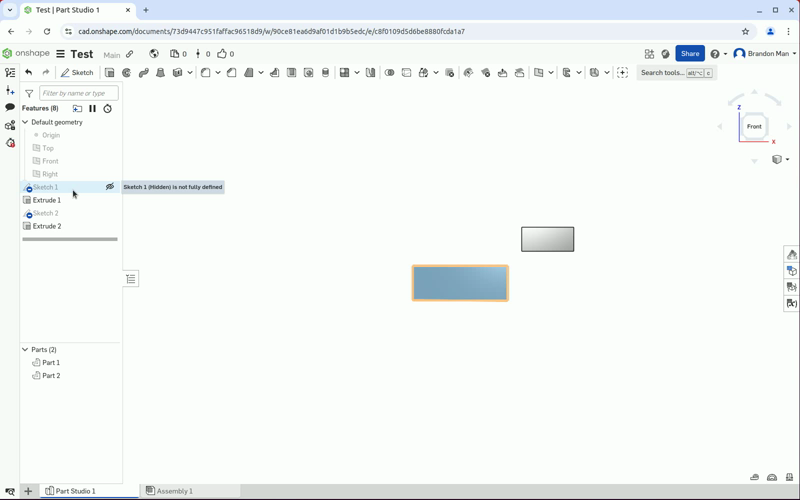
click(73, 189)
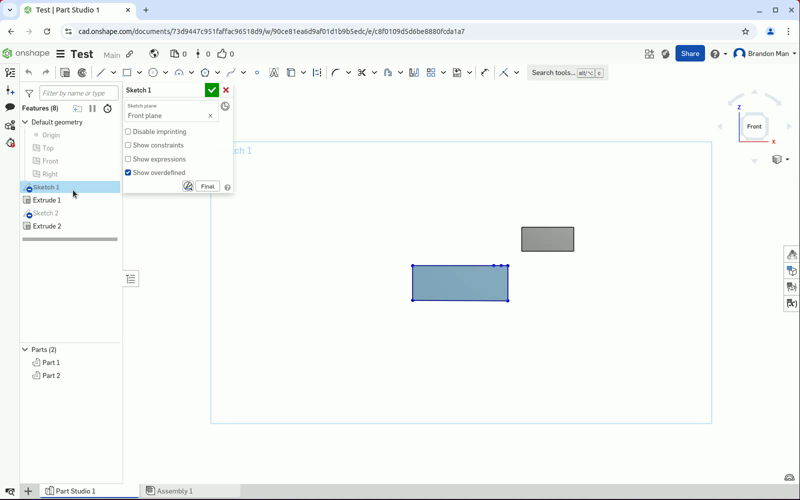
mouse_move(229, 92)
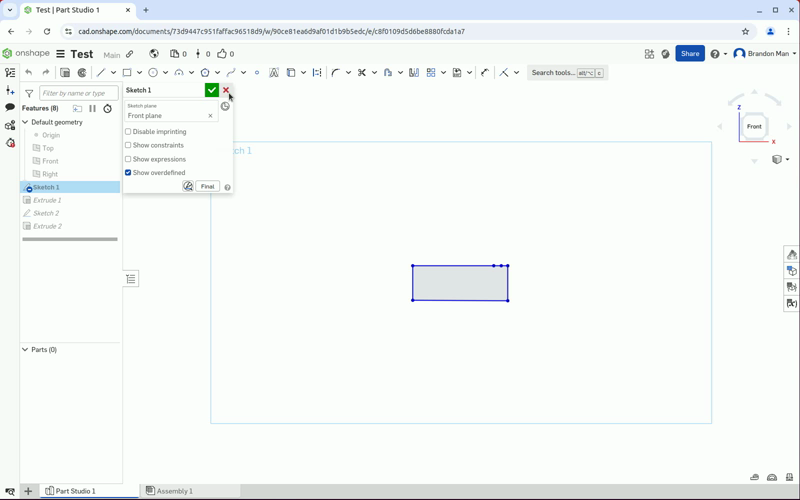
click(229, 92)
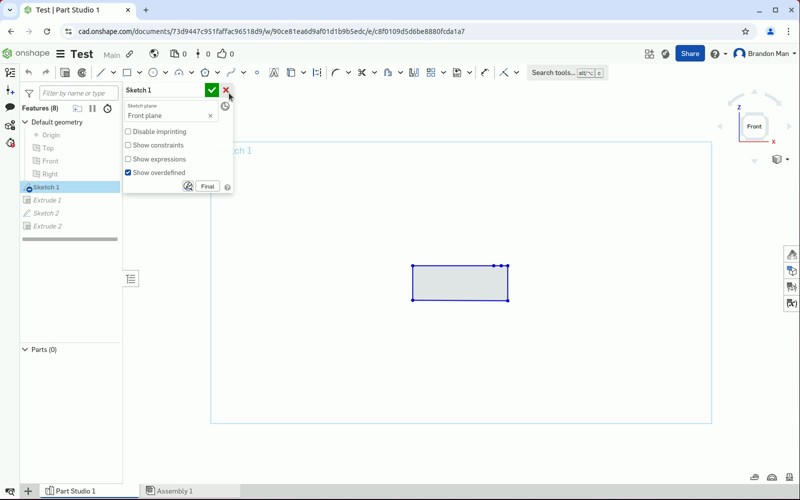
key(shift+s)
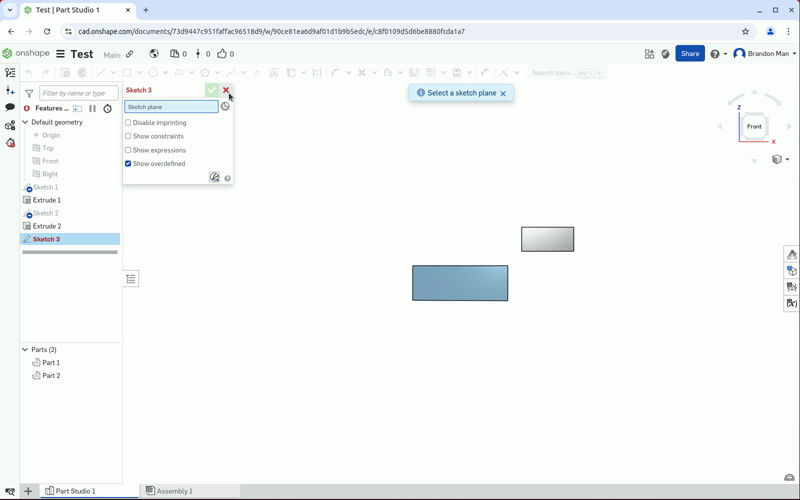
mouse_move(73, 163)
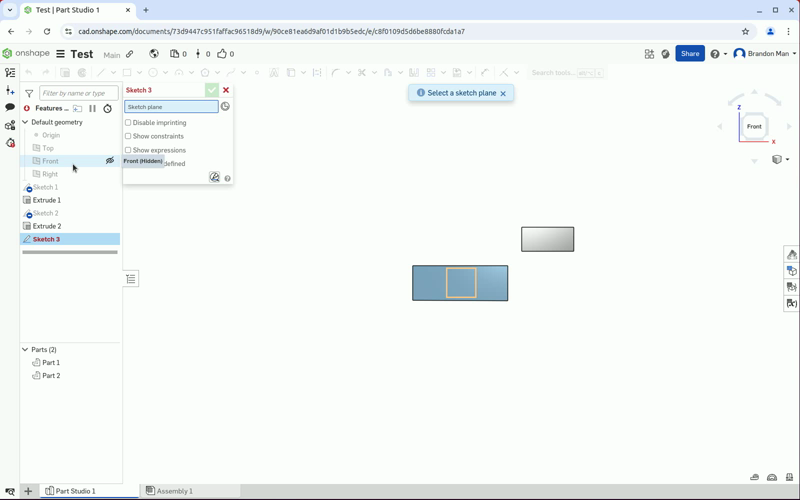
click(73, 163)
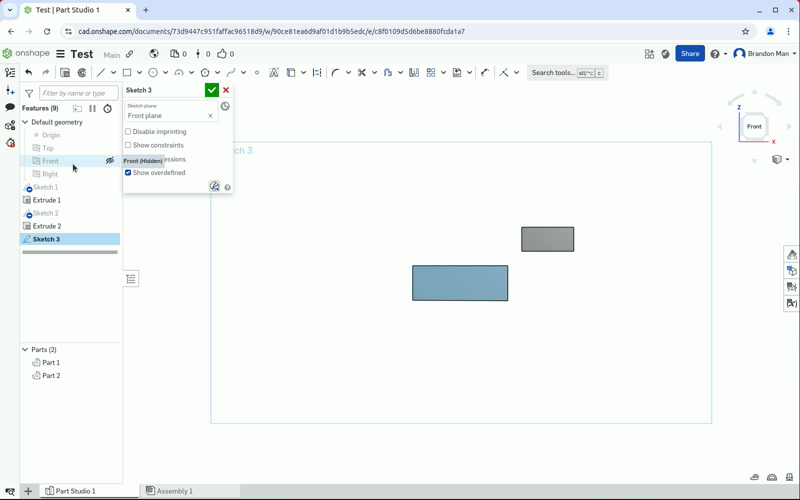
mouse_move(73, 352)
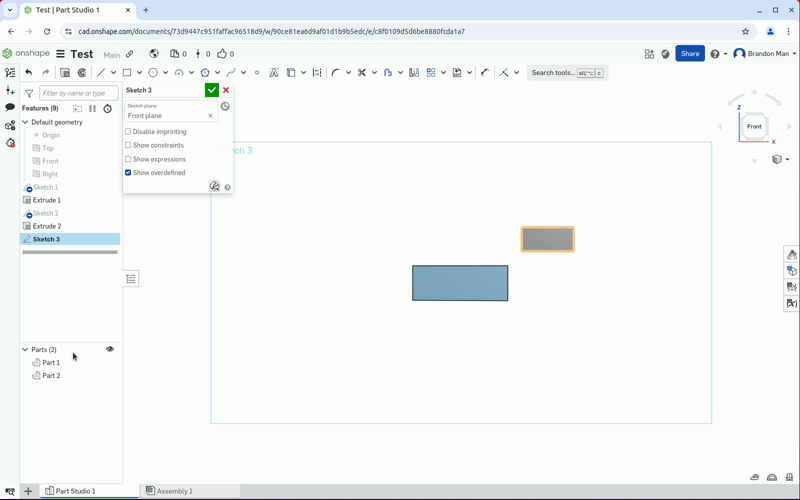
key(y)
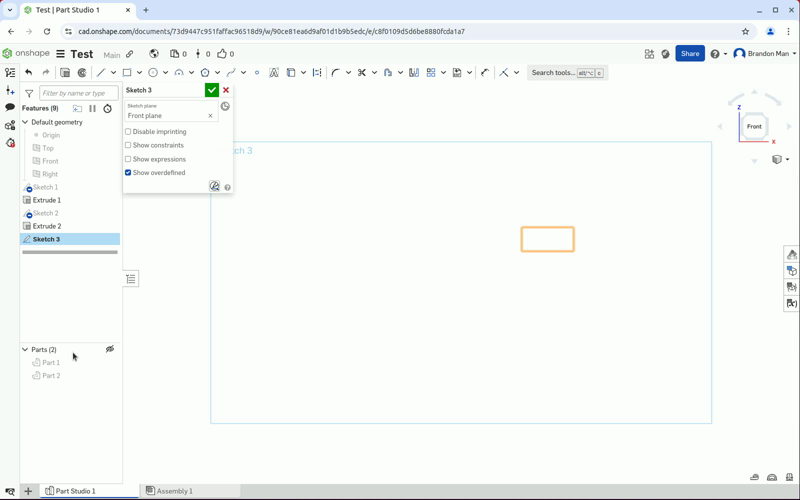
key(l)
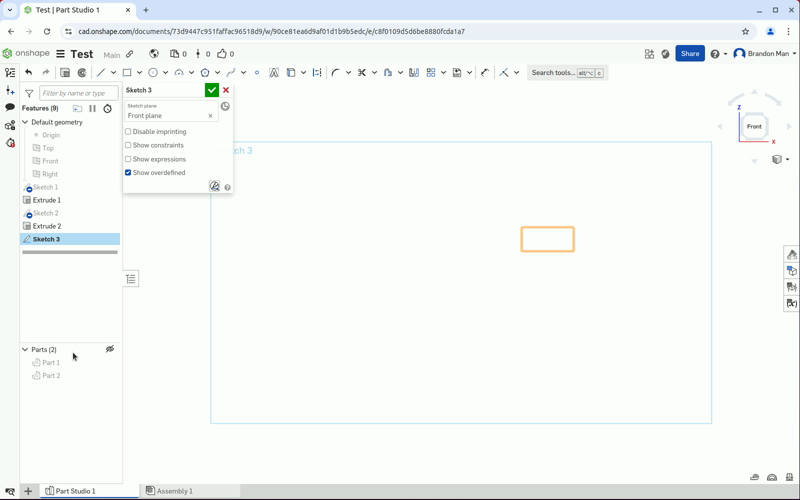
key_down(shift)
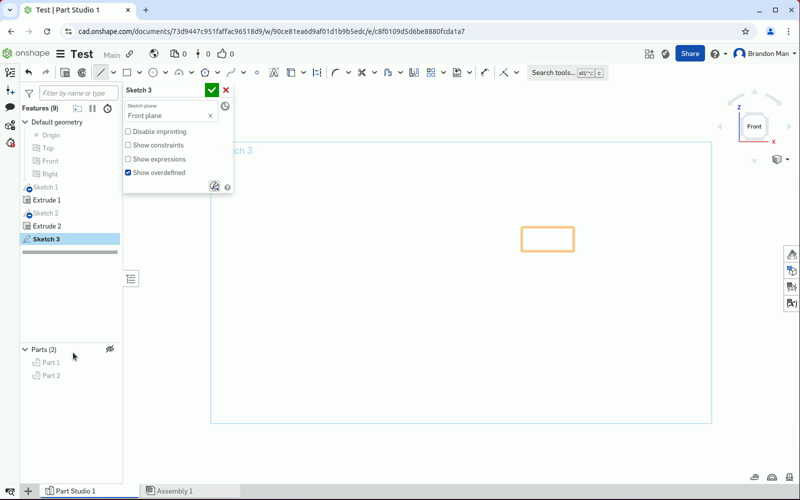
mouse_move(493, 265)
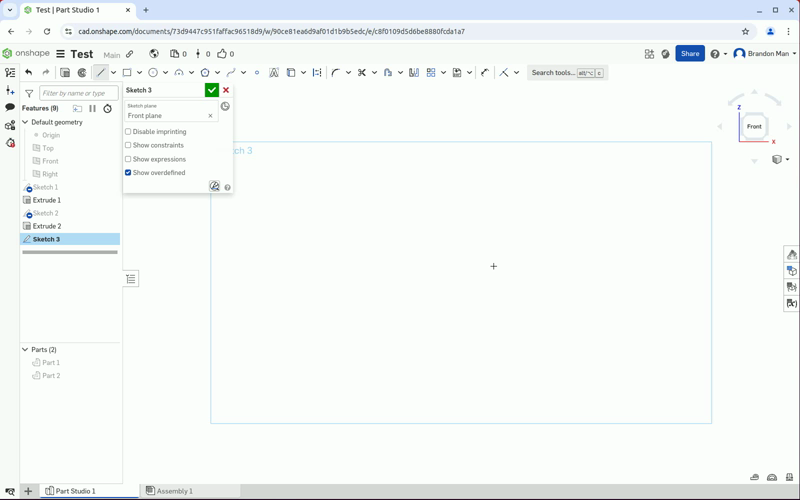
click(493, 265)
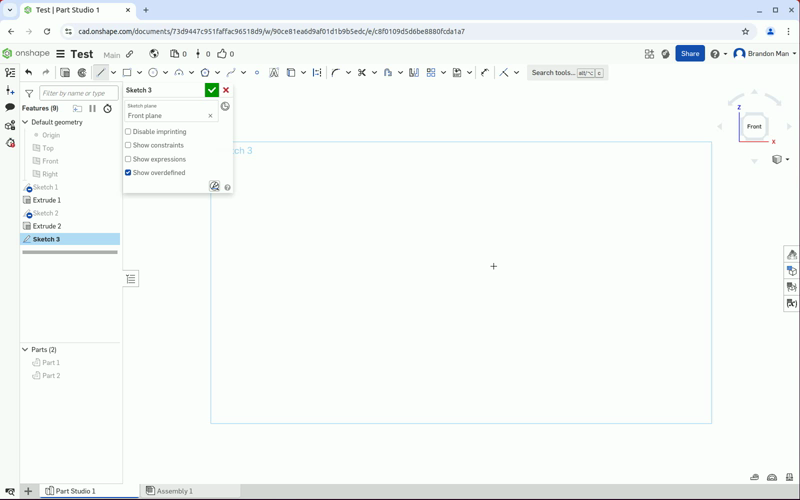
key_up(shift)
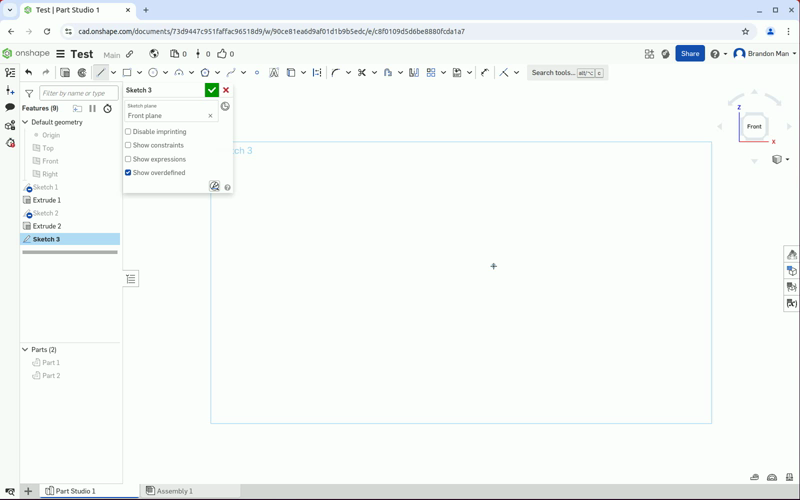
key_down(shift)
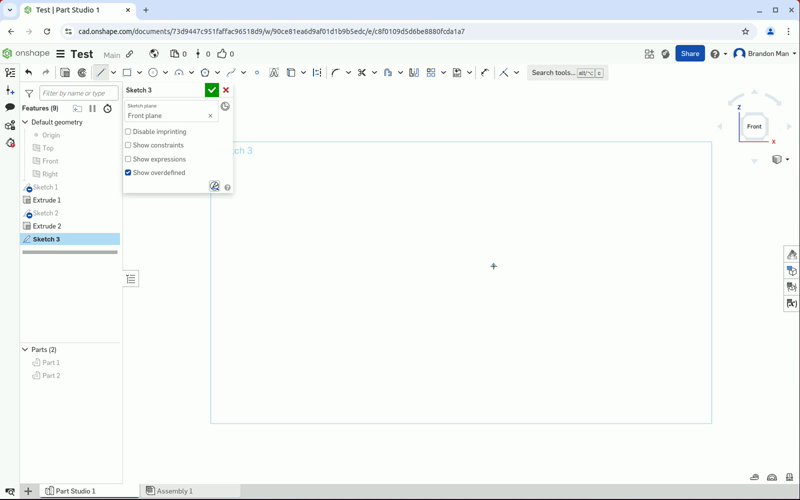
mouse_move(523, 265)
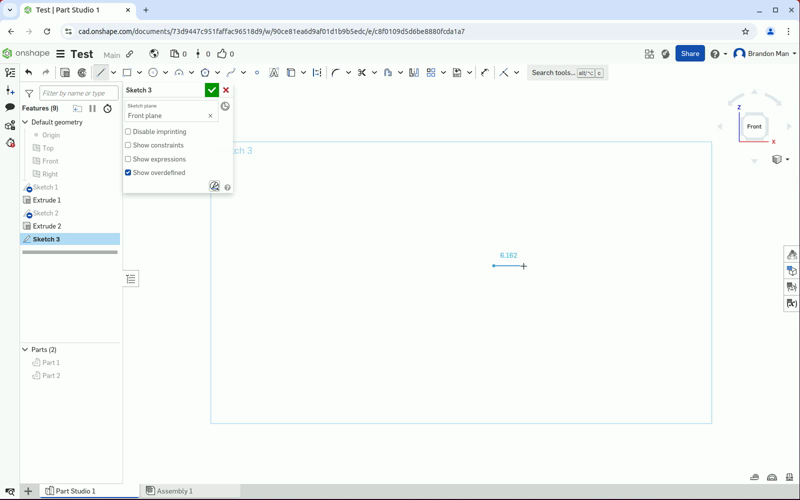
mouse_move(501, 265)
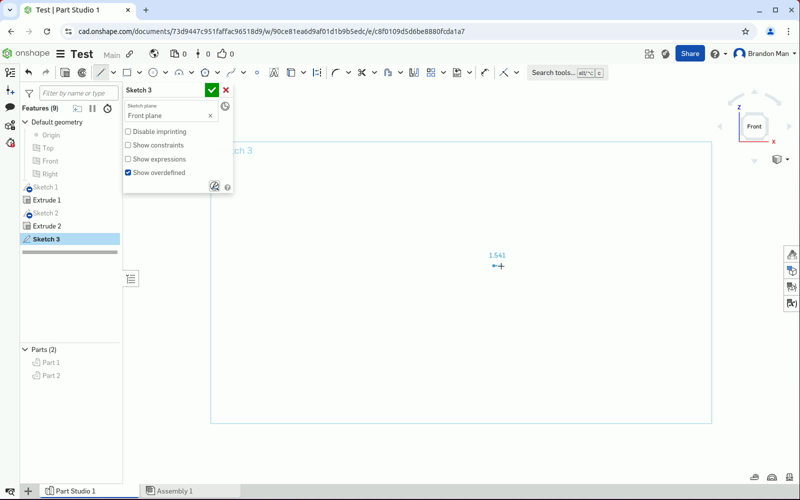
click(501, 265)
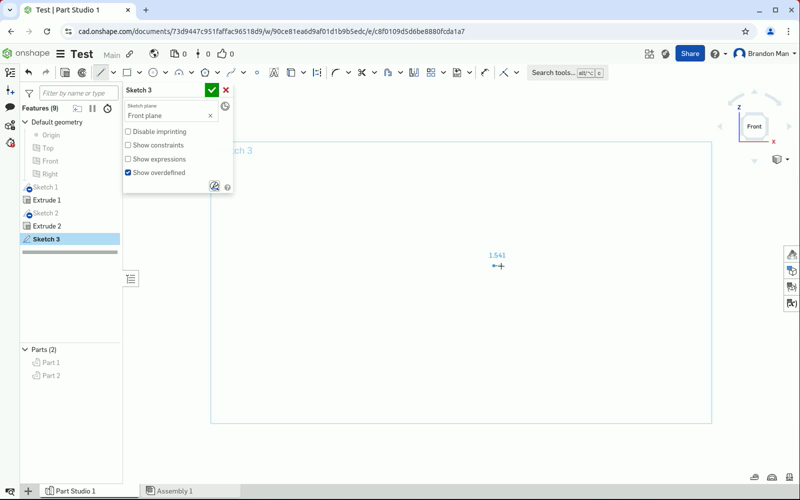
key_up(shift)
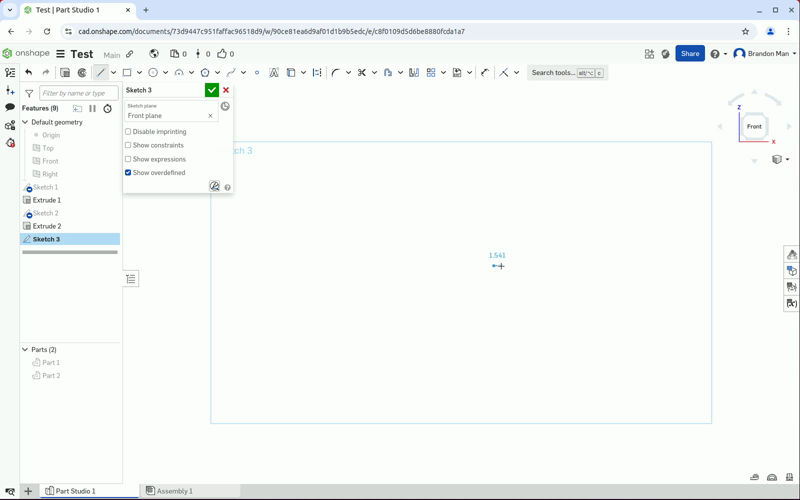
key_down(shift)
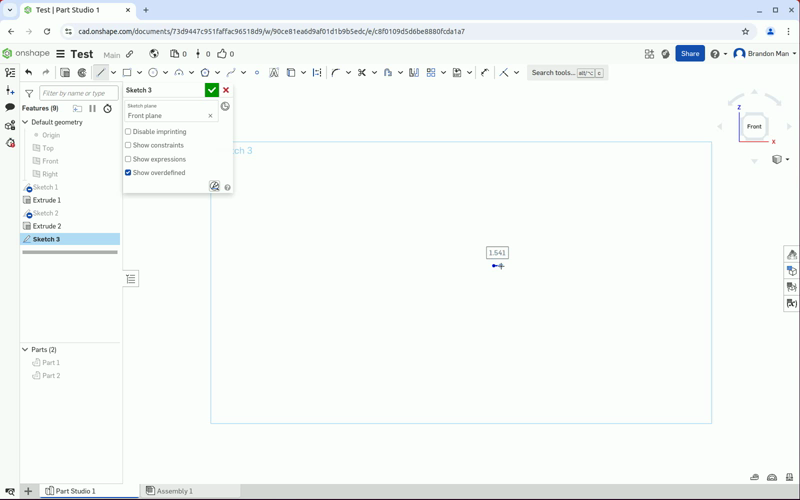
mouse_move(531, 265)
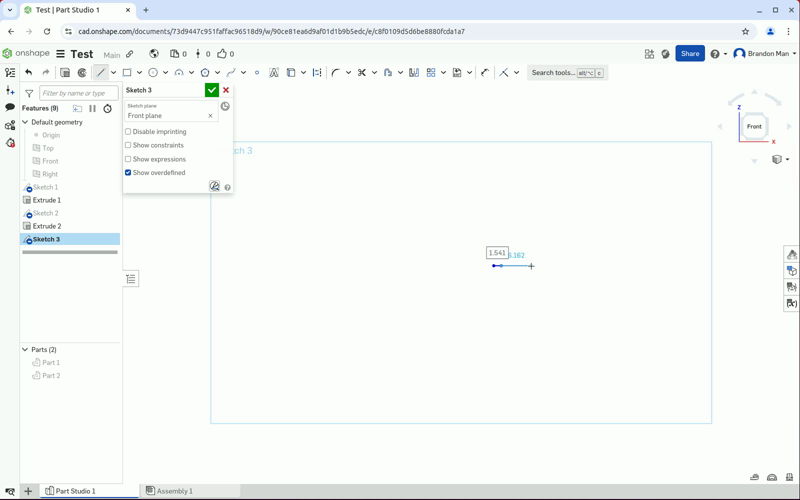
mouse_move(501, 254)
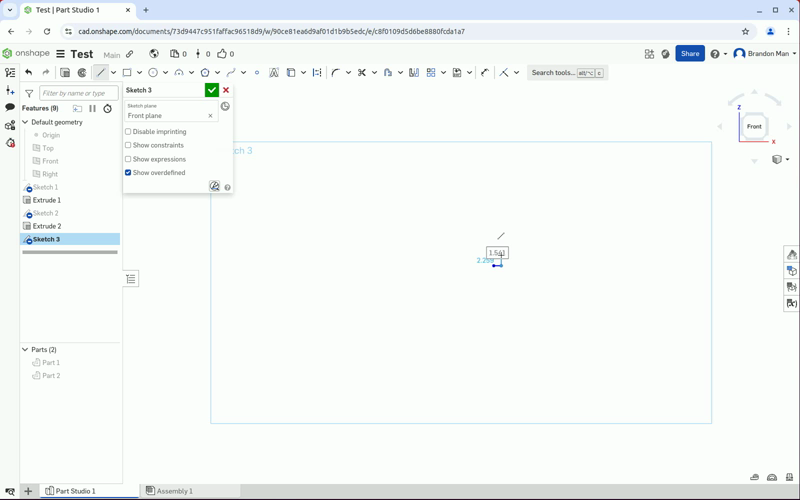
click(501, 254)
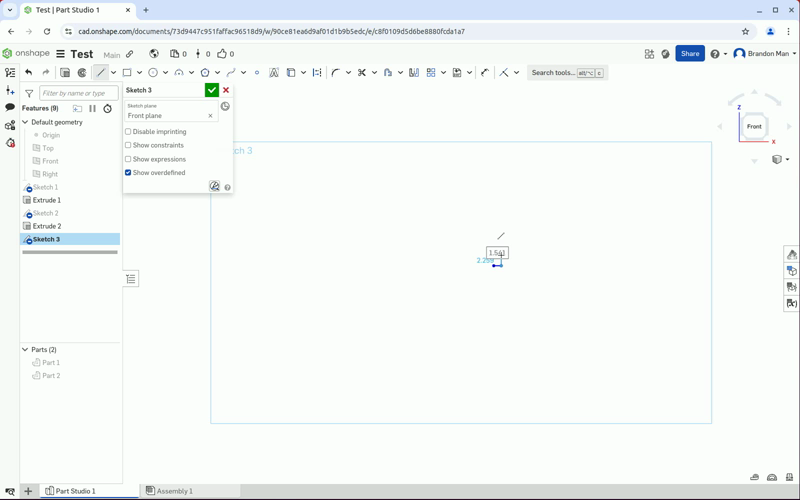
key_up(shift)
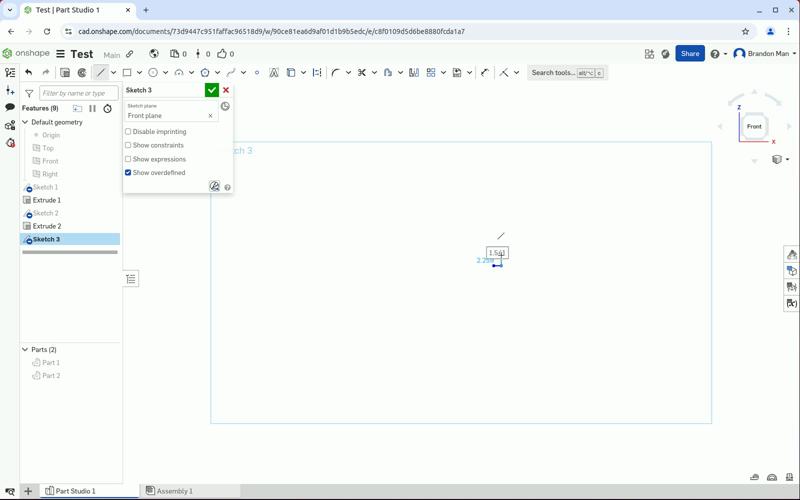
key(esc)
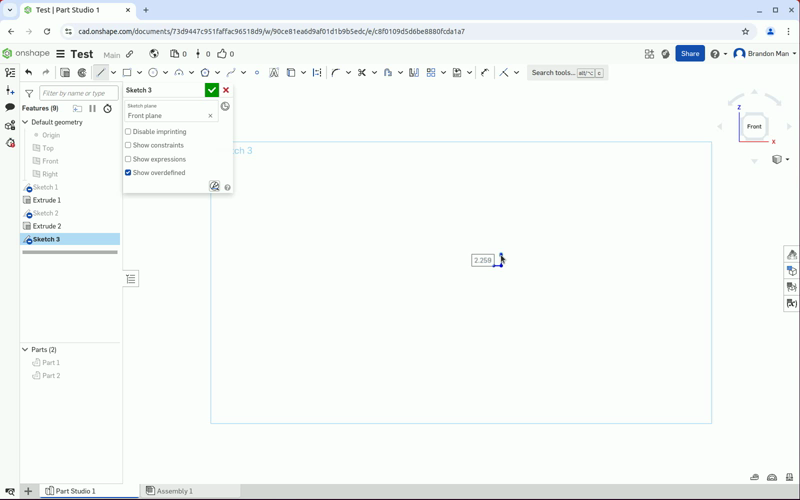
key(a)
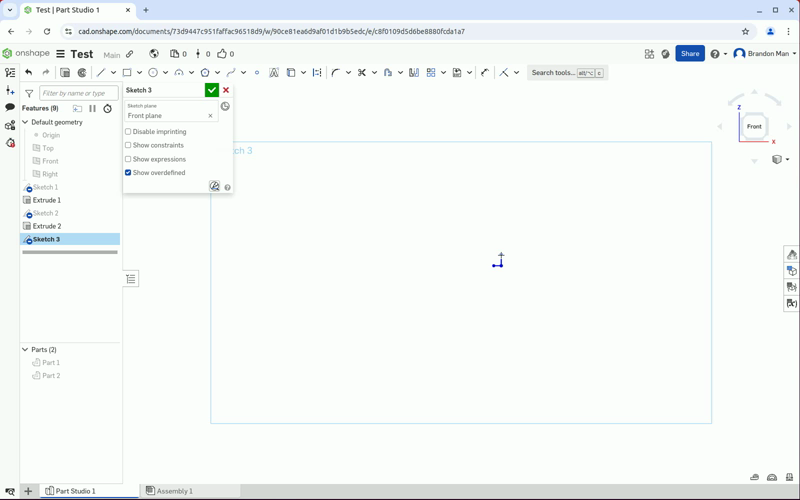
mouse_move(501, 254)
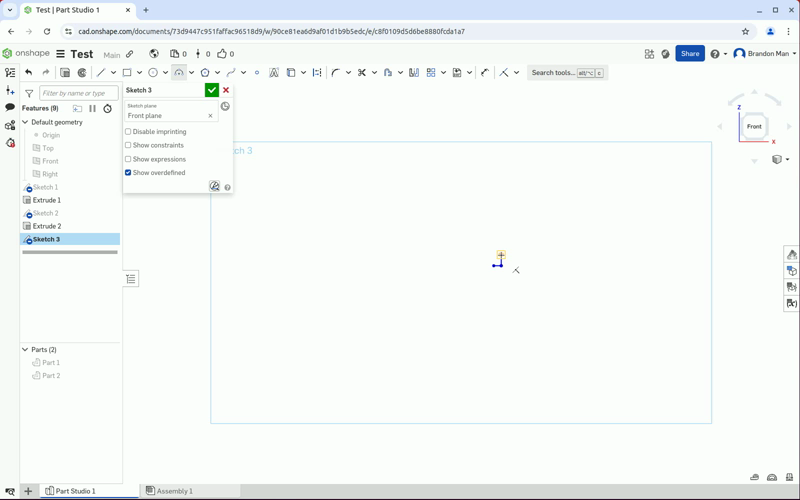
click(501, 254)
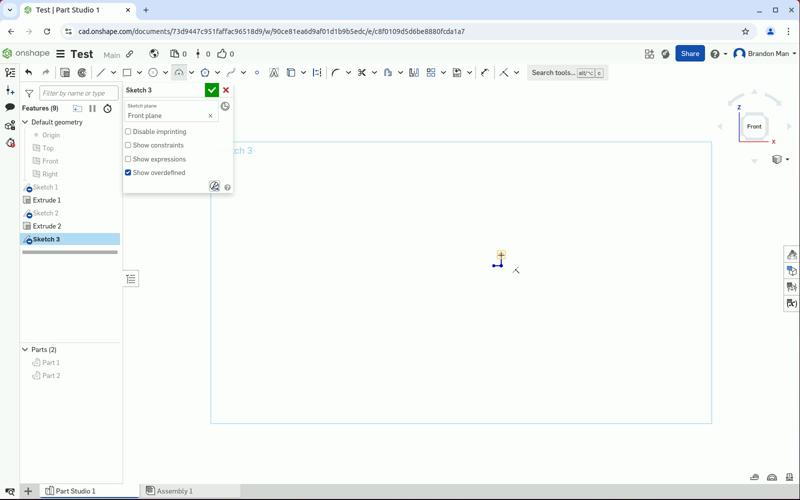
key_down(shift)
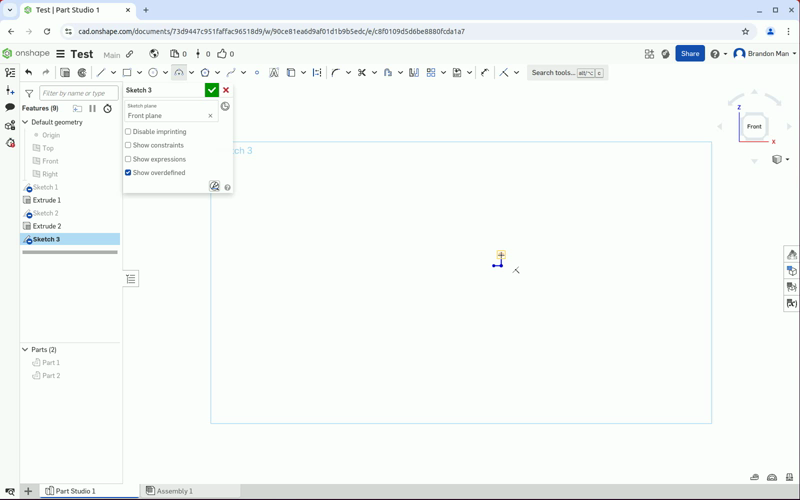
mouse_move(511, 246)
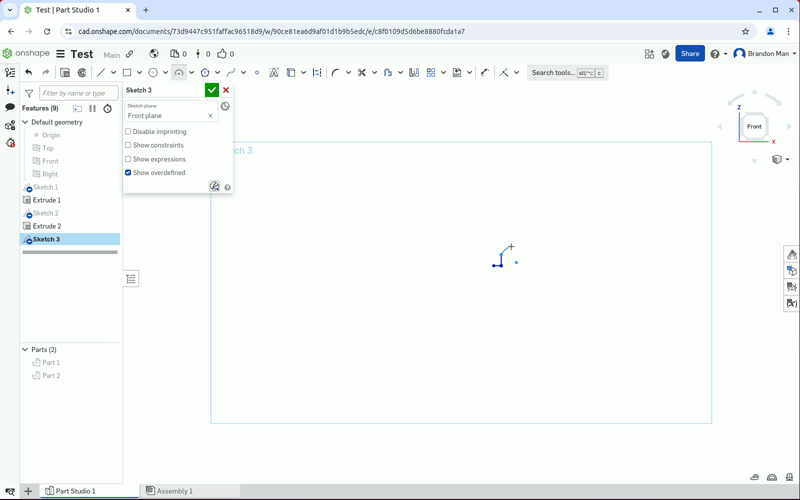
click(511, 246)
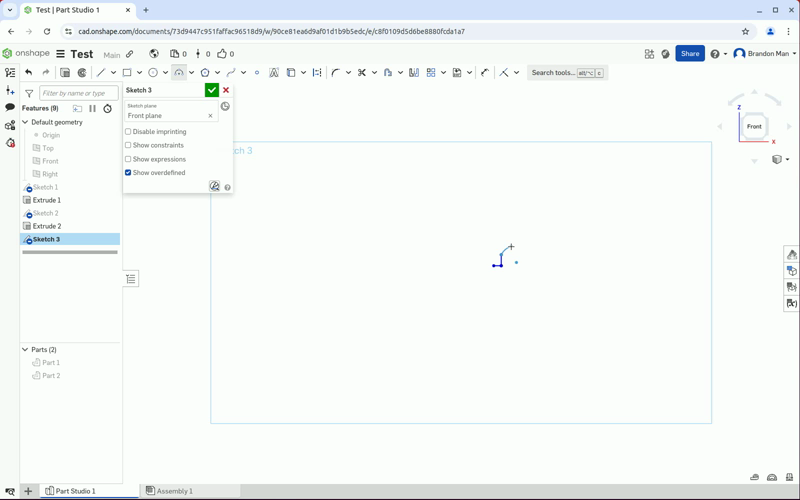
mouse_move(504, 248)
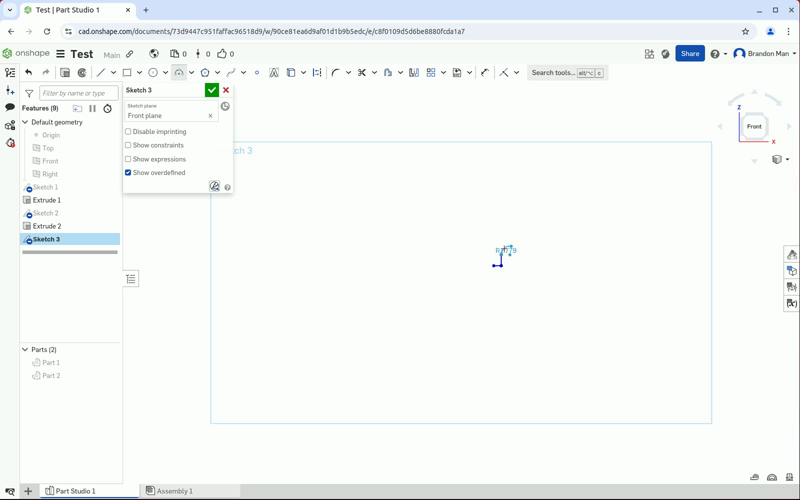
click(504, 248)
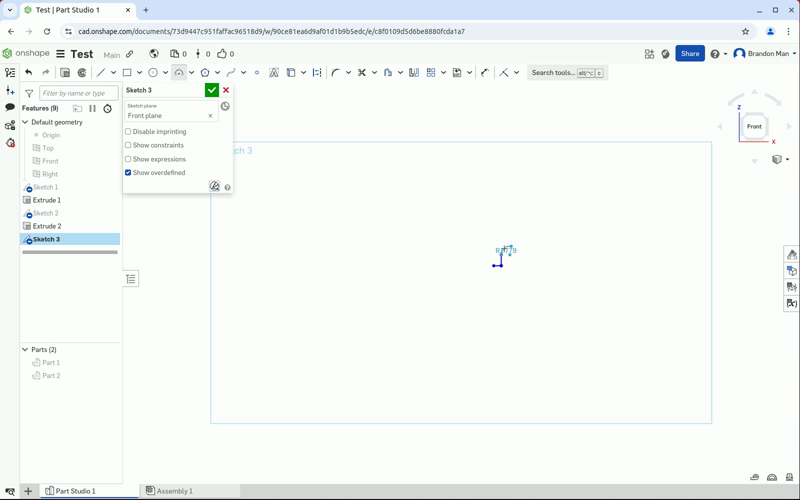
key_up(shift)
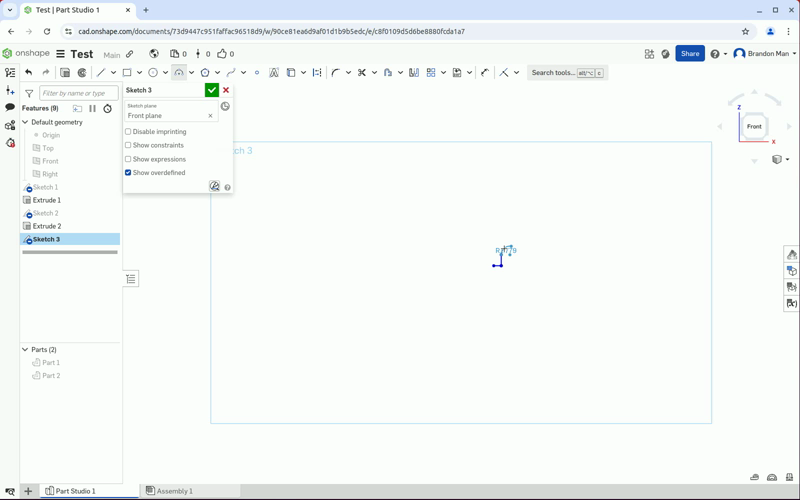
key(esc)
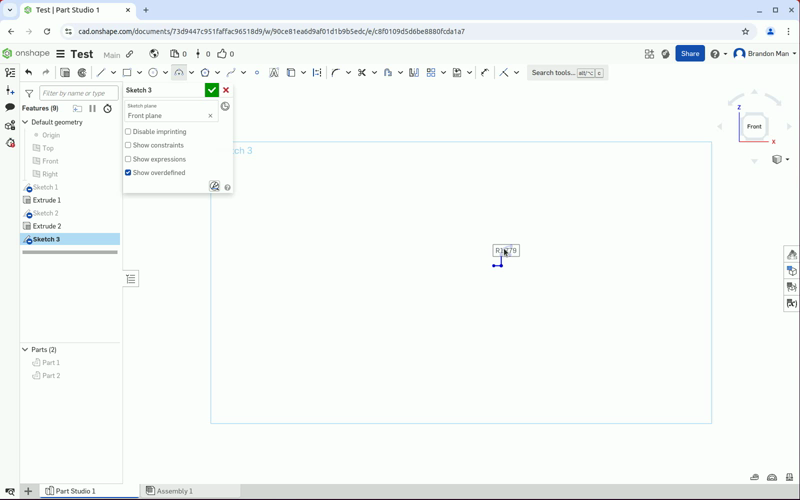
key(l)
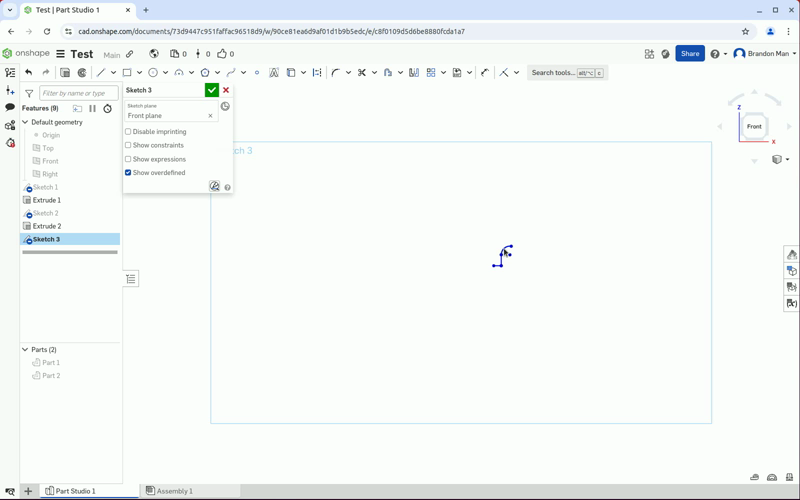
mouse_move(511, 246)
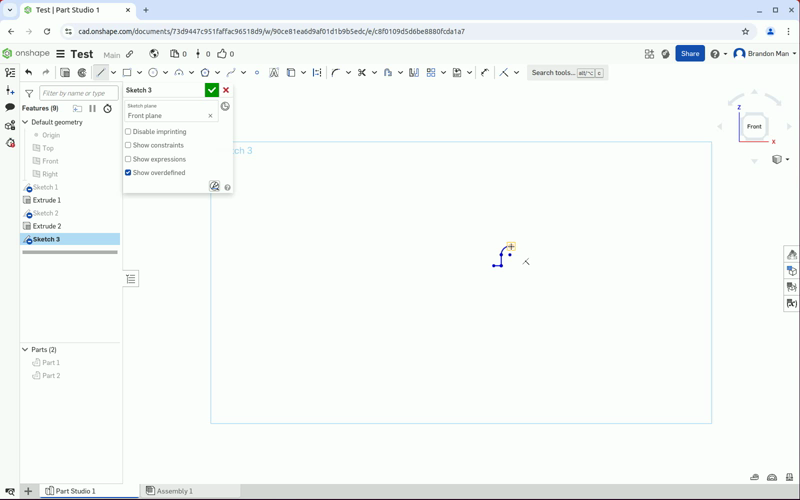
click(511, 246)
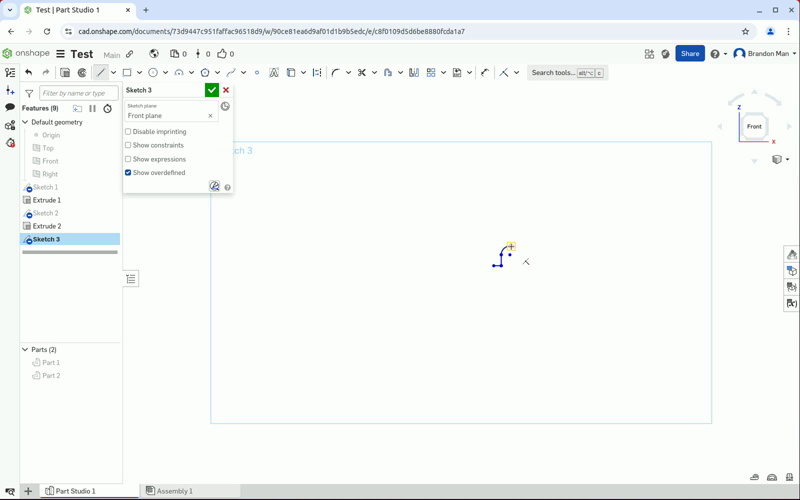
key_down(shift)
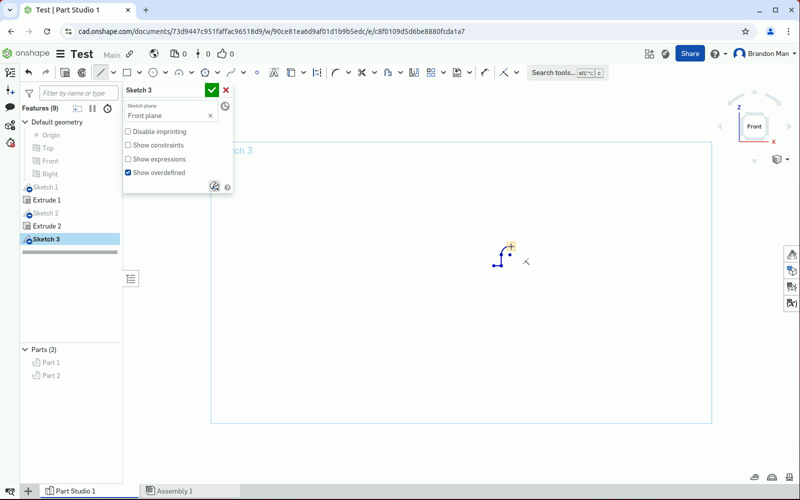
mouse_move(541, 246)
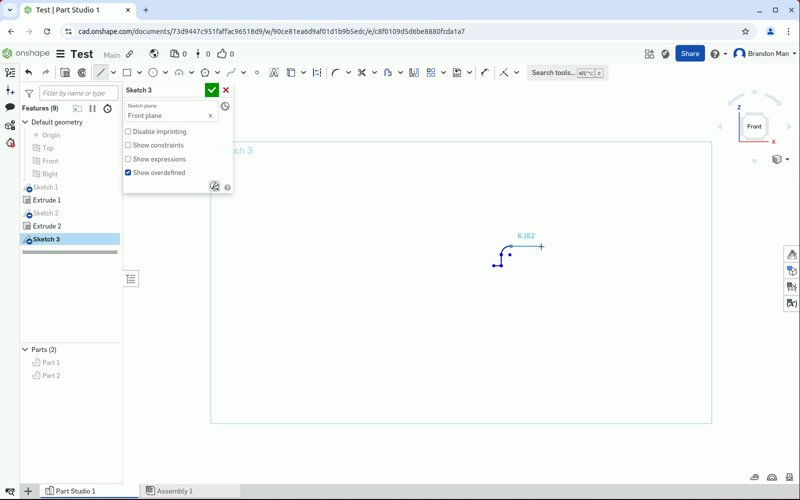
mouse_move(521, 246)
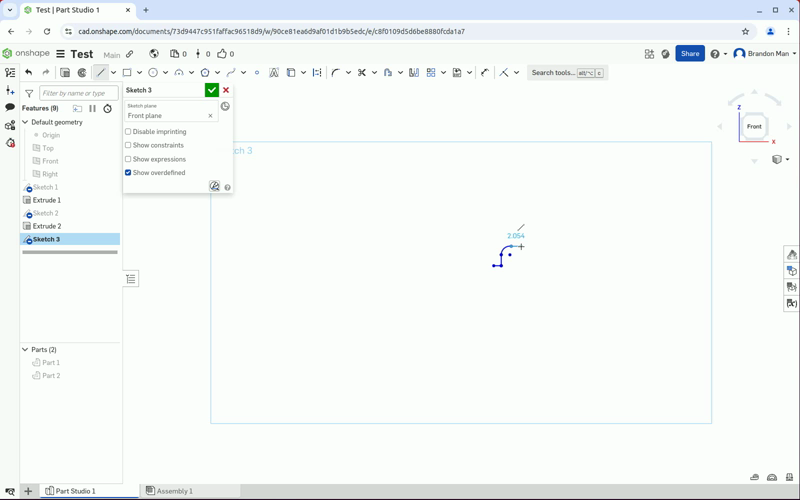
click(521, 246)
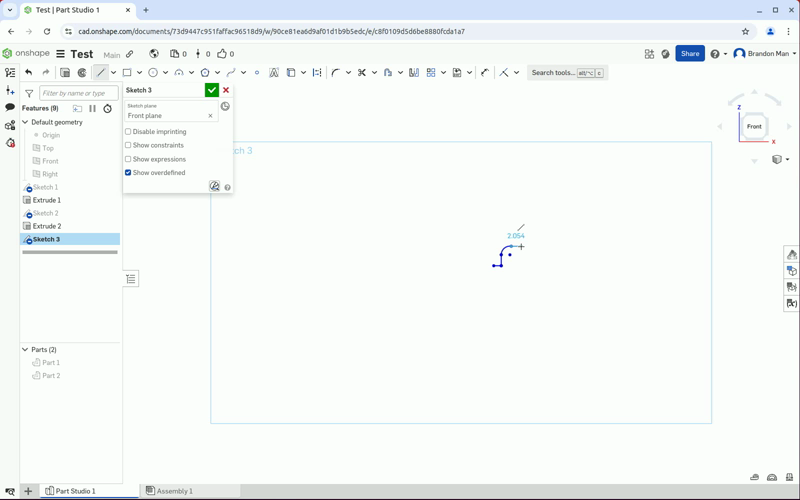
key_up(shift)
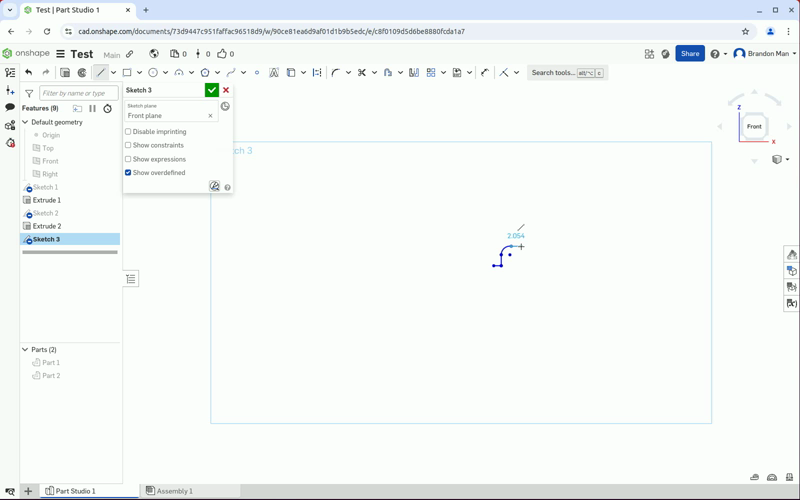
key_down(shift)
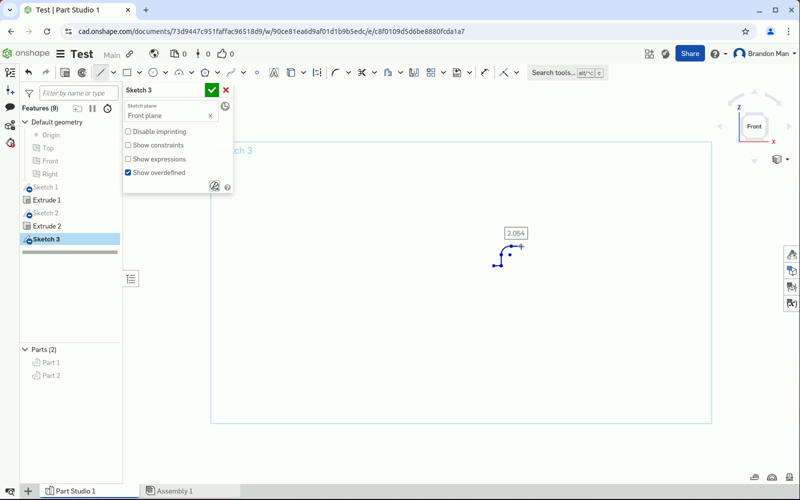
mouse_move(551, 246)
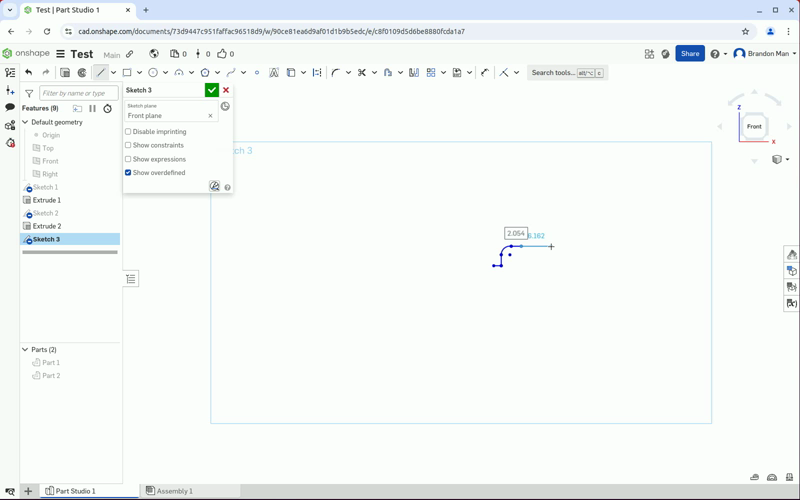
mouse_move(521, 235)
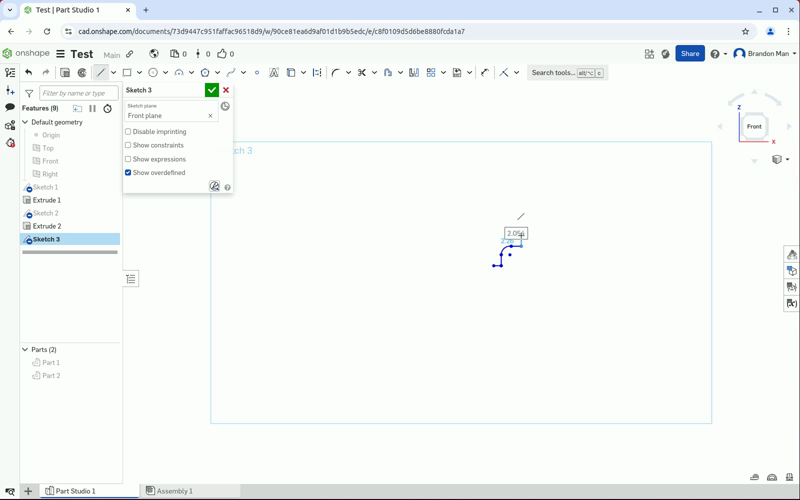
click(521, 235)
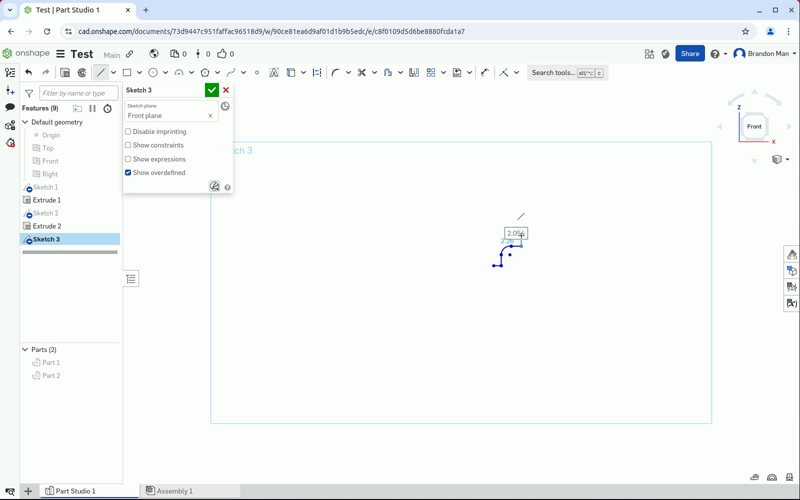
key_up(shift)
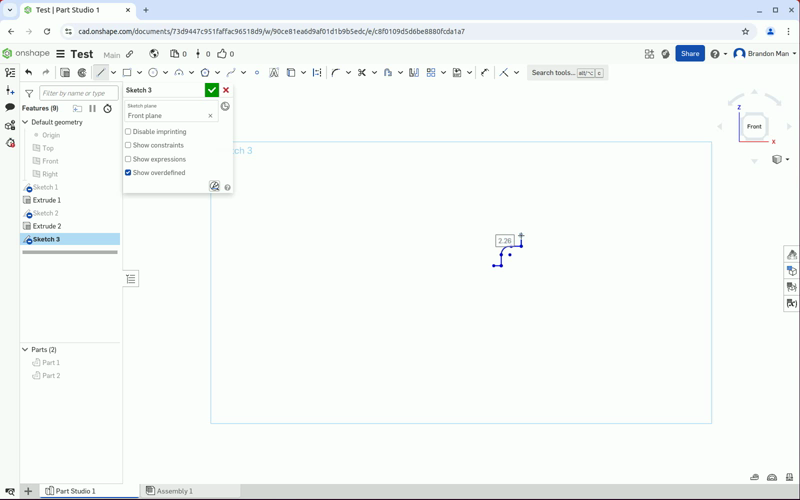
key_down(shift)
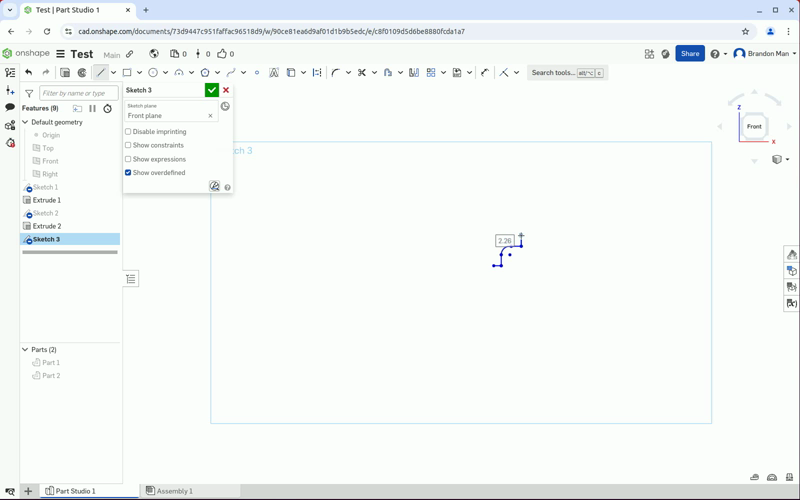
mouse_move(551, 235)
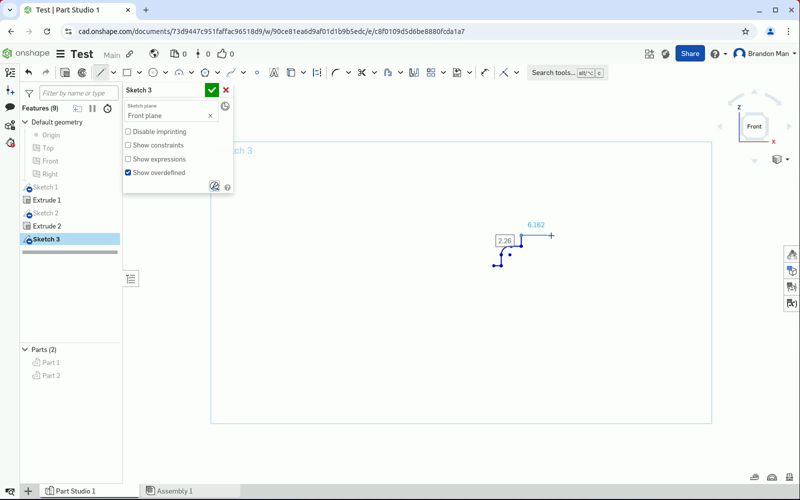
mouse_move(511, 235)
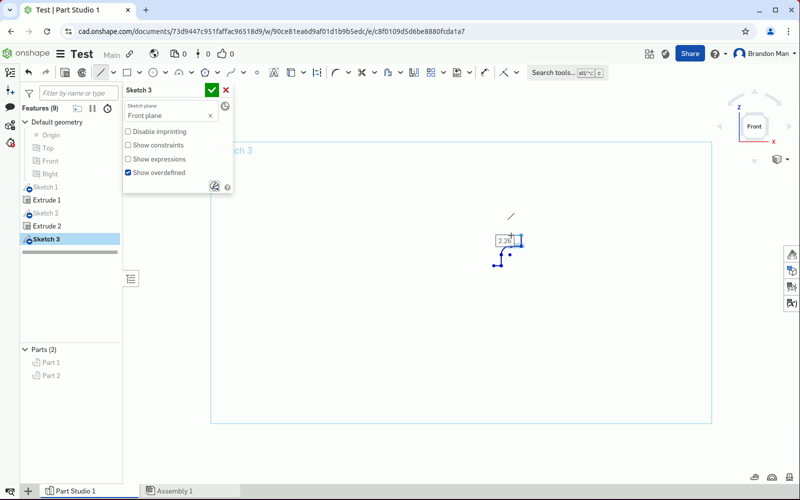
click(511, 235)
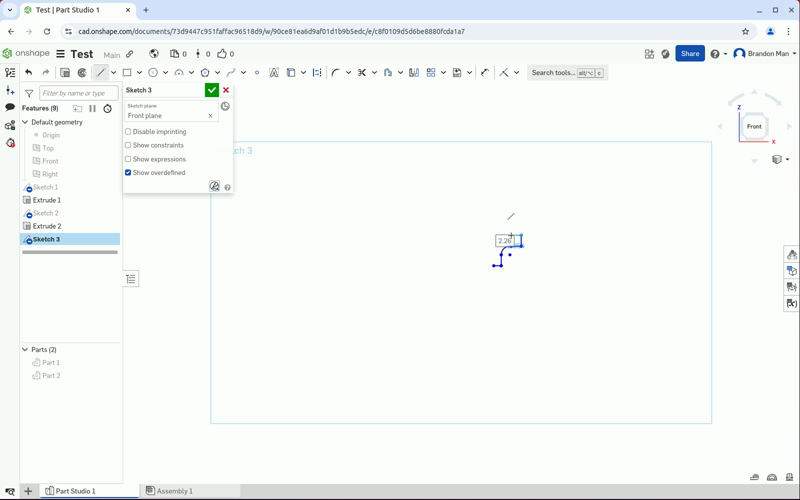
key_up(shift)
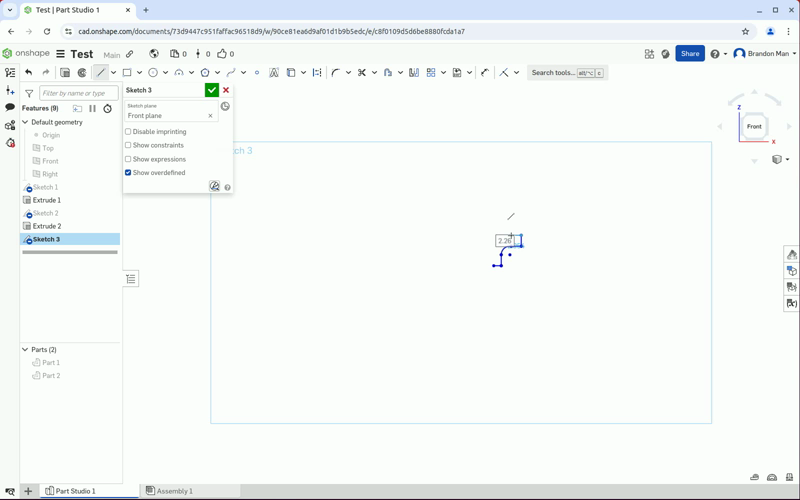
key(esc)
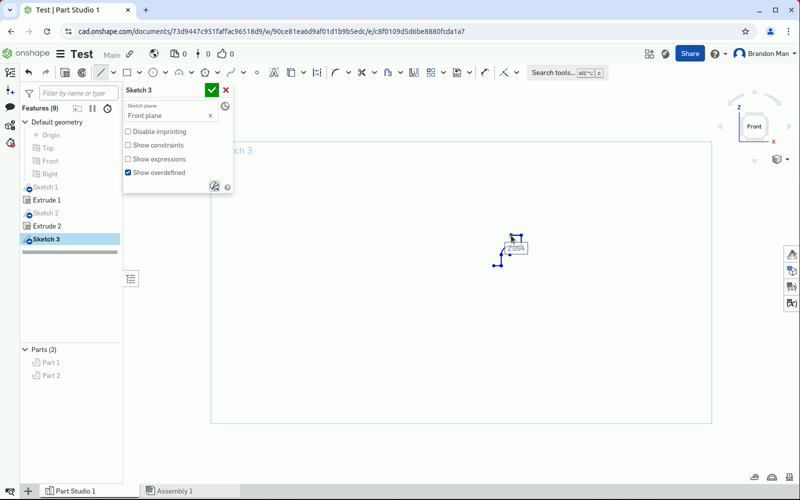
key(a)
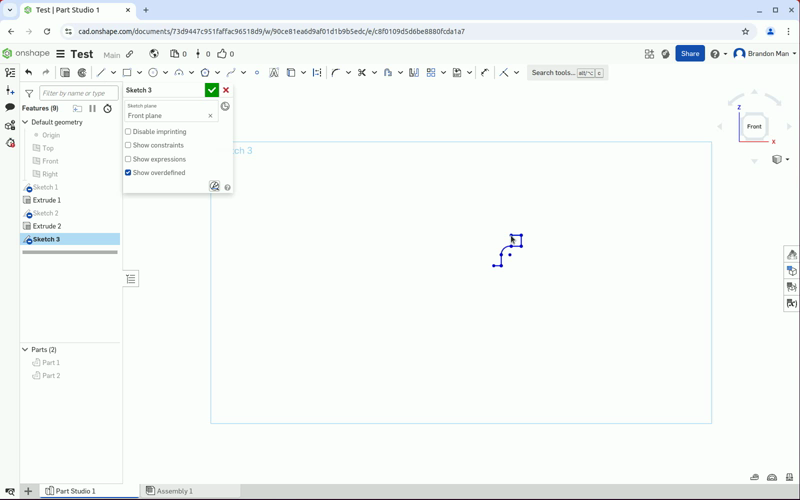
mouse_move(511, 235)
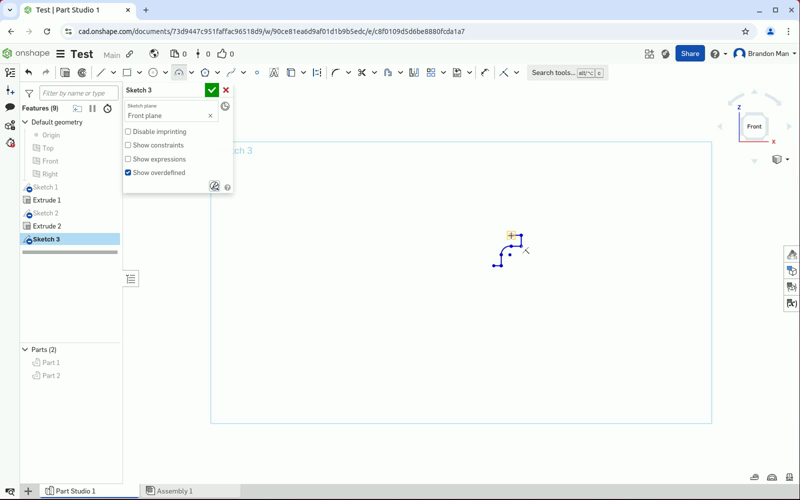
click(511, 235)
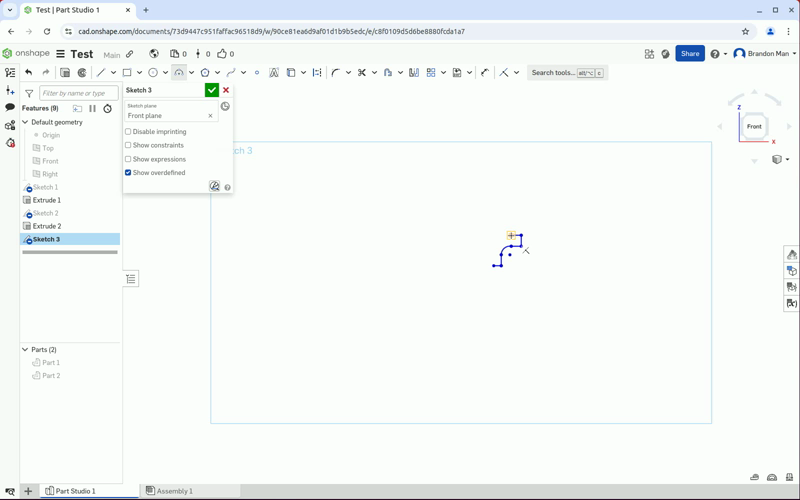
key_down(shift)
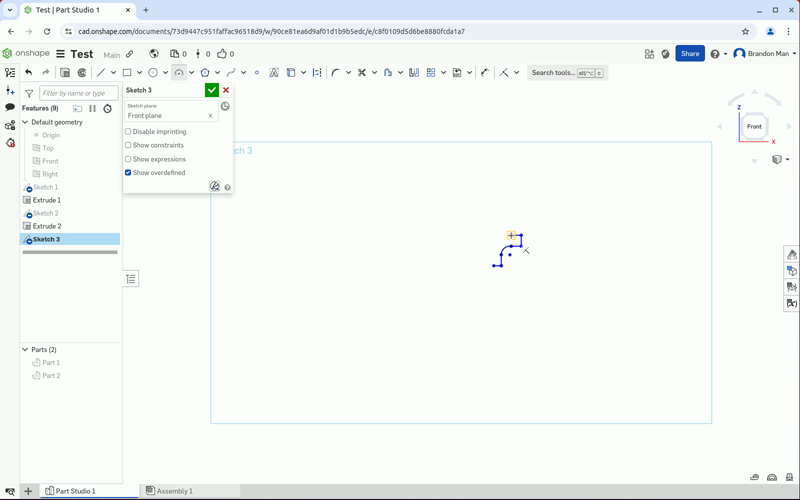
mouse_move(493, 255)
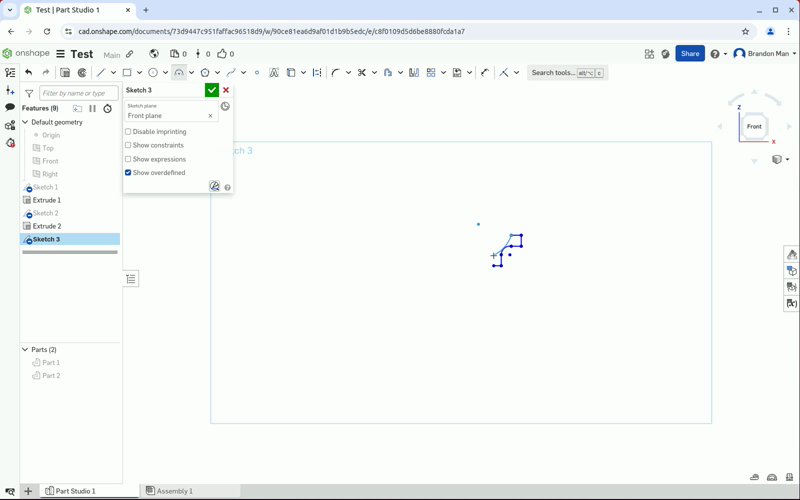
click(493, 255)
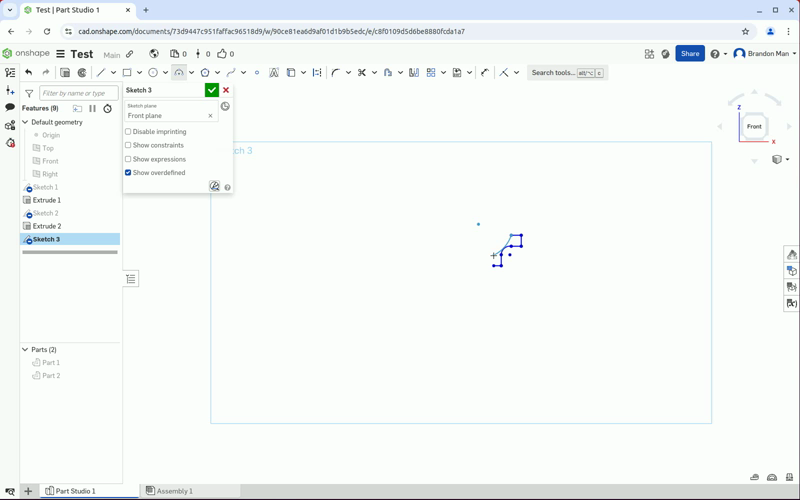
mouse_move(498, 241)
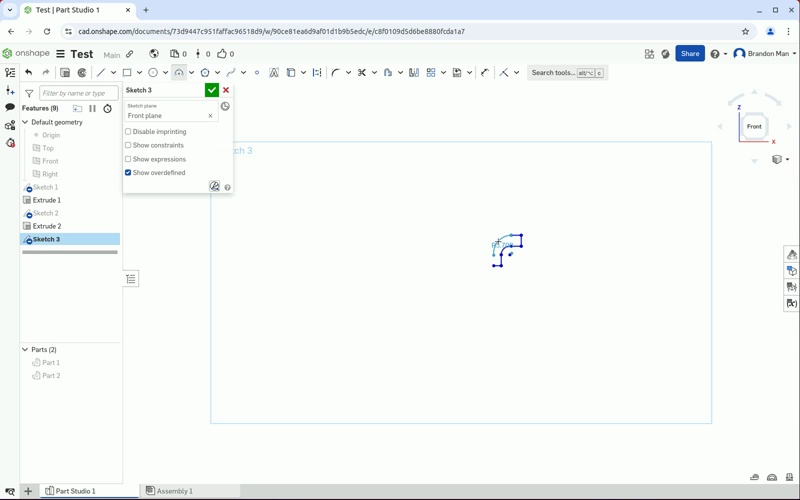
click(498, 241)
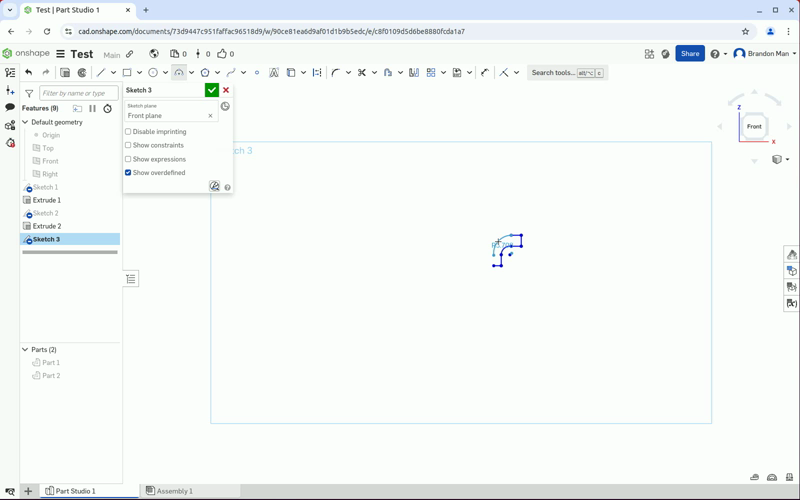
key_up(shift)
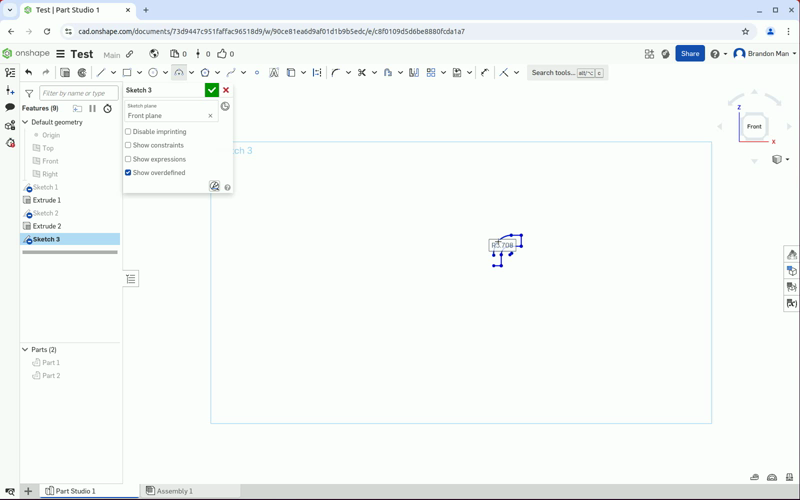
mouse_move(493, 255)
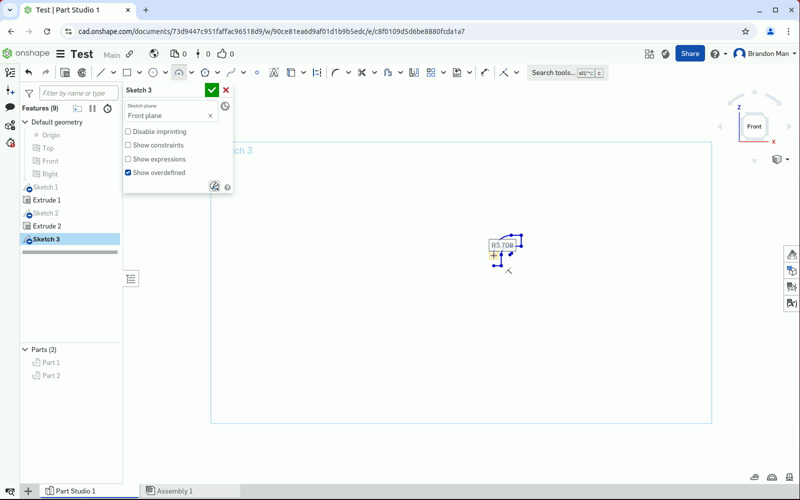
click(493, 255)
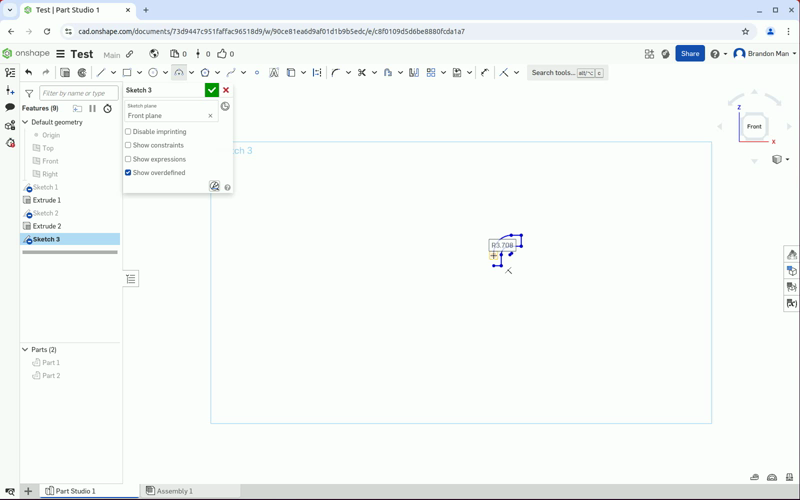
mouse_move(493, 265)
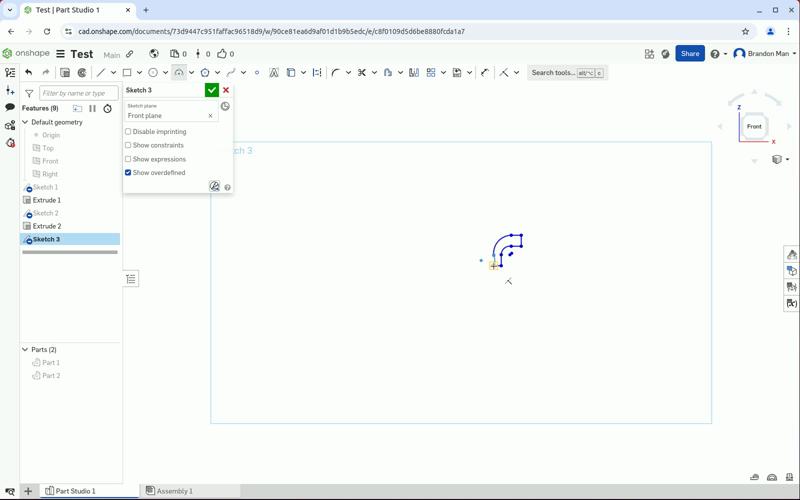
click(493, 265)
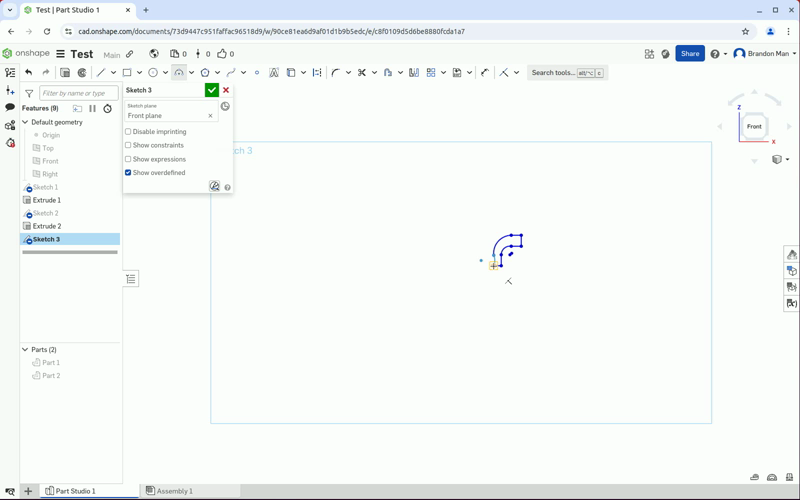
key_down(shift)
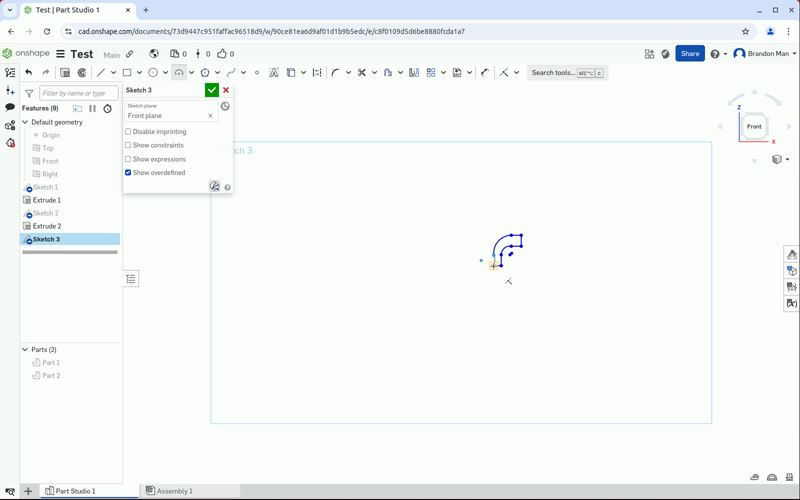
mouse_move(494, 260)
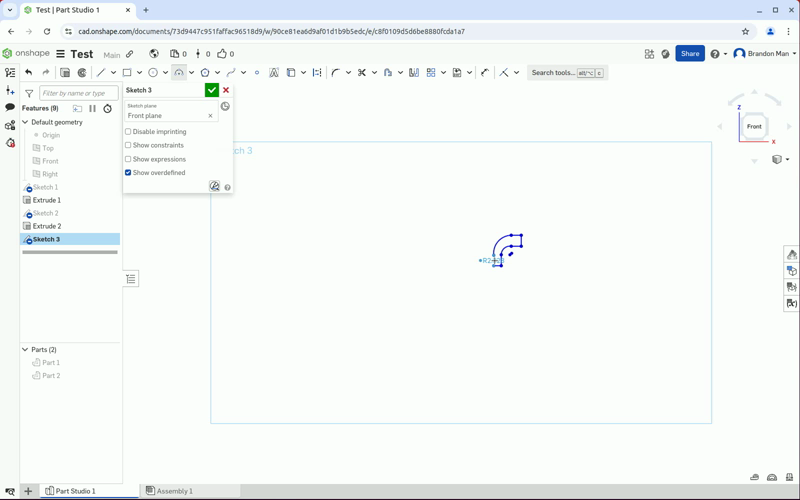
click(494, 260)
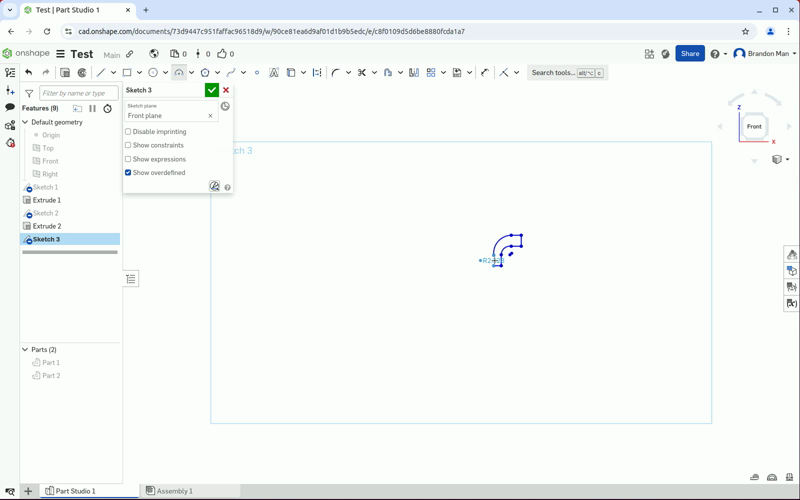
key_up(shift)
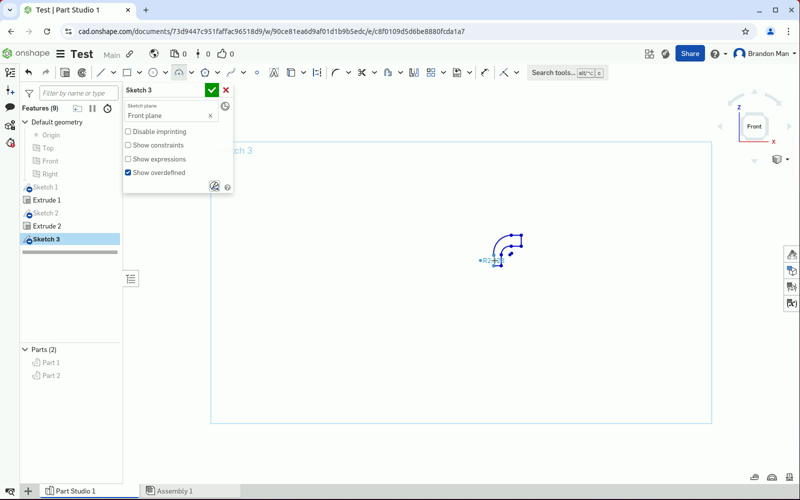
key(esc)
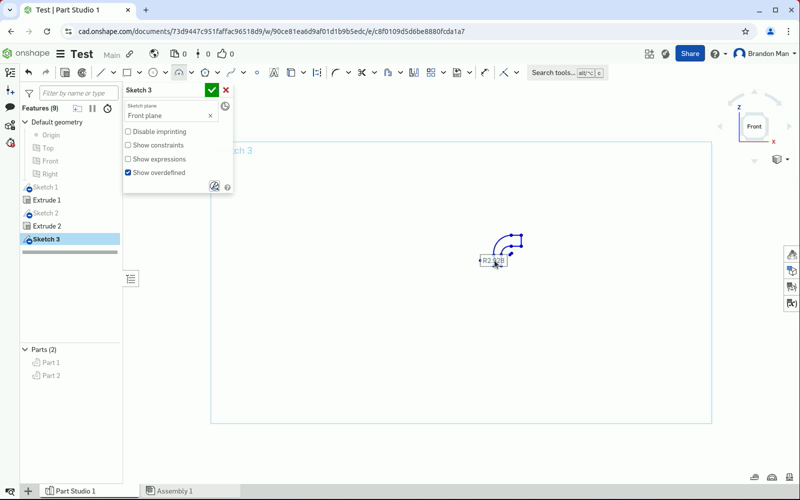
mouse_move(496, 247)
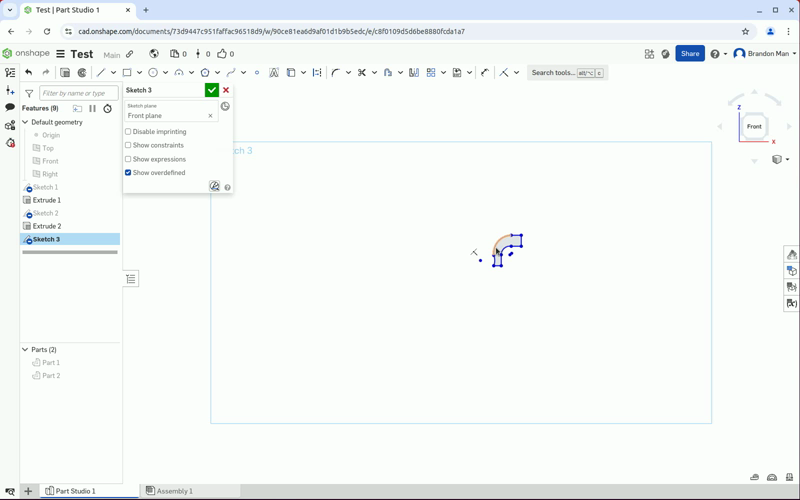
scroll(6)
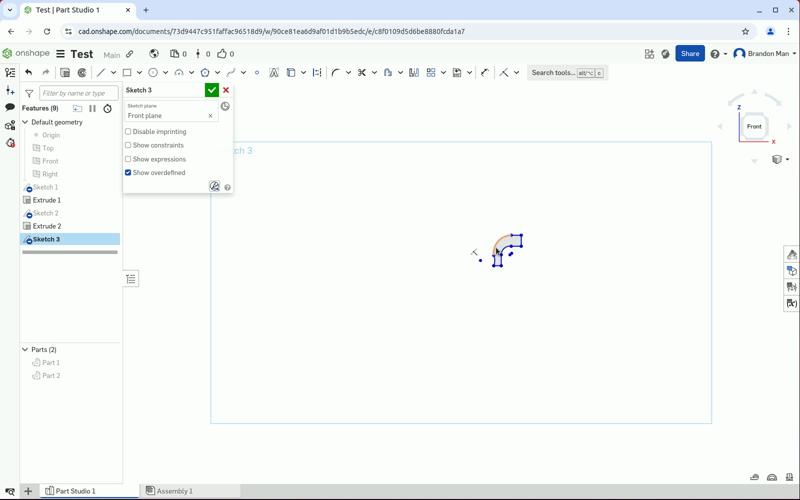
scroll(6)
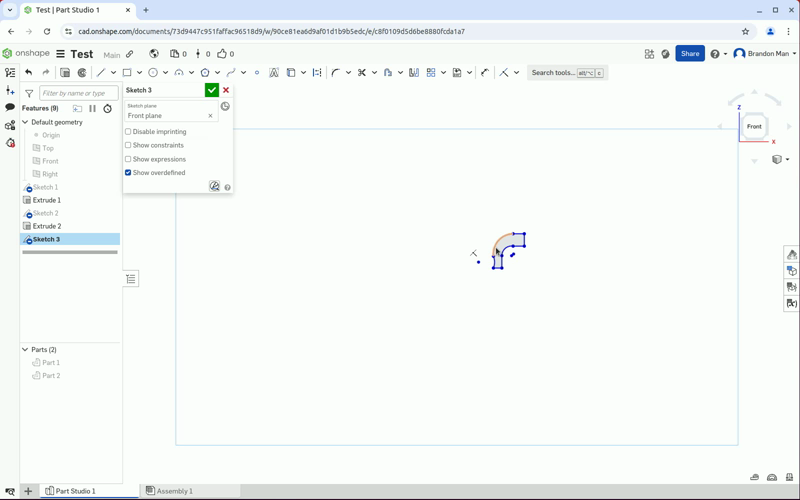
scroll(6)
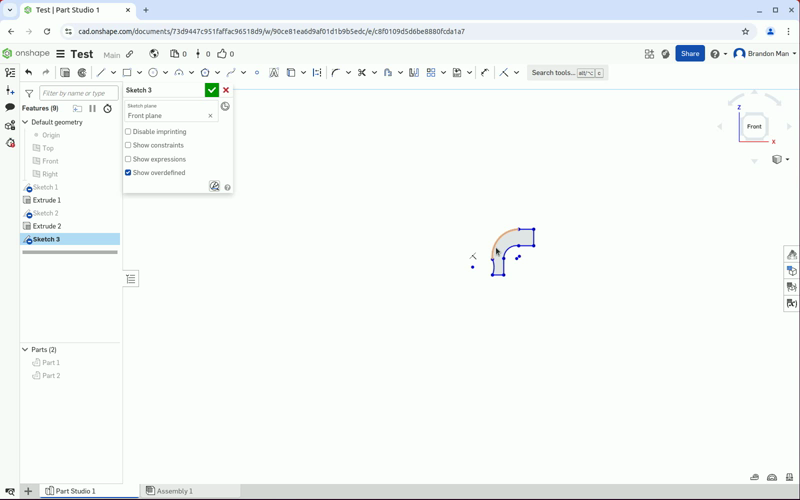
scroll(6)
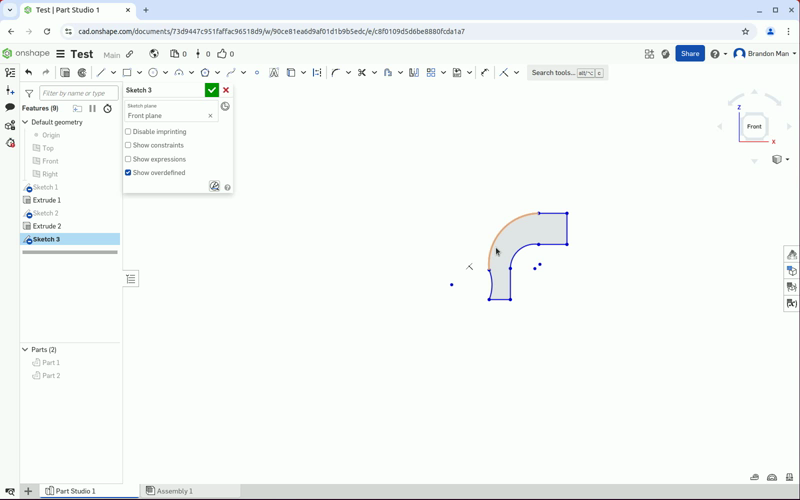
scroll(6)
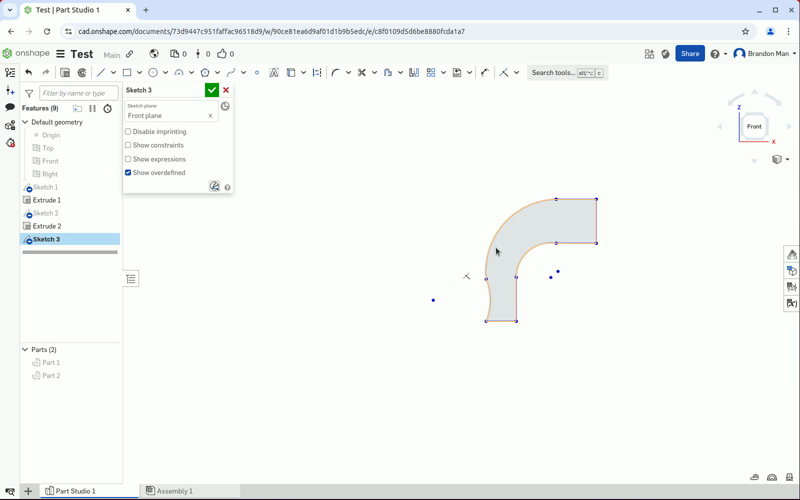
scroll(6)
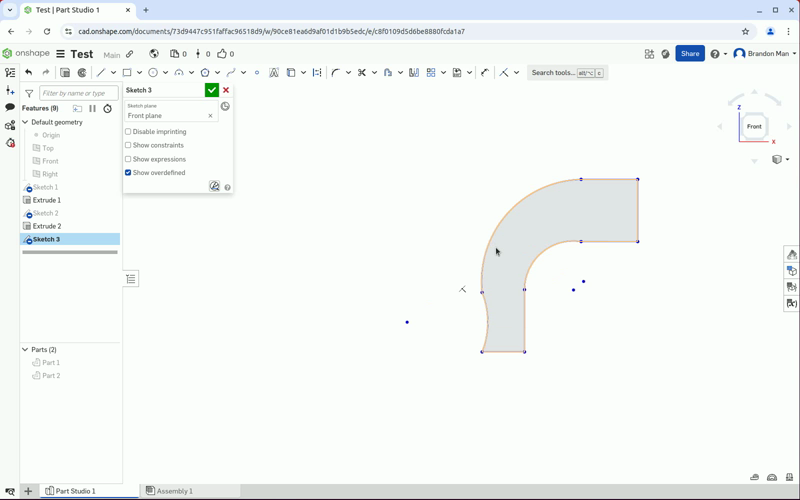
scroll(6)
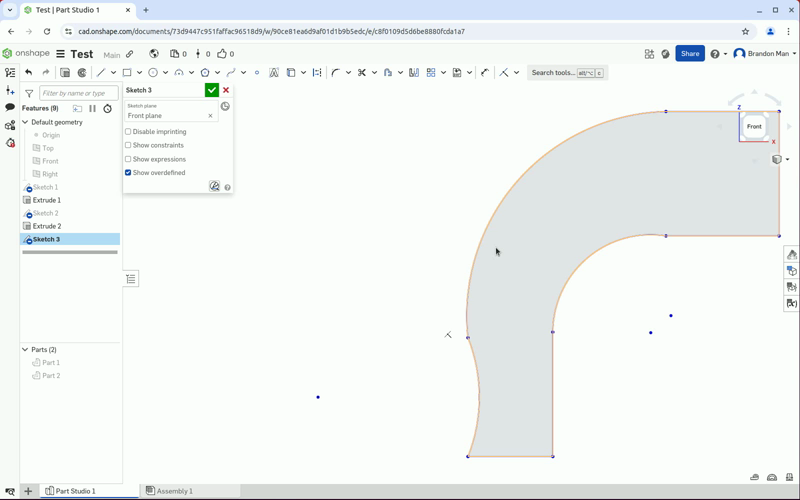
click(496, 247)
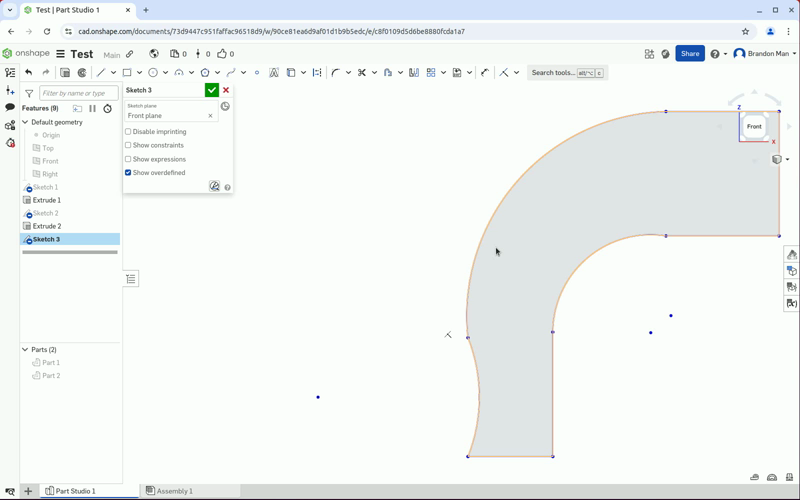
scroll(-6)
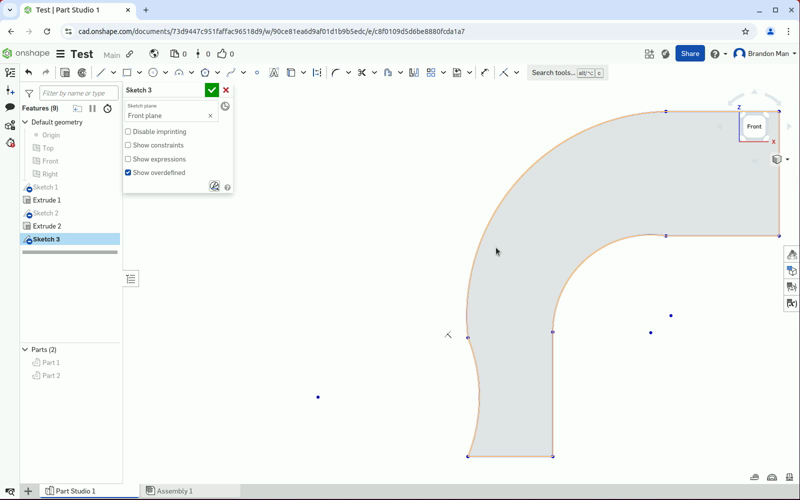
scroll(-6)
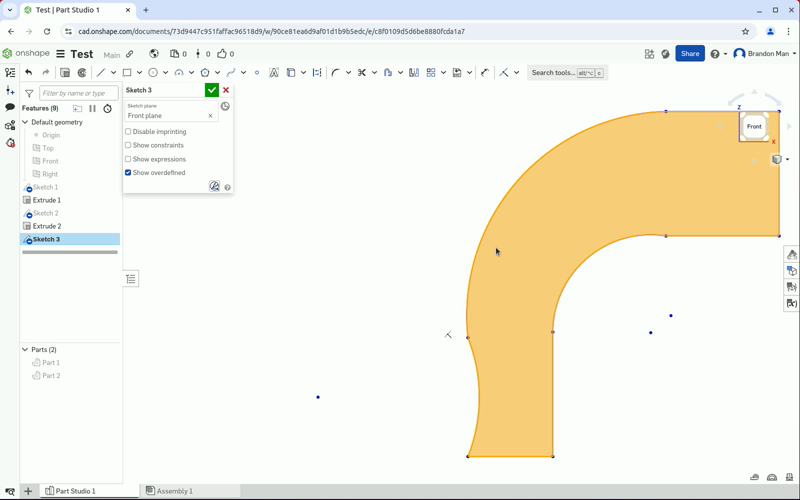
scroll(-6)
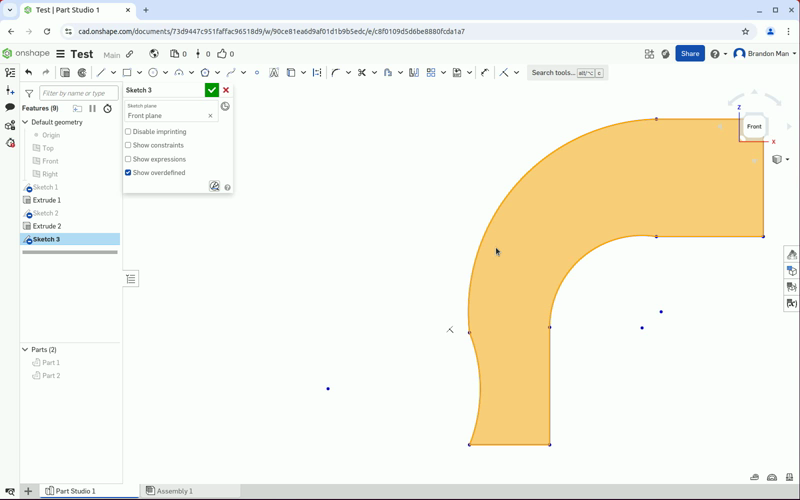
scroll(-6)
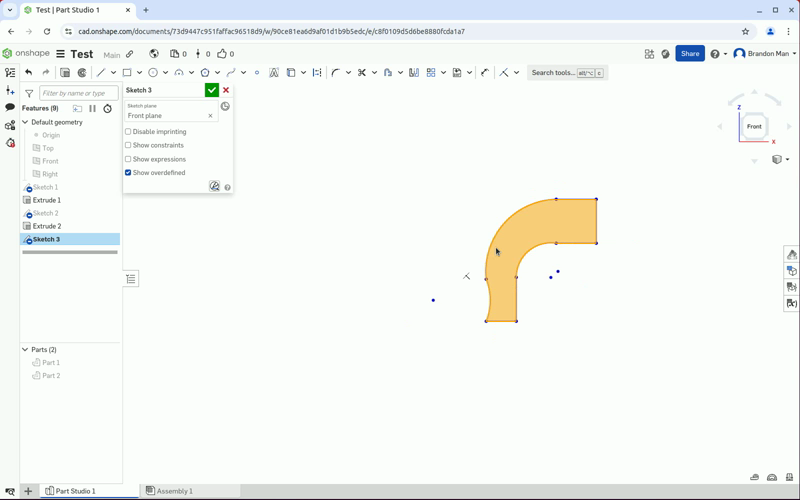
scroll(-6)
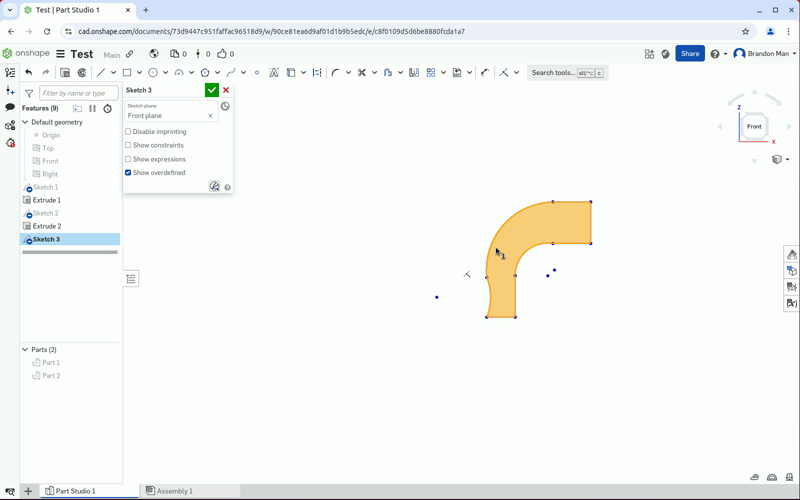
scroll(-6)
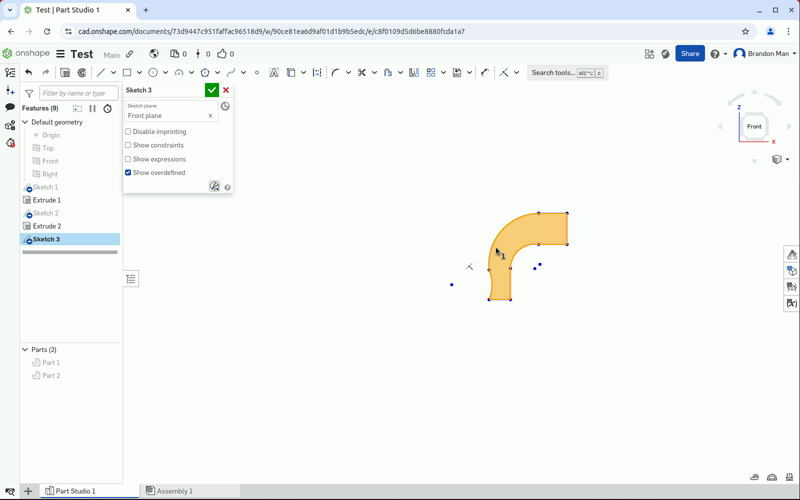
scroll(-6)
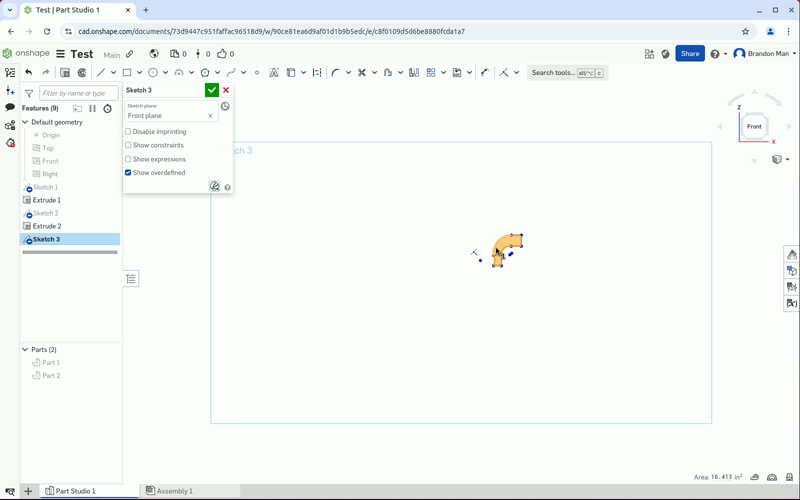
mouse_move(73, 352)
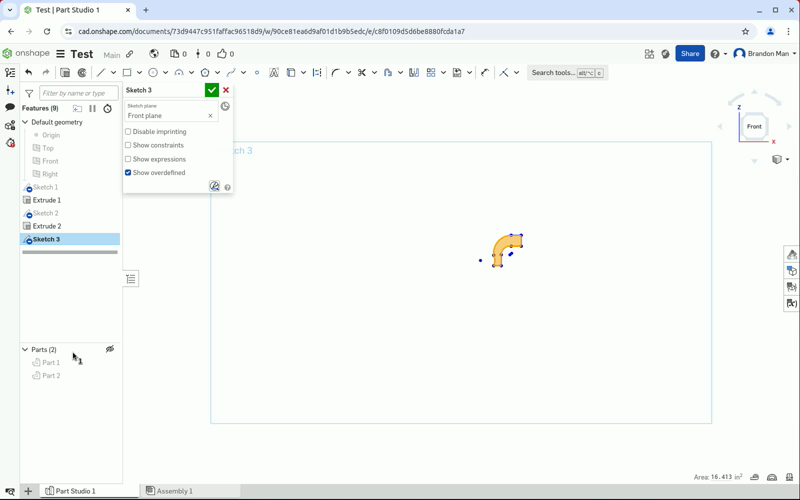
key(shift+y)
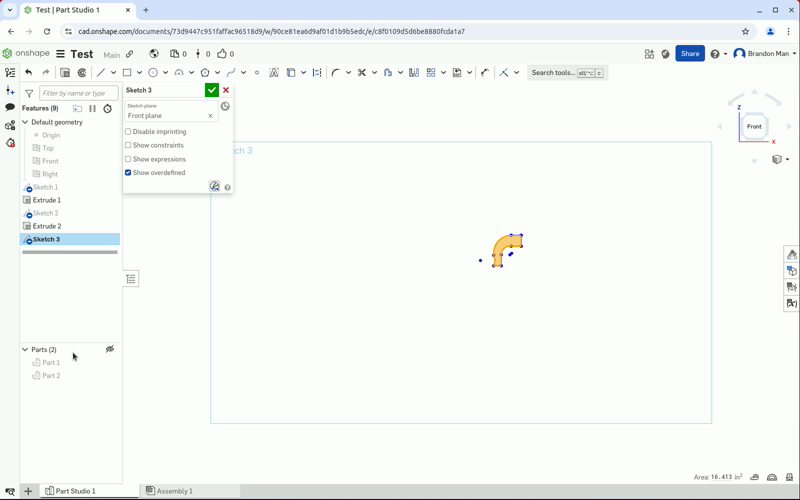
key(shift+e)
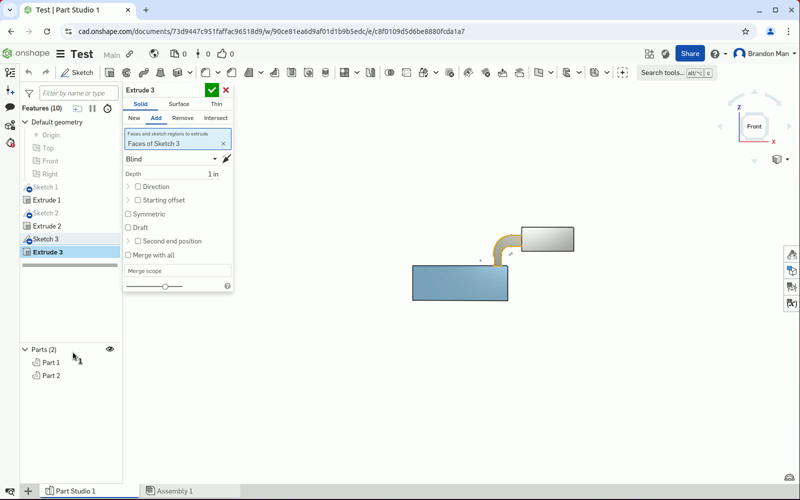
mouse_move(143, 106)
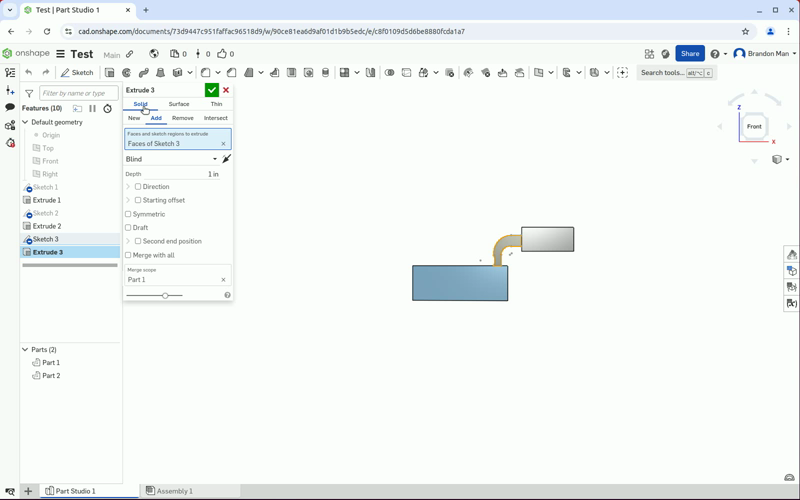
click(143, 106)
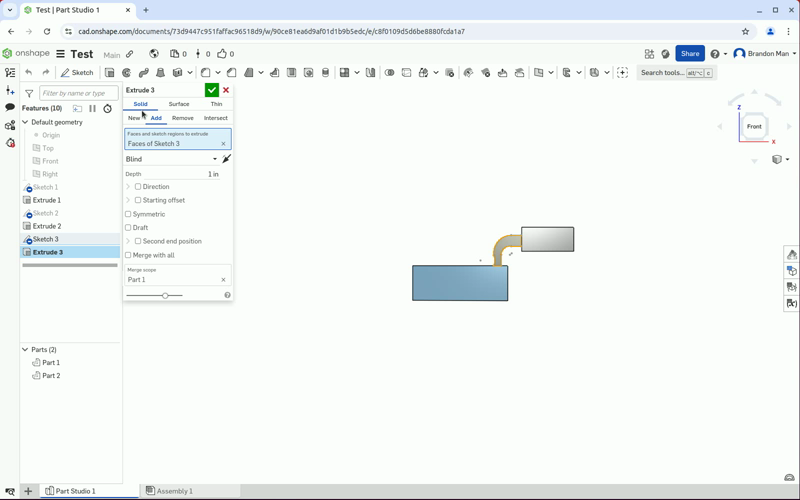
mouse_move(137, 120)
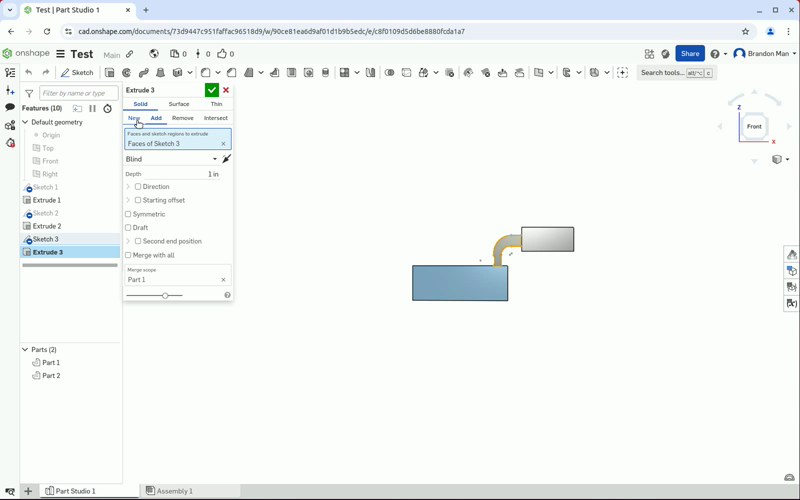
click(137, 120)
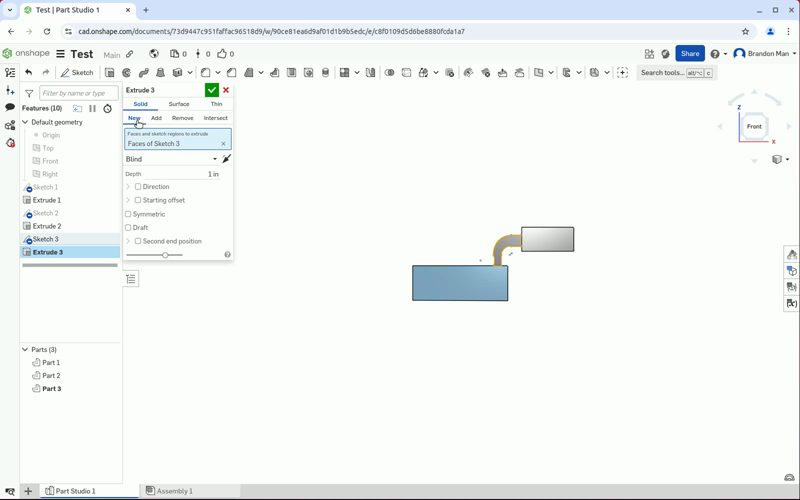
key(tab, 4)
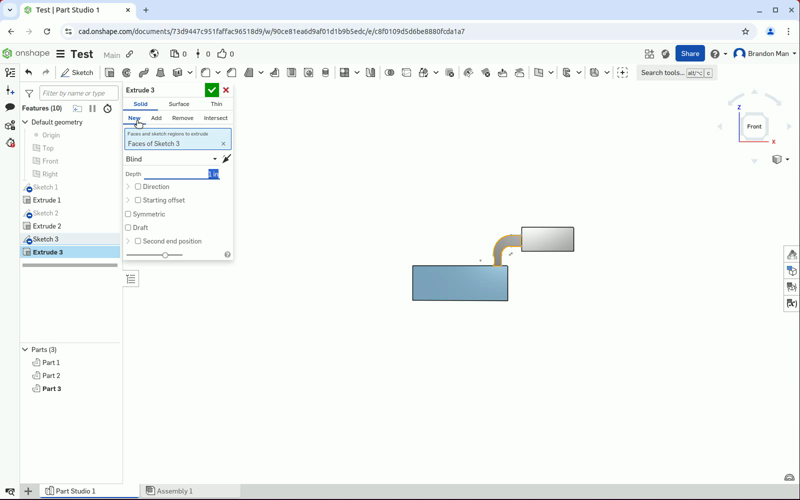
text(4.092)
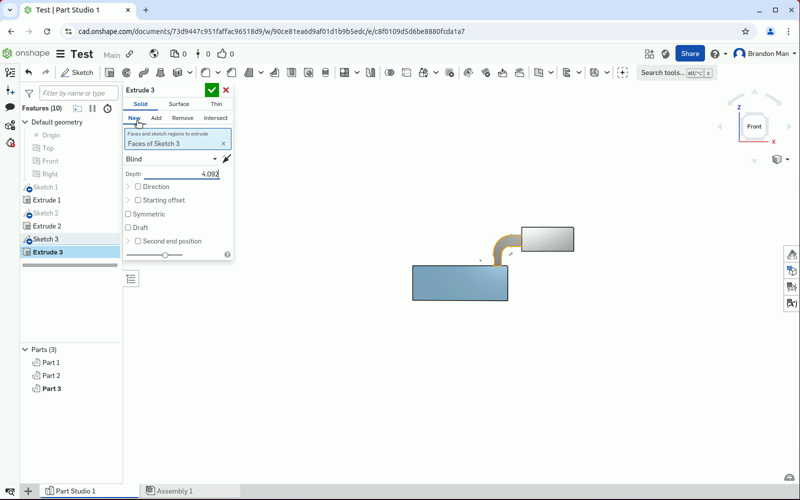
key(enter)
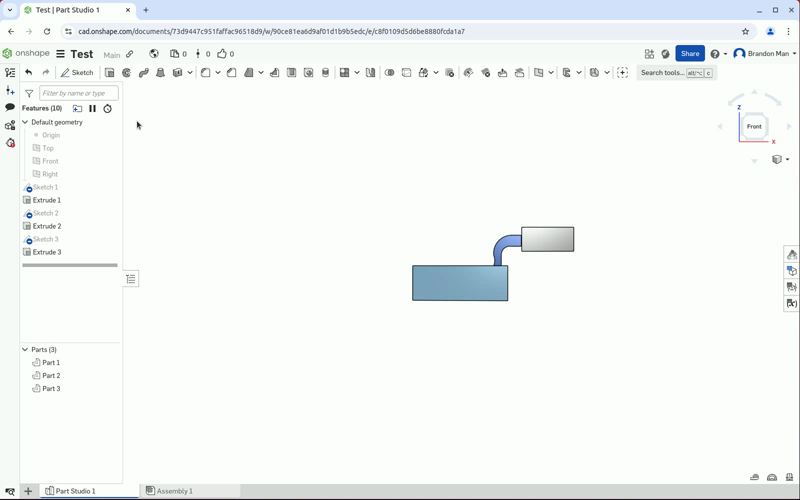
key(shift+h)
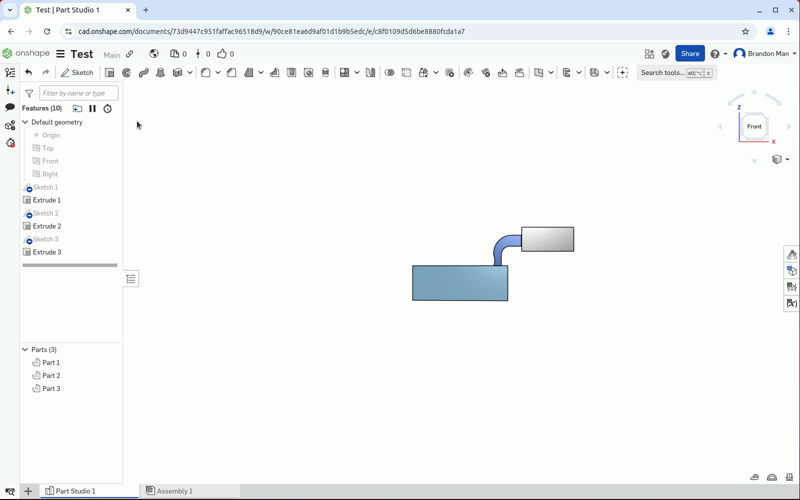
key(shift+h)
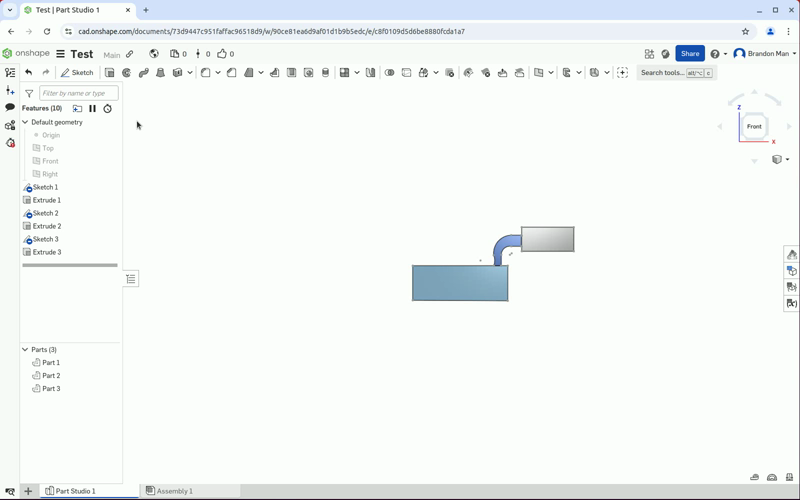
key(shift+7)
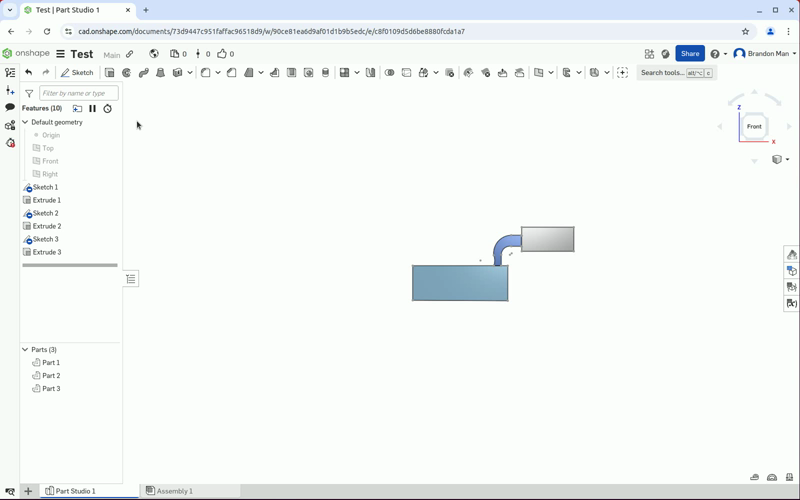
key(left, 2)
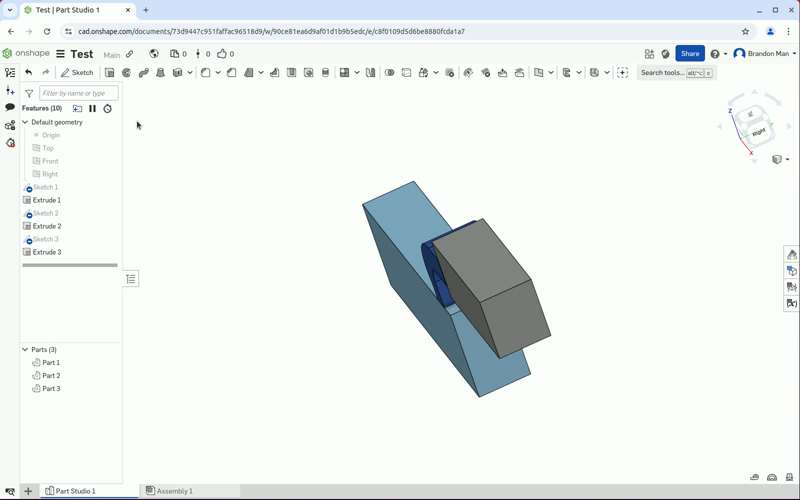
key(down, 2)
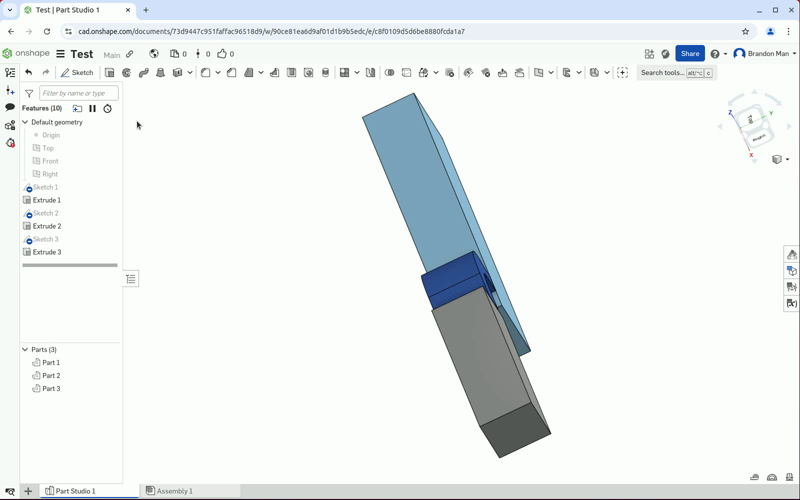
key(up, 2)
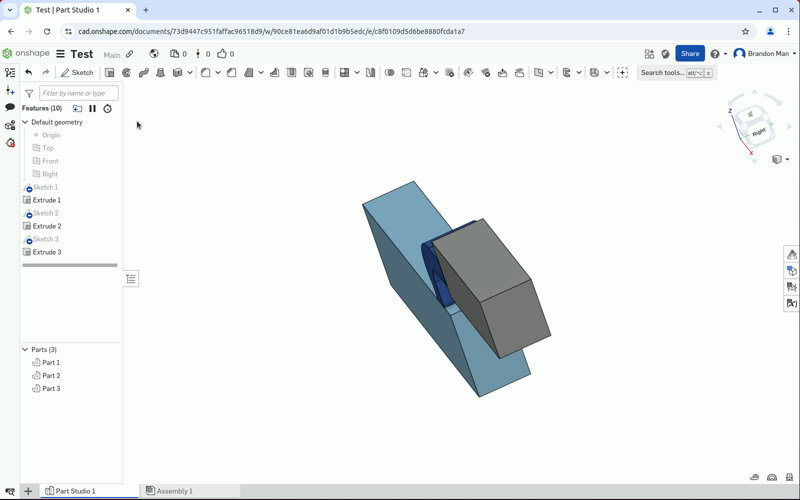
key(right, 2)
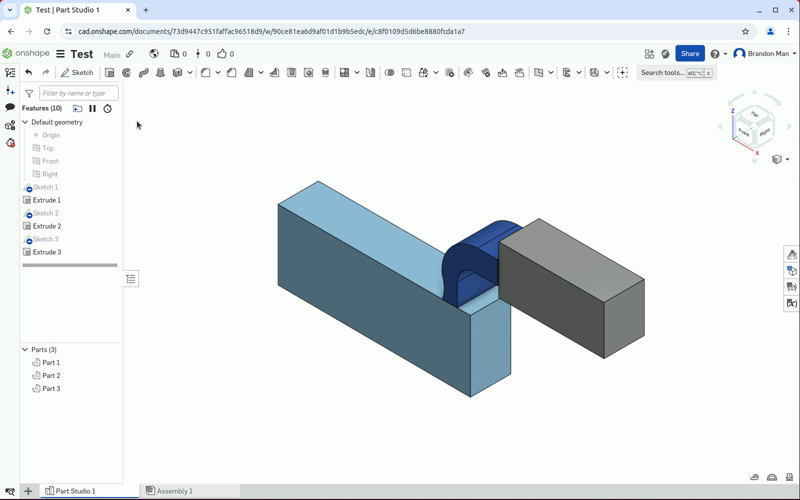
mouse_move(73, 189)
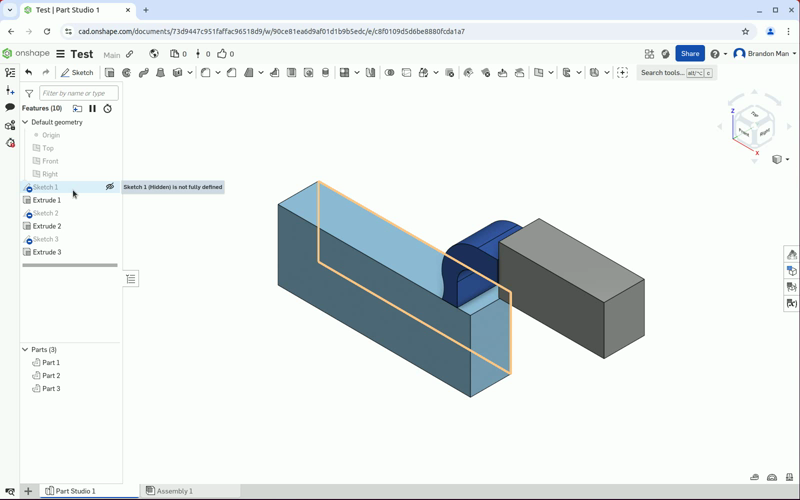
click(73, 189)